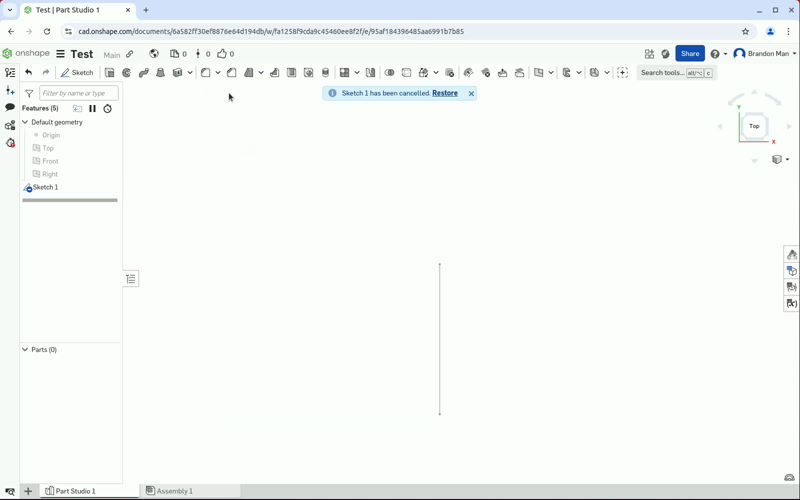
key(shift+h)
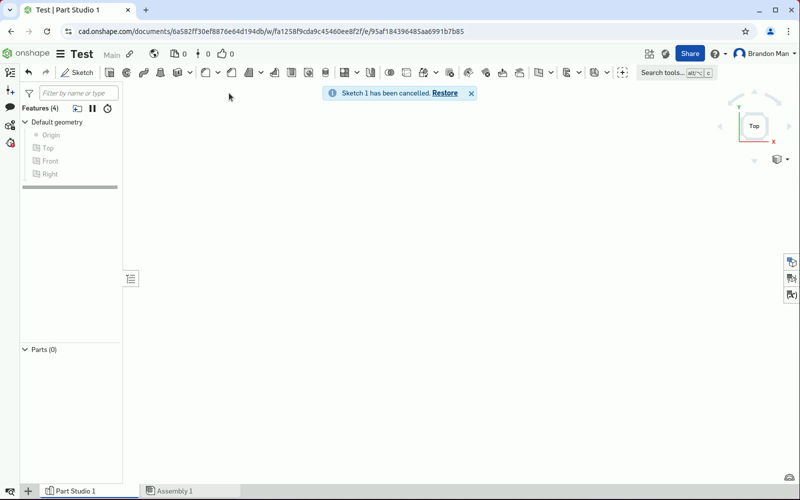
mouse_move(73, 352)
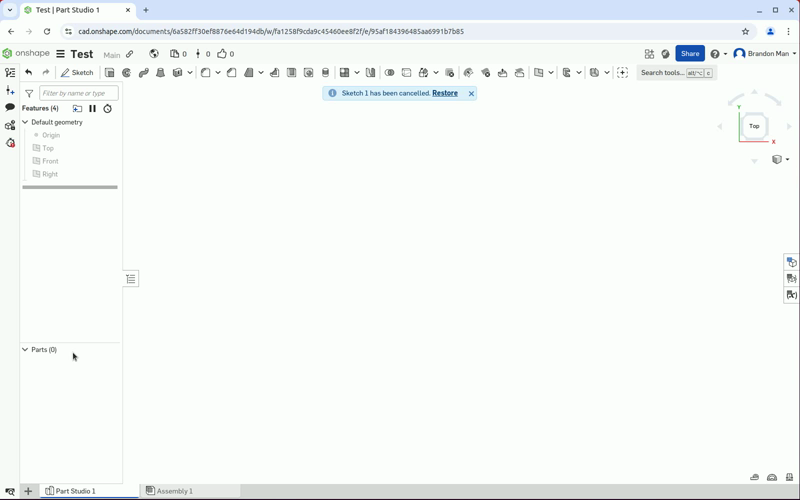
key(y)
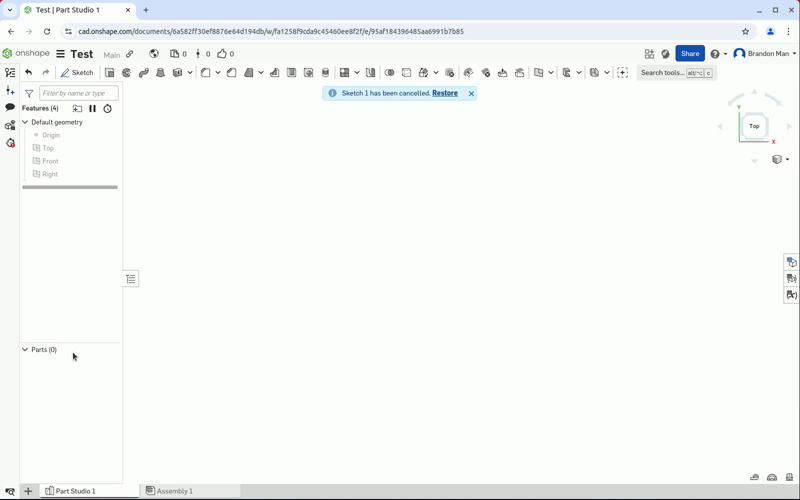
key(shift+p)
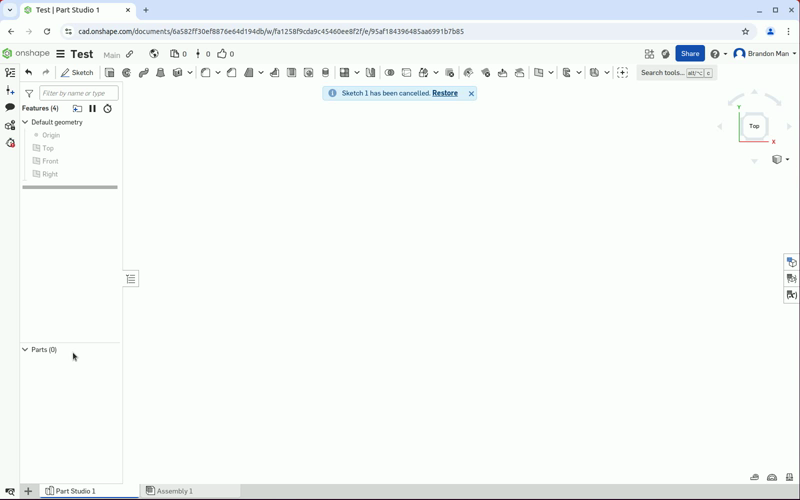
key(space)
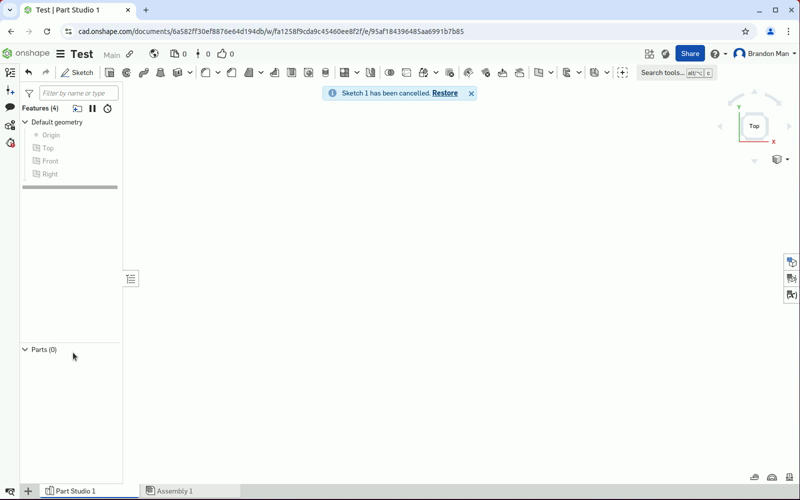
key_down(shift)
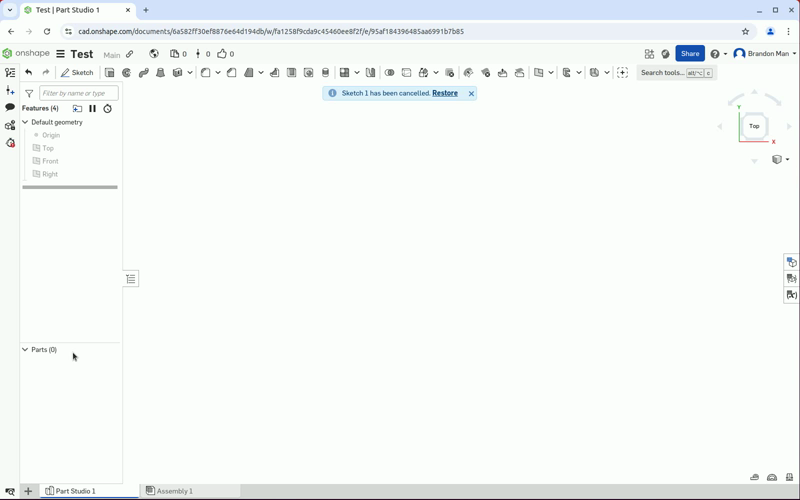
key(up)
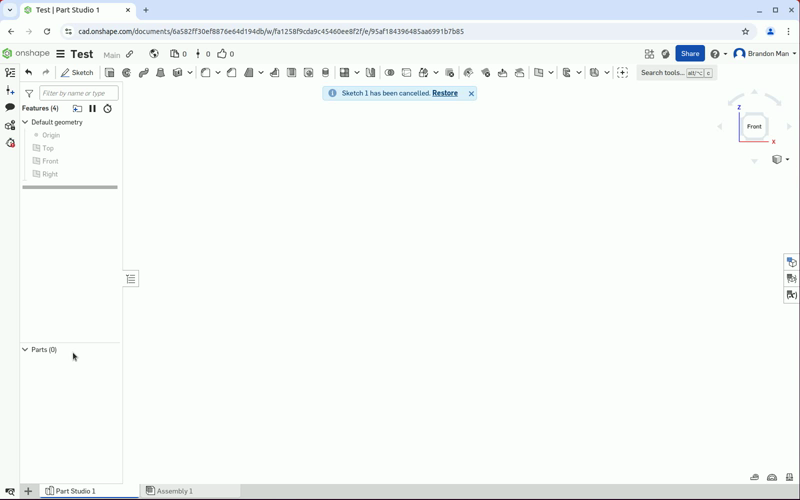
key_up(shift)
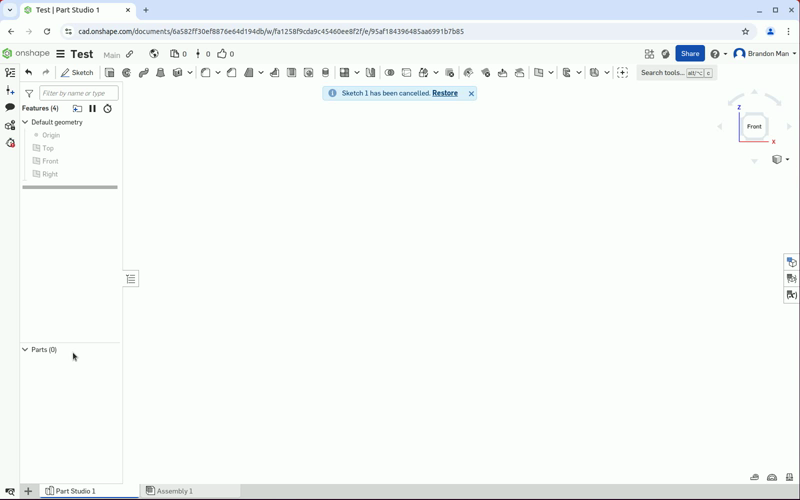
mouse_move(73, 352)
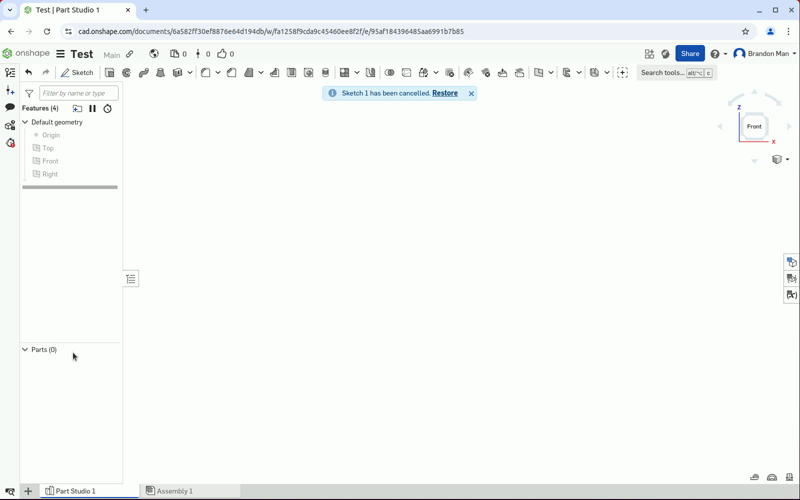
key(shift+y)
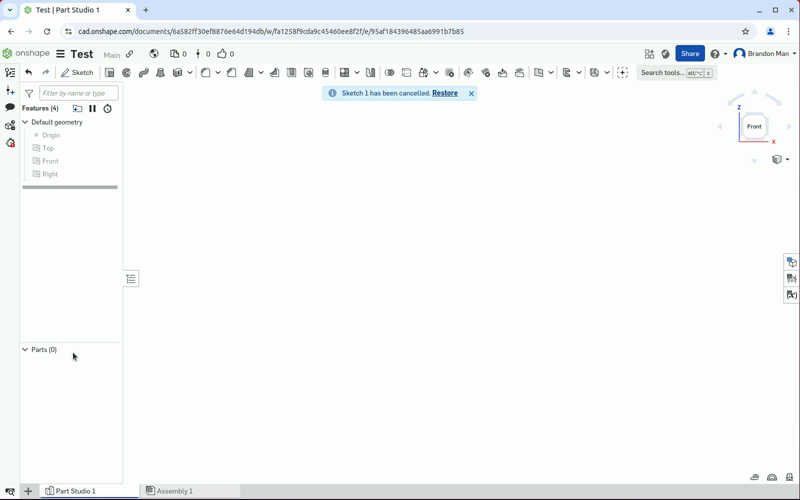
key(shift+s)
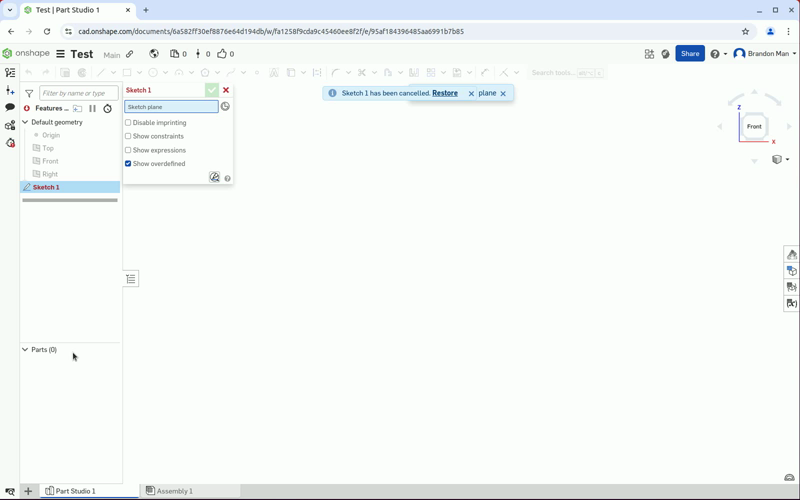
mouse_move(73, 163)
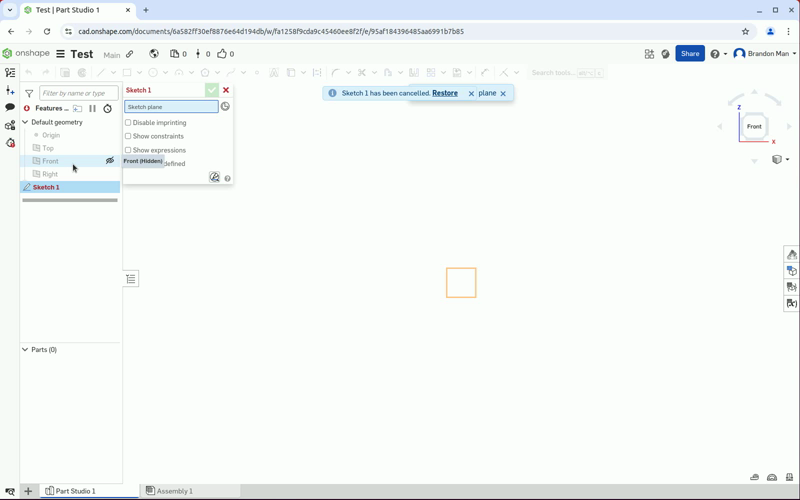
click(73, 163)
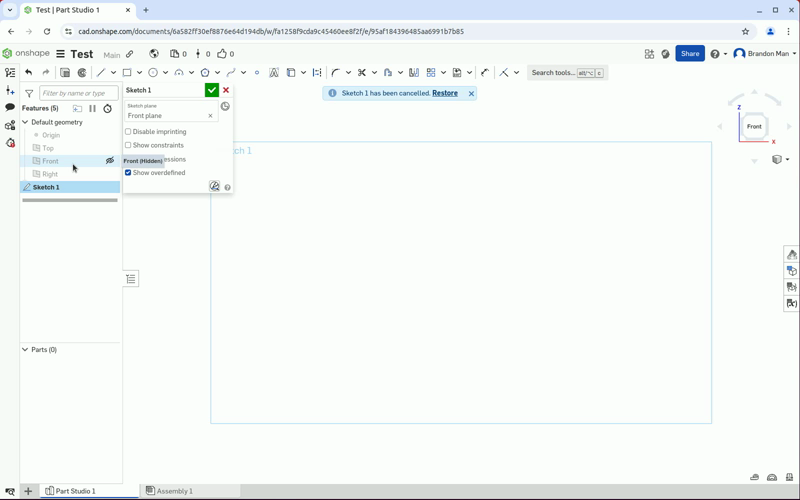
mouse_move(73, 352)
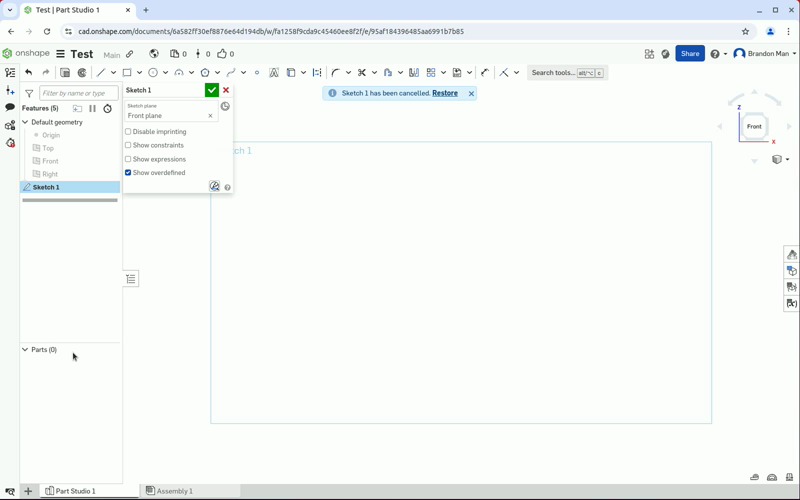
key(y)
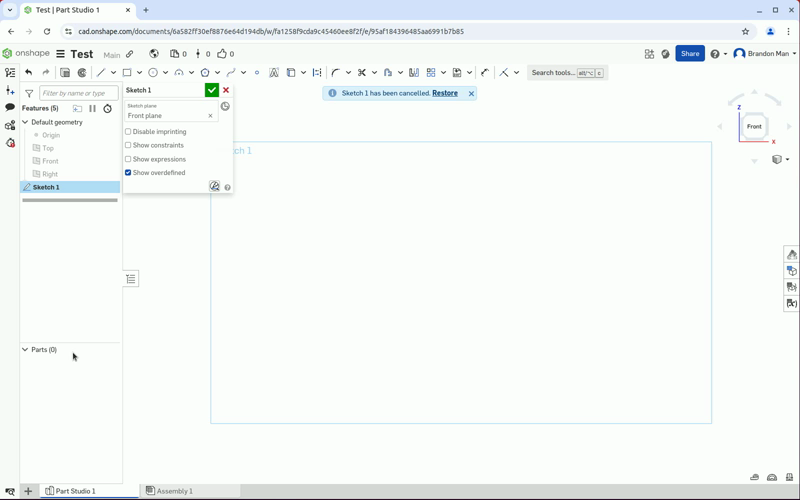
key(l)
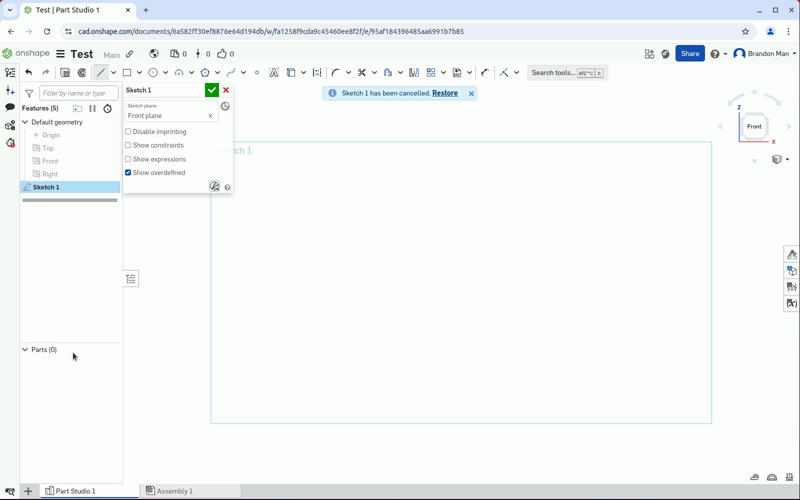
key_down(shift)
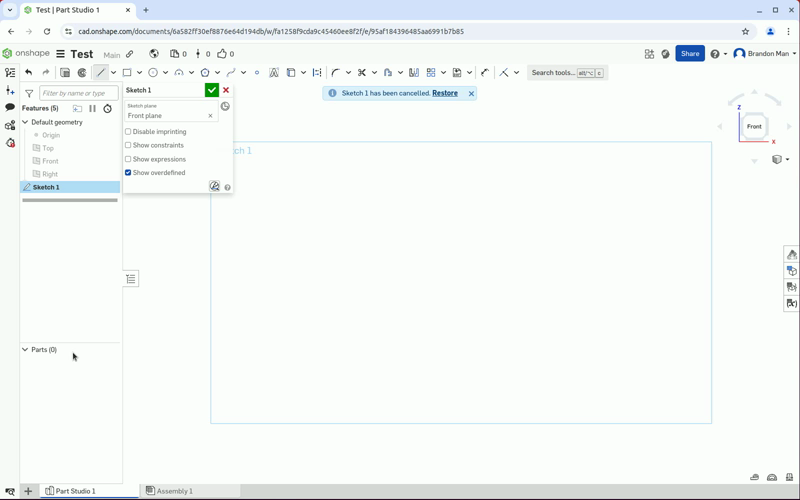
mouse_move(384, 346)
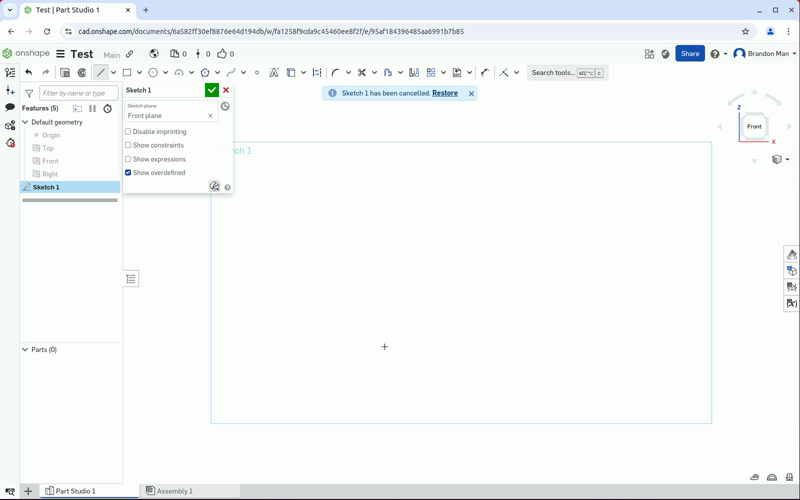
click(384, 346)
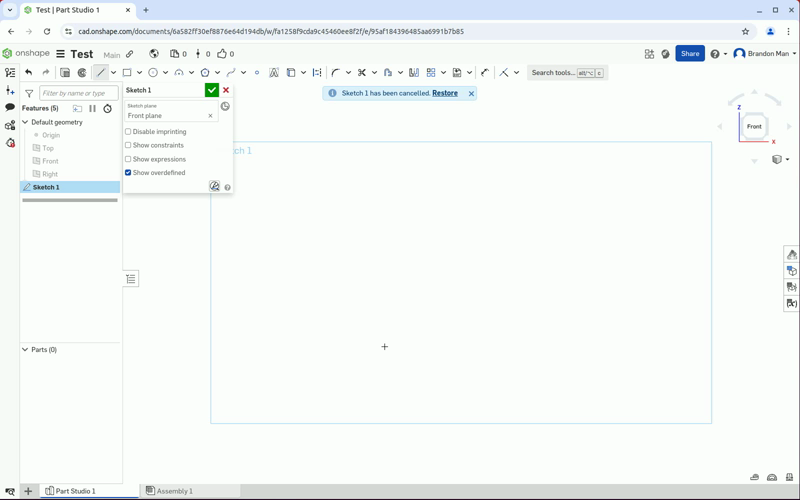
key_up(shift)
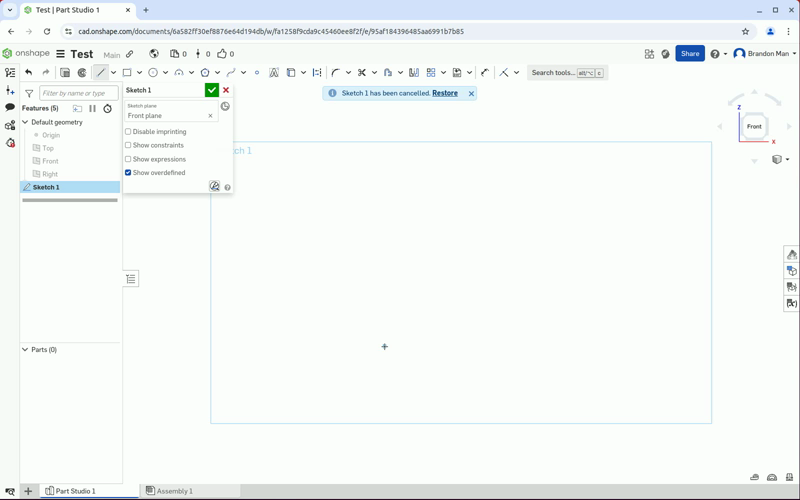
key_down(shift)
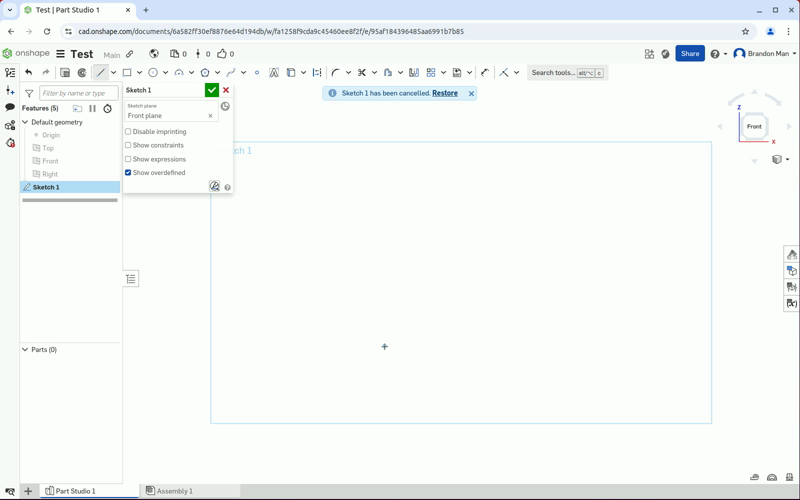
mouse_move(534, 346)
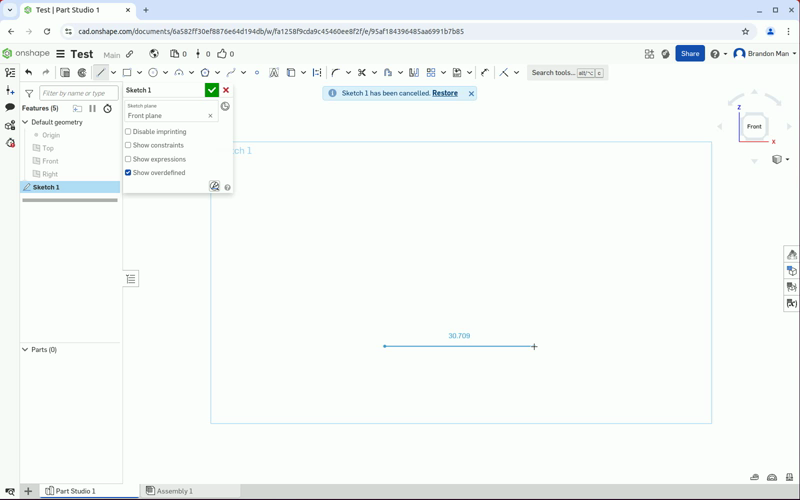
click(534, 346)
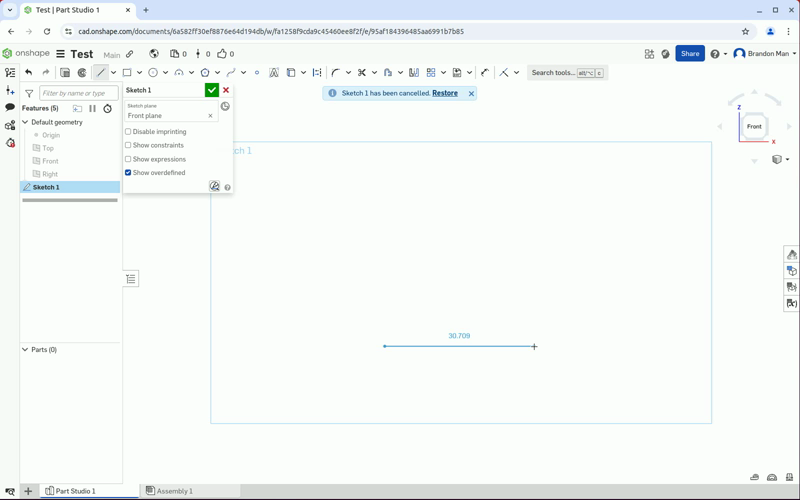
key_up(shift)
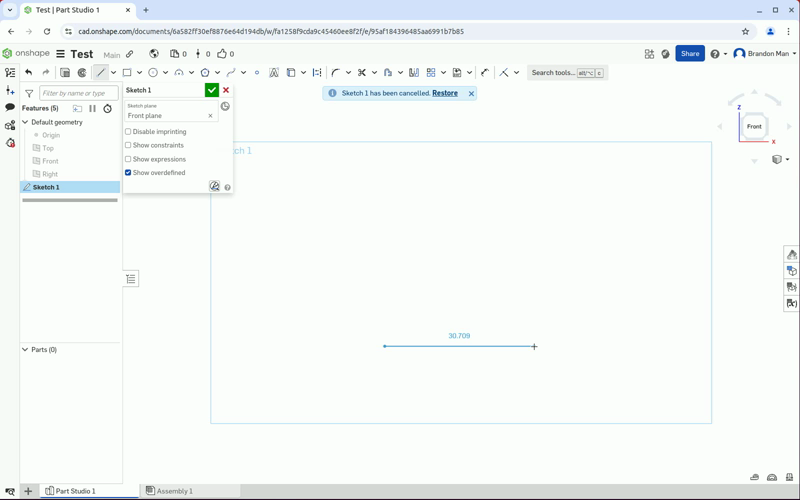
key_down(shift)
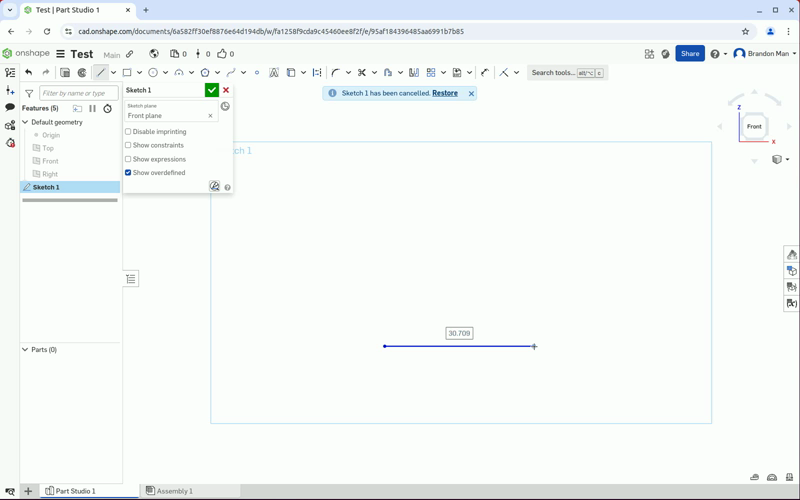
mouse_move(534, 253)
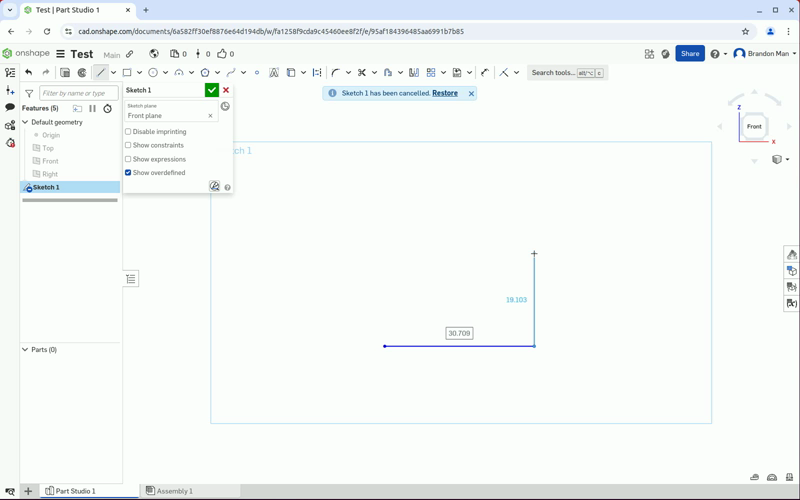
click(534, 253)
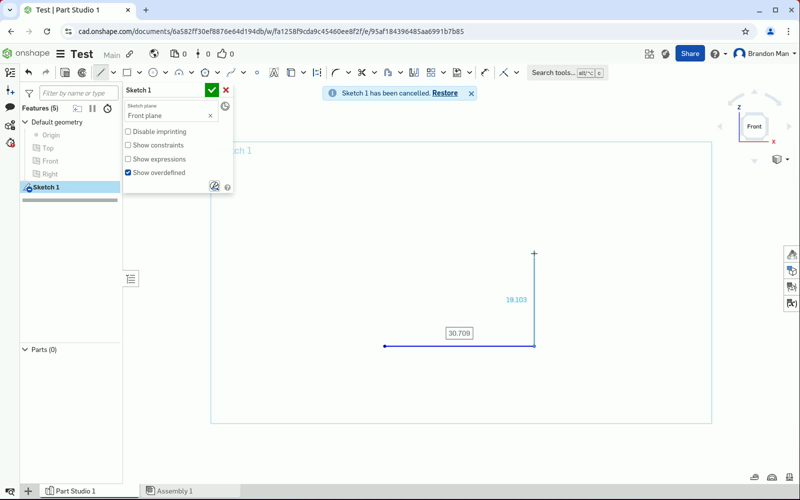
key_up(shift)
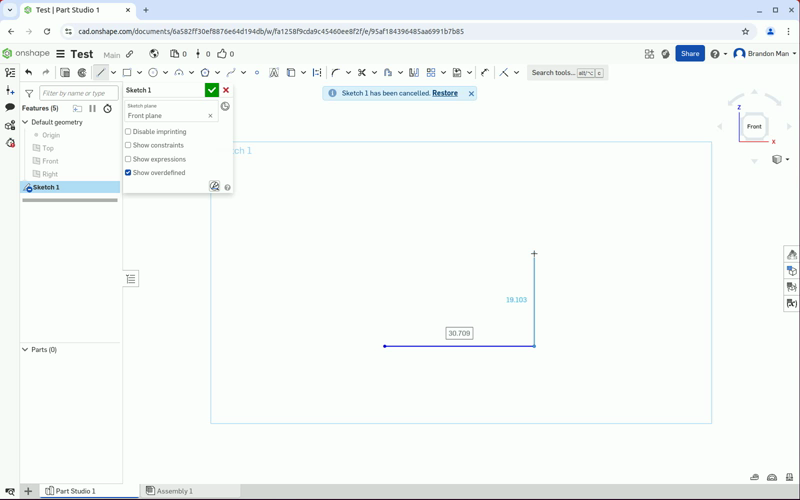
key_down(shift)
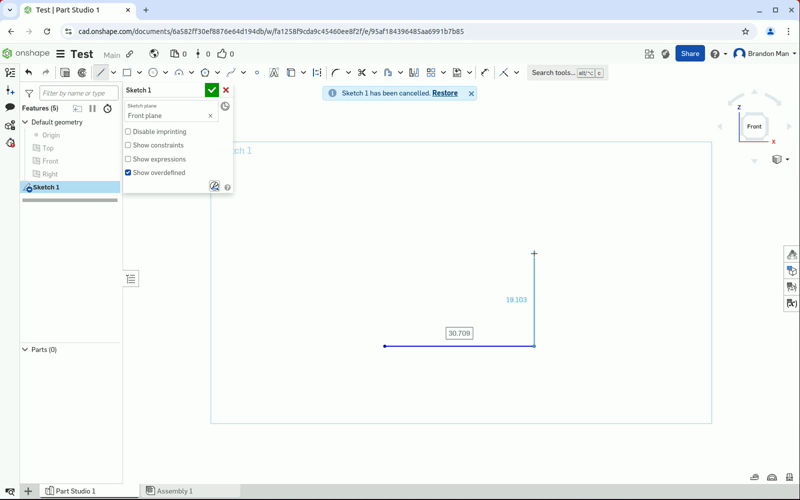
mouse_move(384, 253)
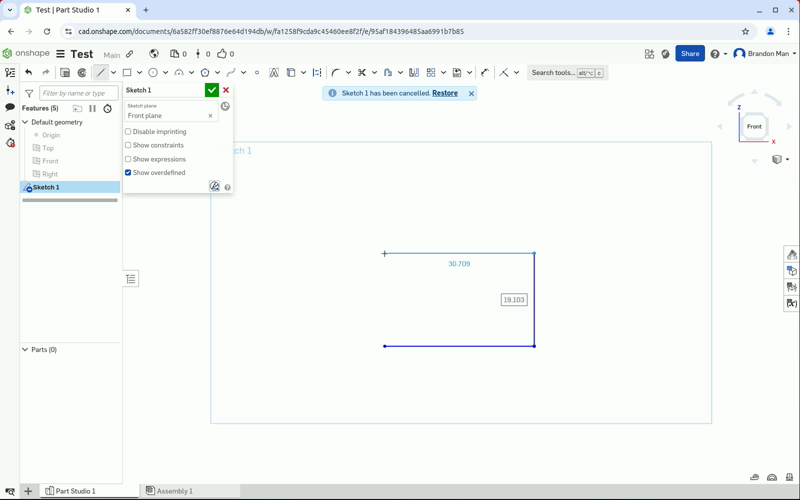
click(384, 253)
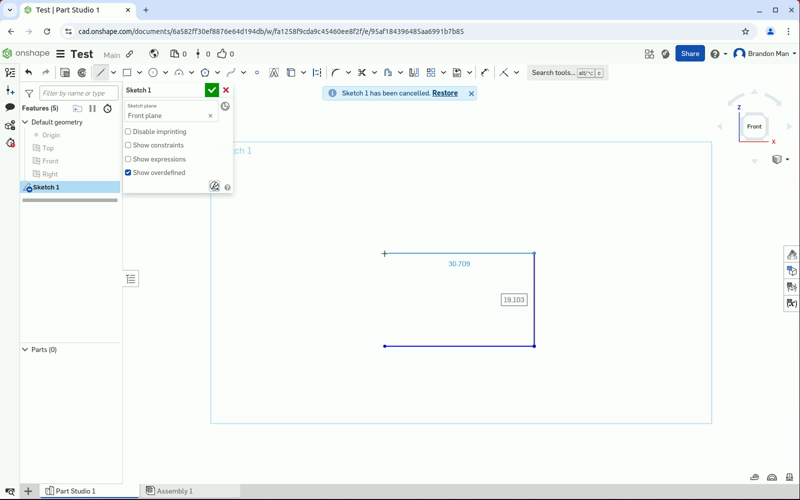
key_up(shift)
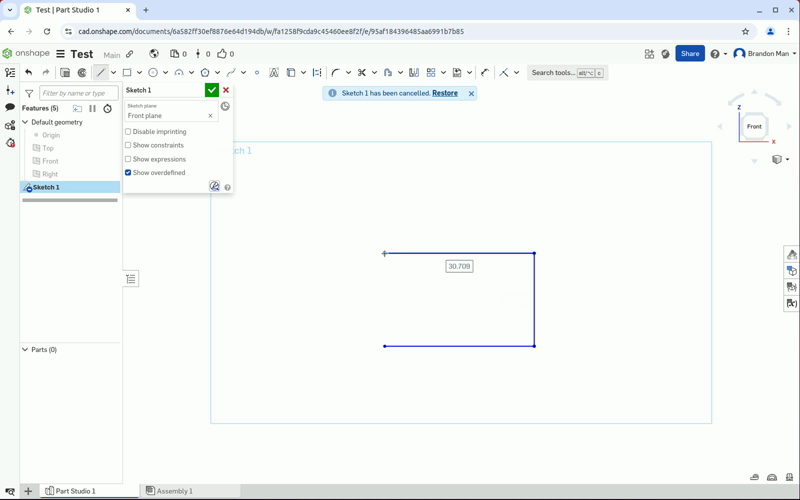
key_down(shift)
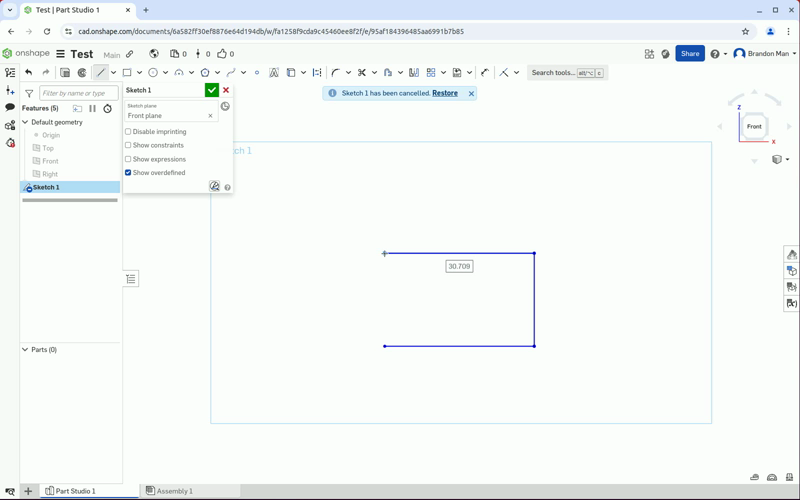
mouse_move(384, 346)
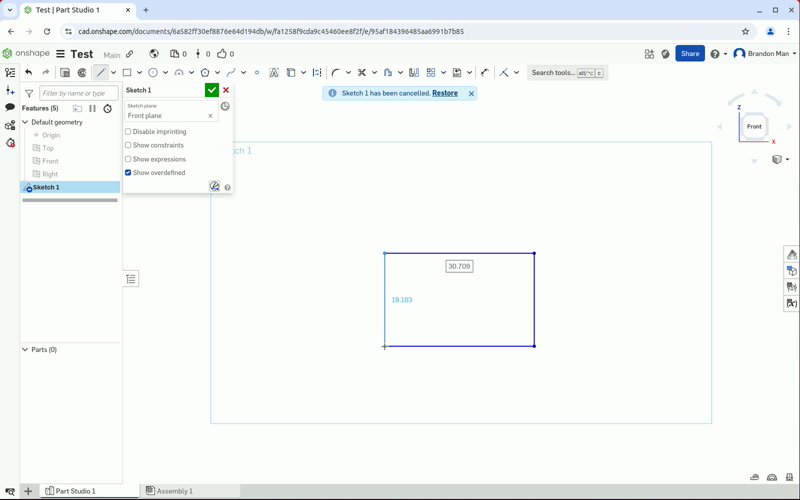
key_up(shift)
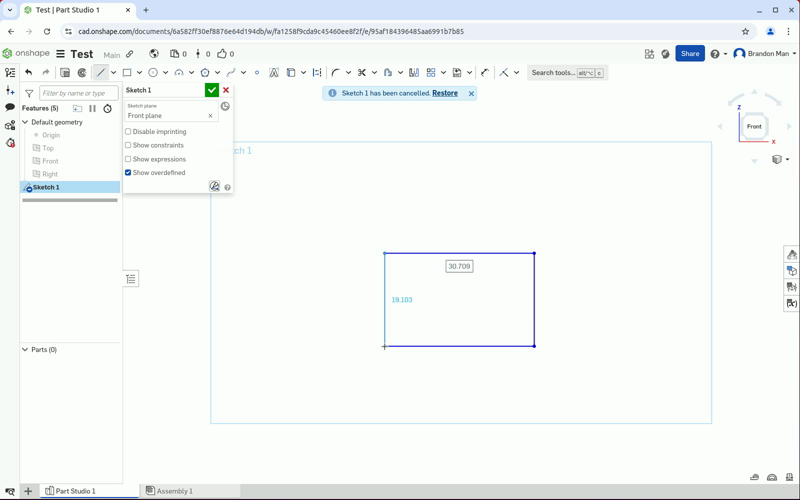
click(384, 346)
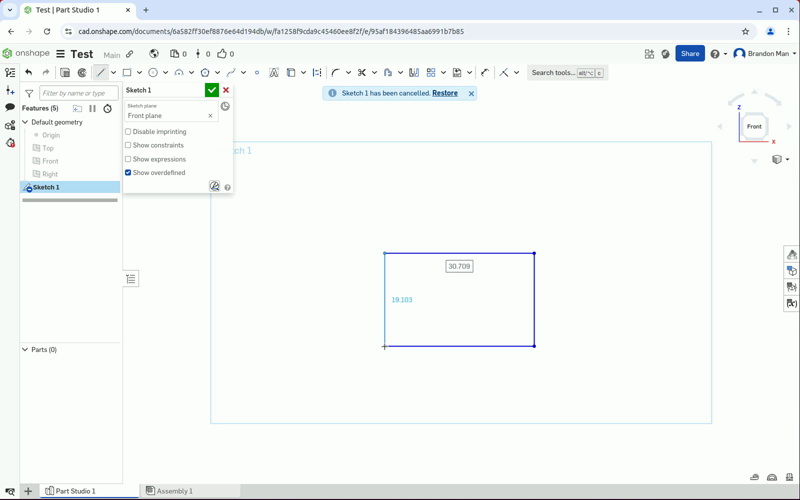
key(esc)
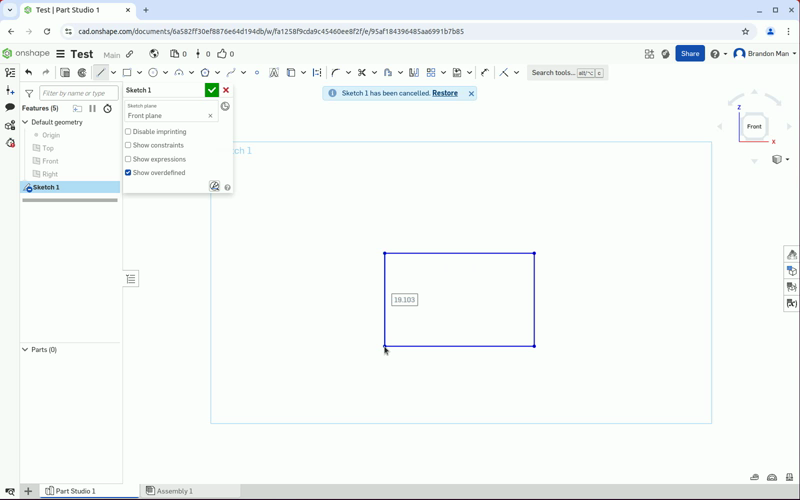
mouse_move(510, 271)
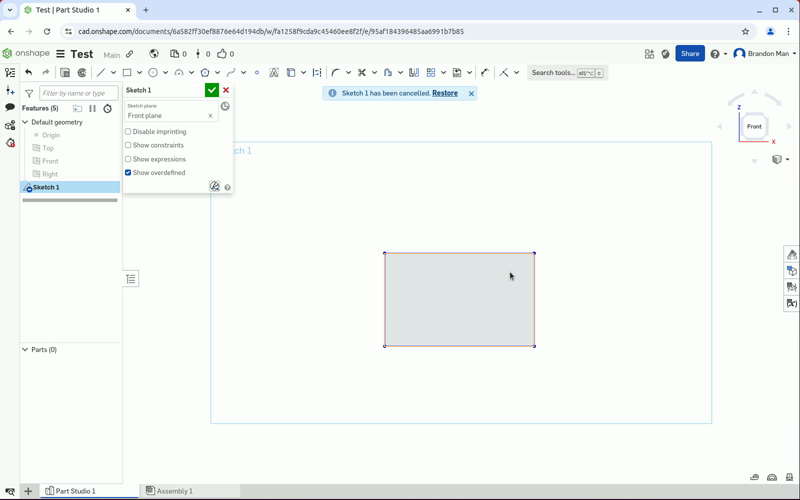
click(510, 271)
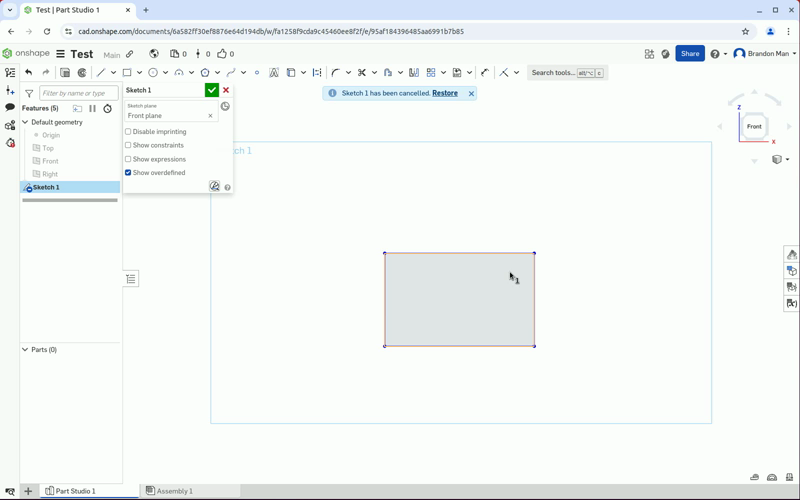
mouse_move(73, 352)
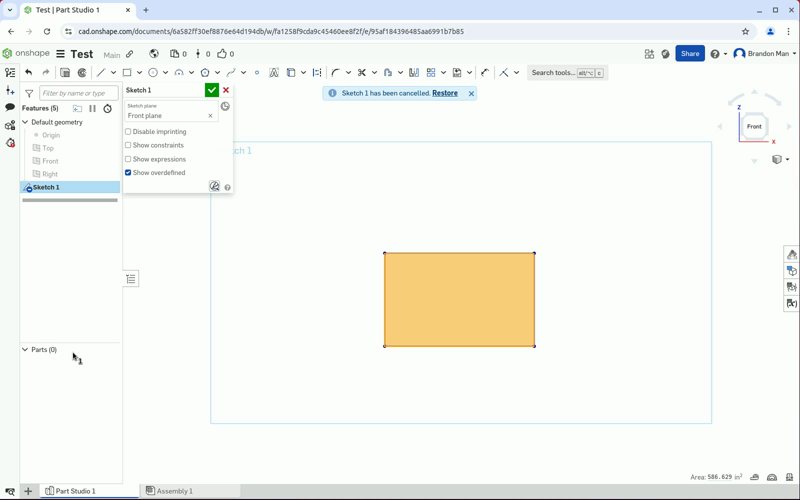
key(shift+y)
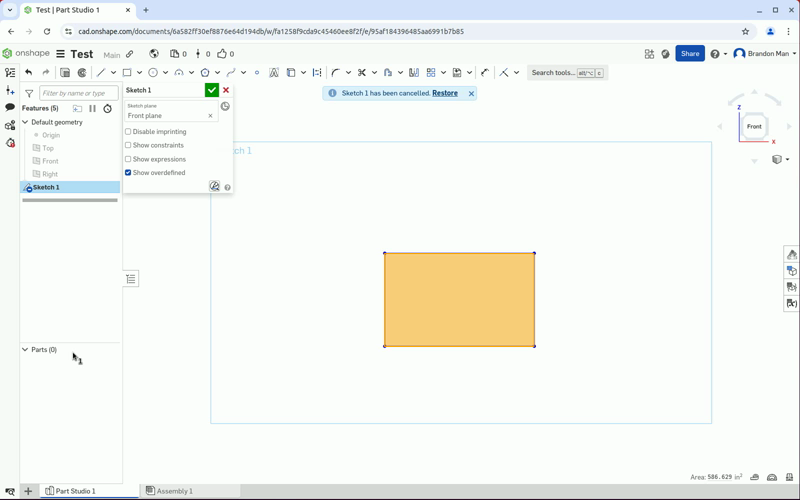
key(shift+e)
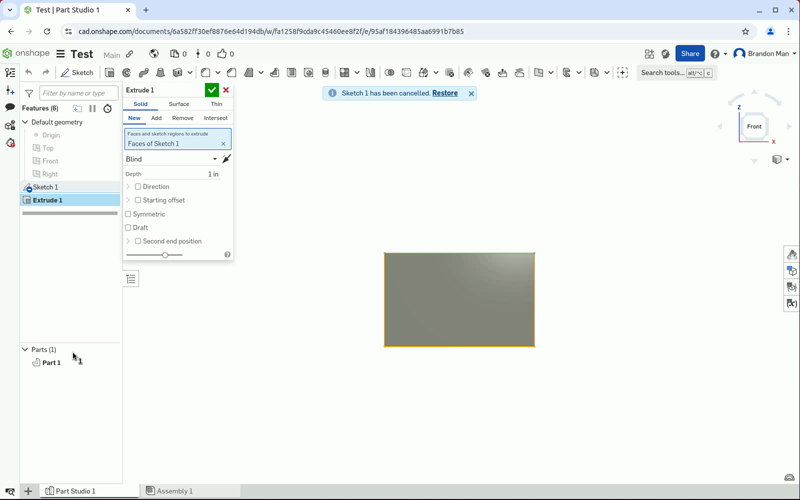
mouse_move(143, 106)
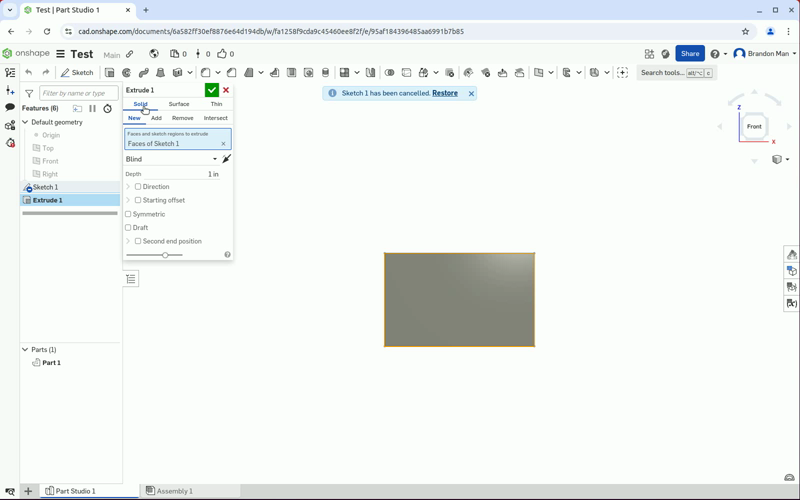
click(143, 106)
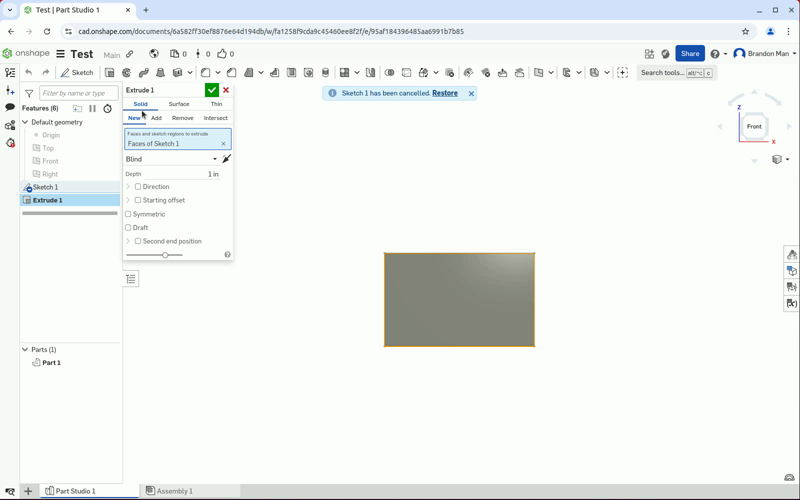
mouse_move(137, 120)
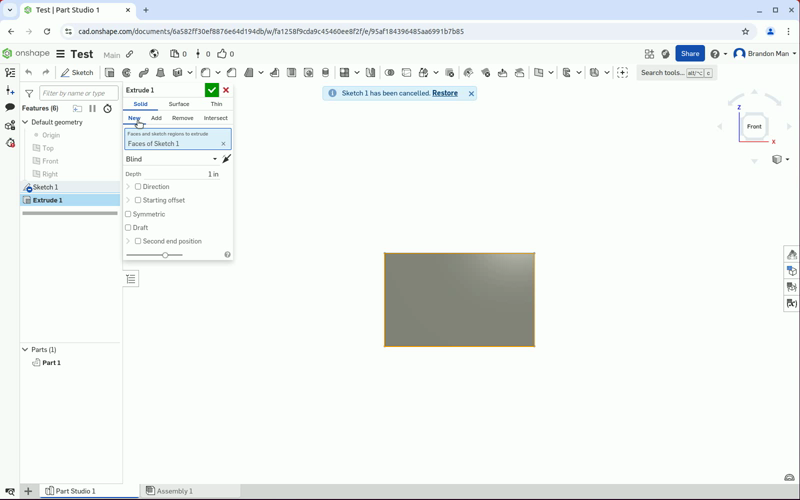
click(137, 120)
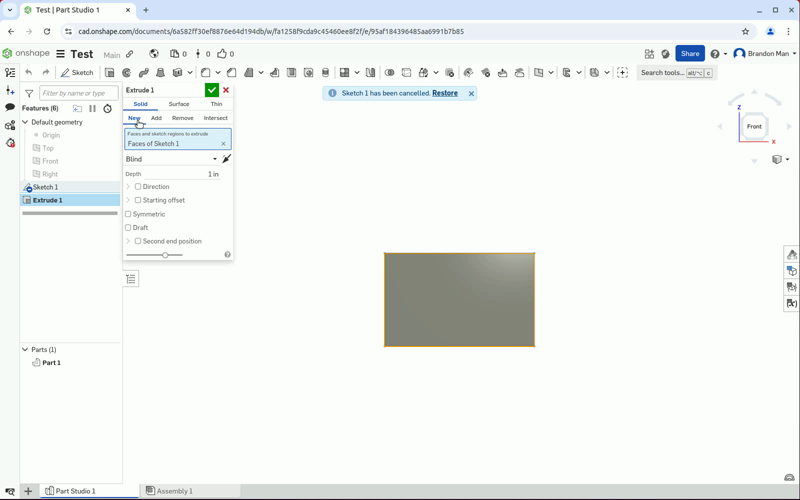
key(tab, 4)
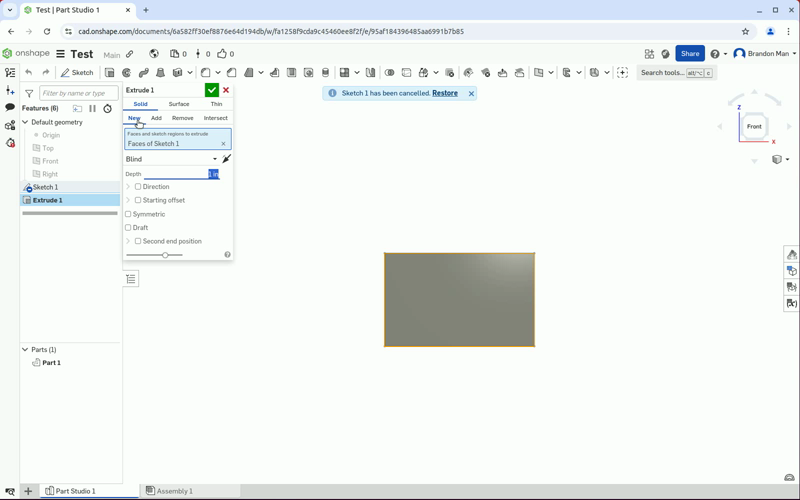
text(-23.108)
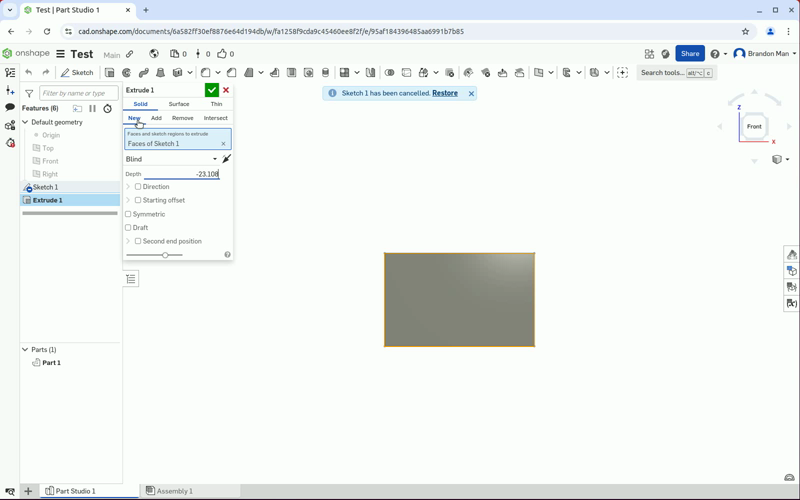
key(enter)
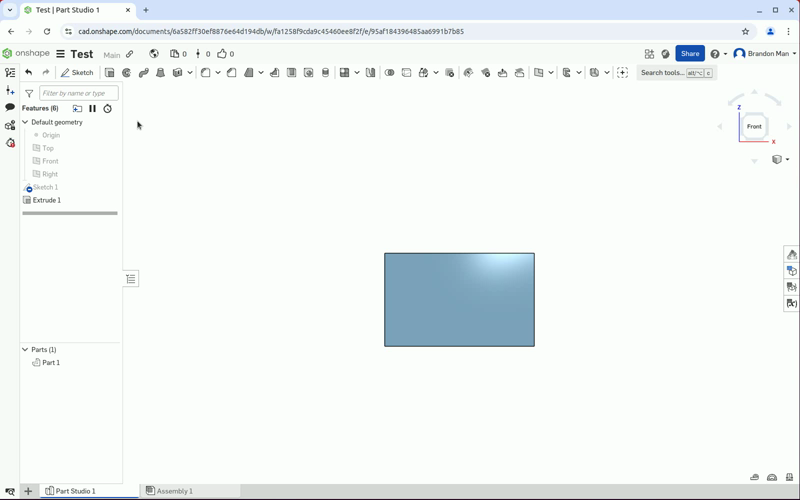
key(shift+h)
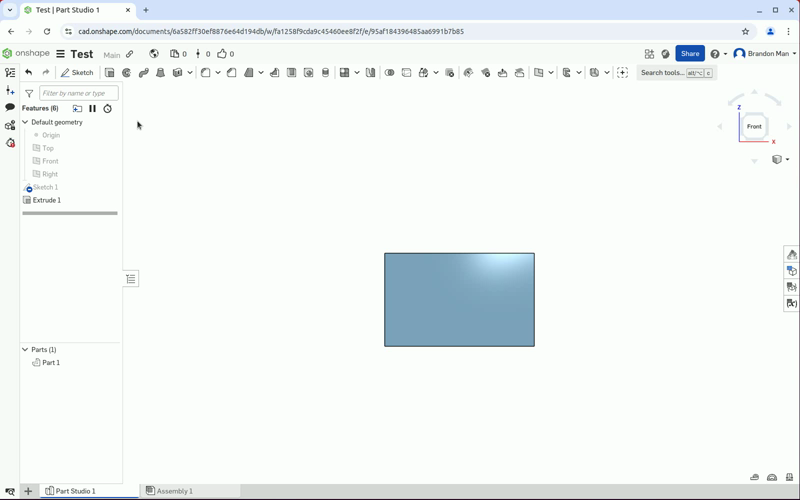
key(shift+h)
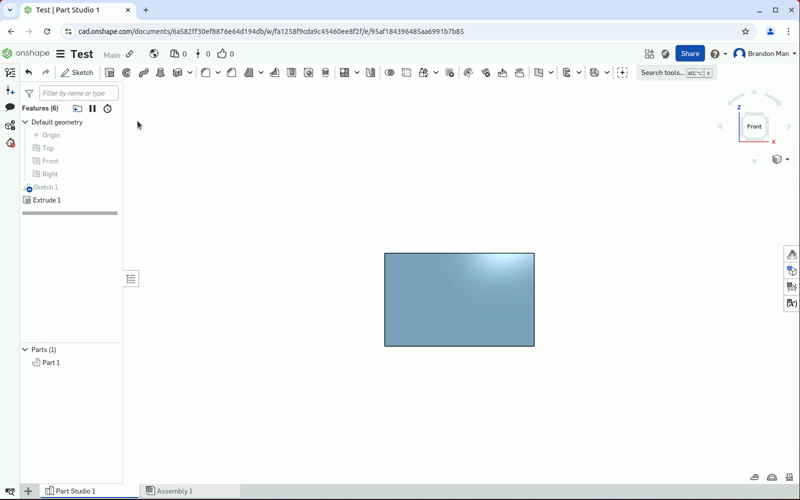
mouse_move(73, 189)
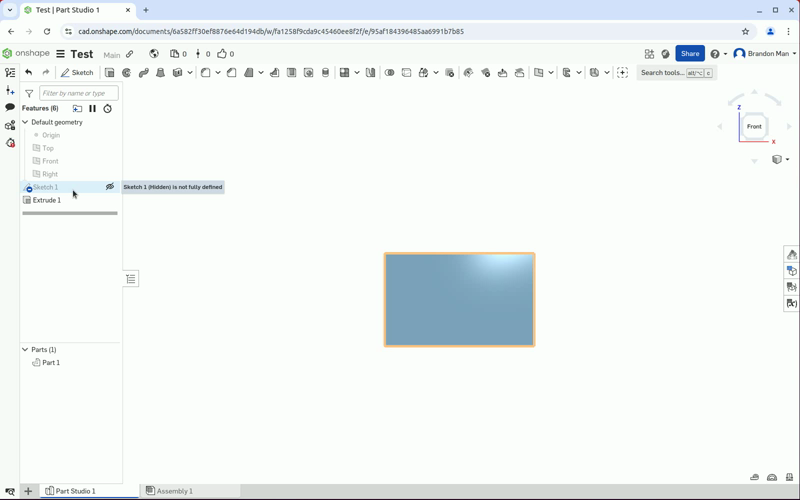
click(73, 189)
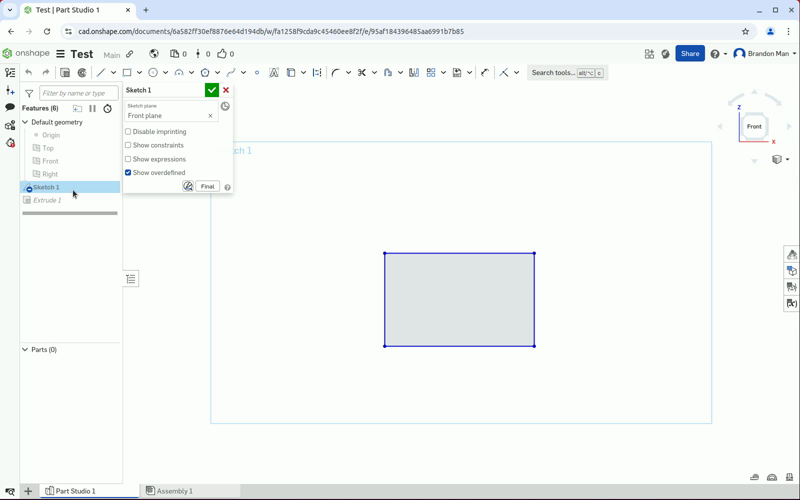
mouse_move(229, 92)
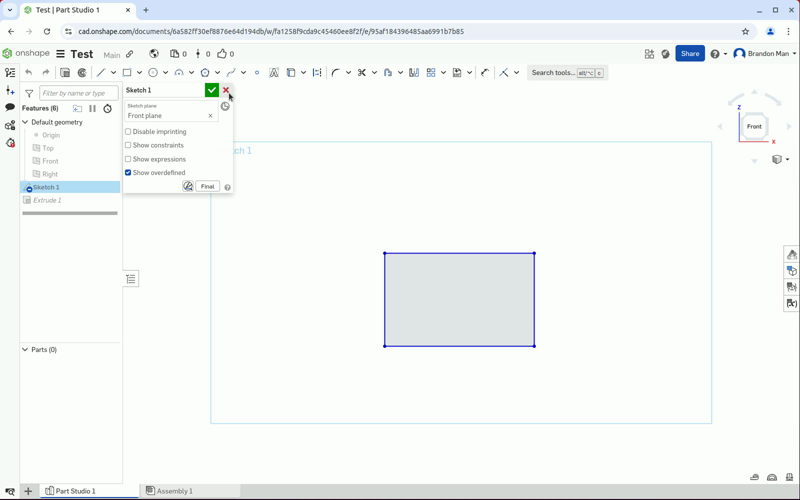
click(229, 92)
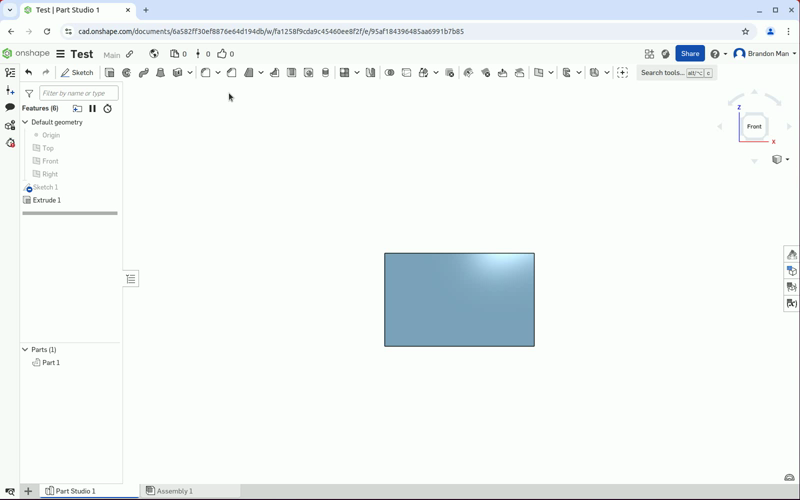
mouse_move(73, 352)
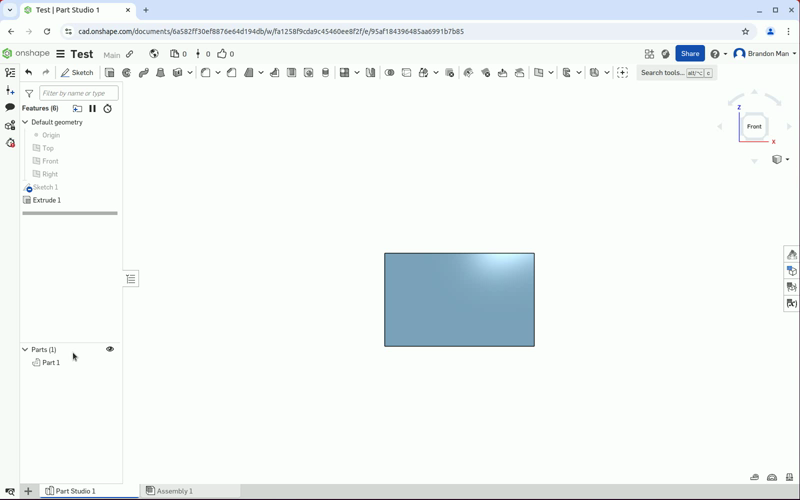
key(y)
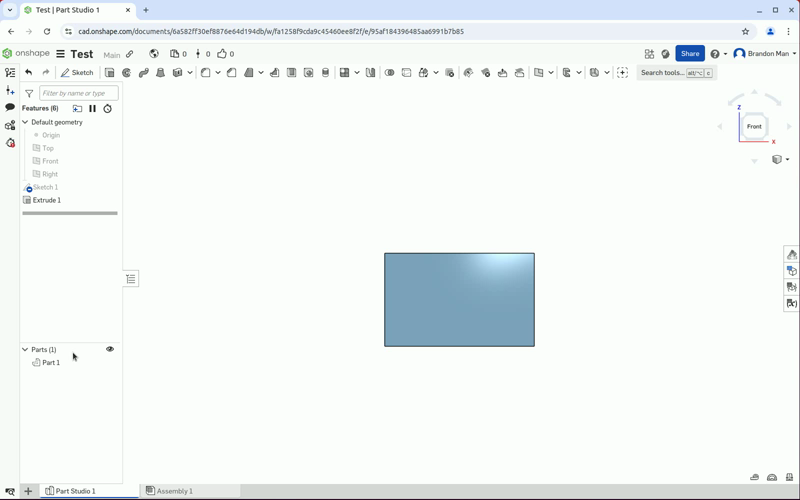
key(shift+p)
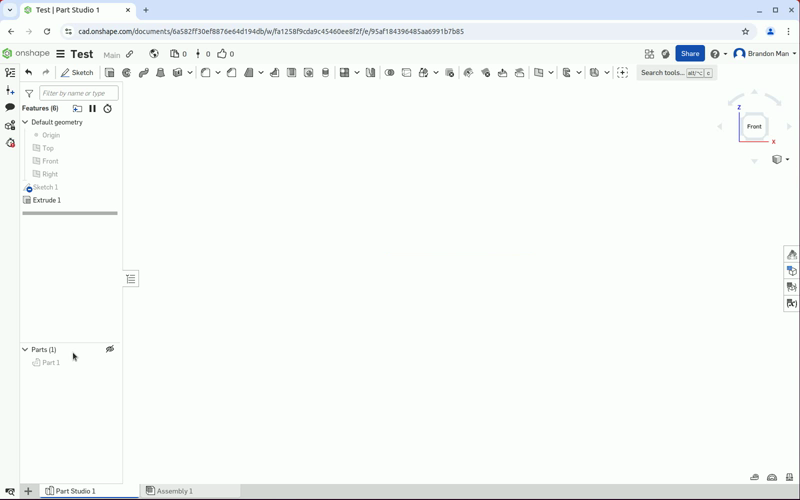
key(space)
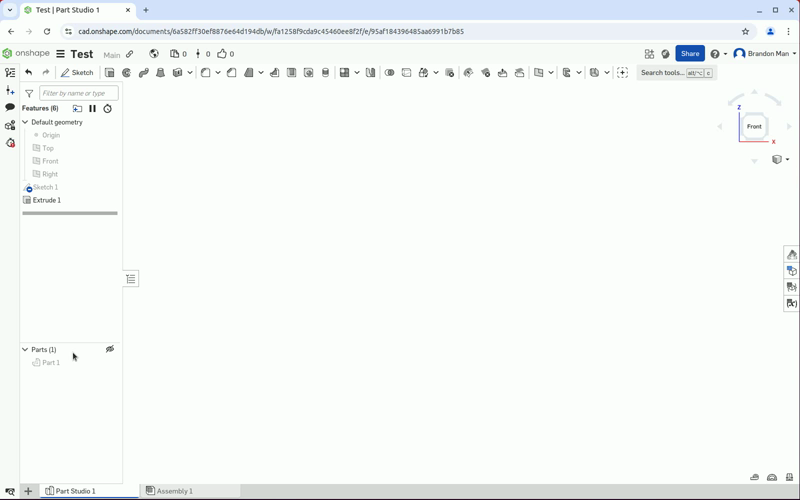
key_down(shift)
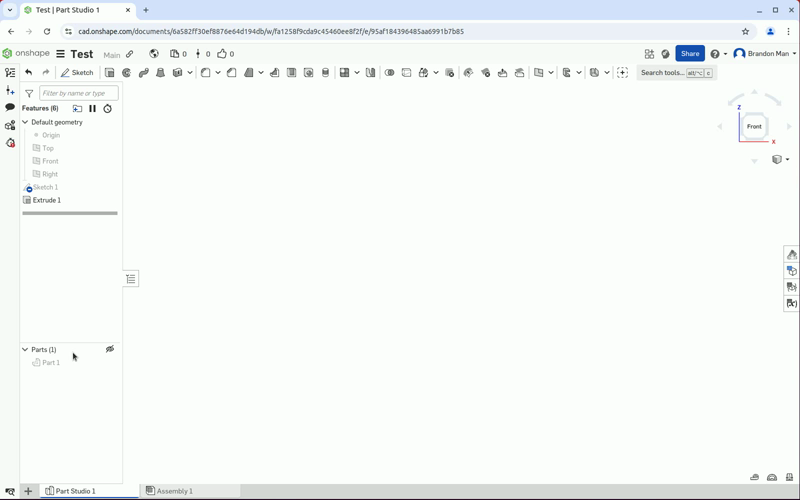
key(down)
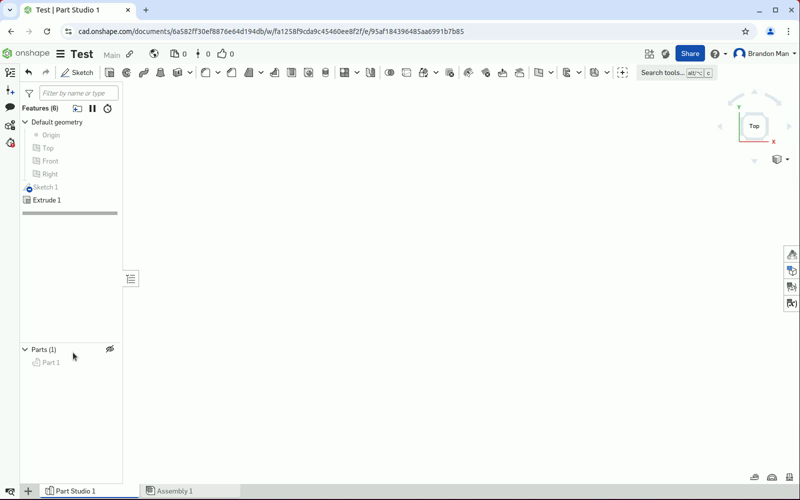
key_up(shift)
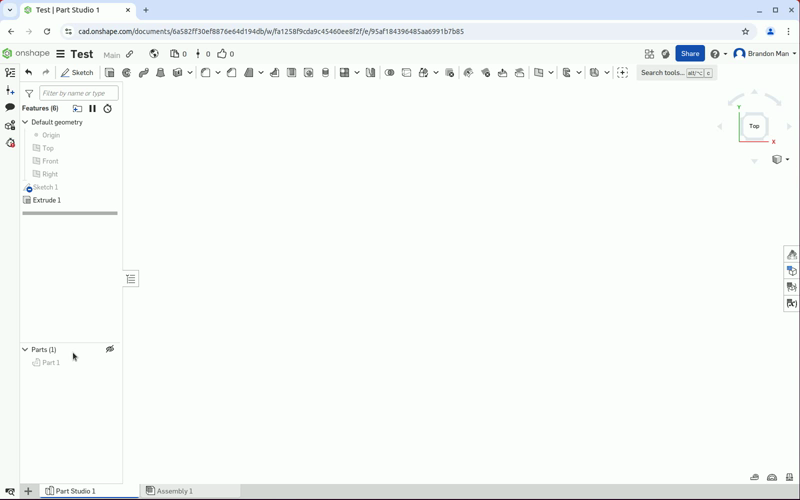
mouse_move(73, 352)
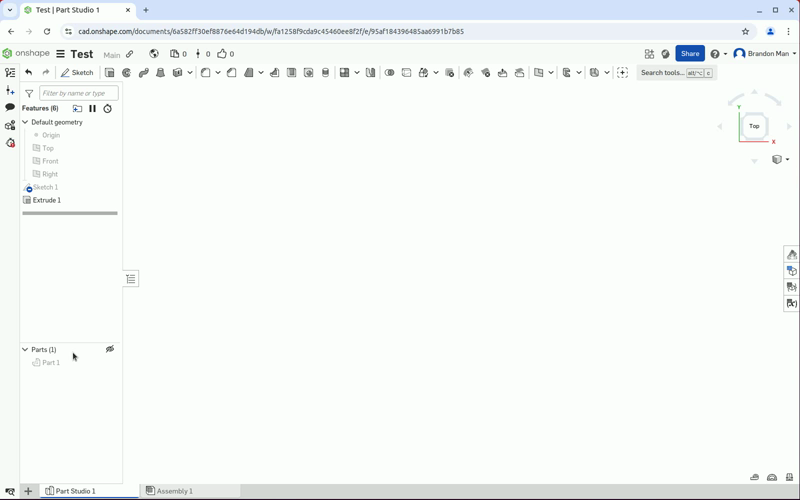
key(shift+y)
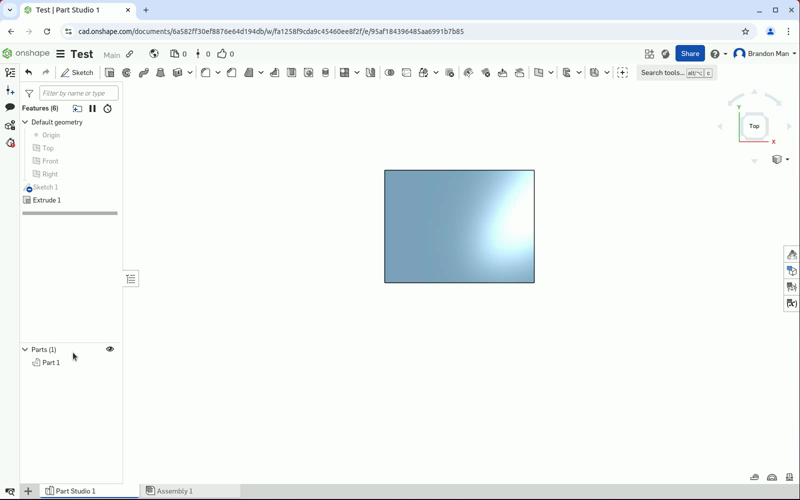
mouse_move(541, 75)
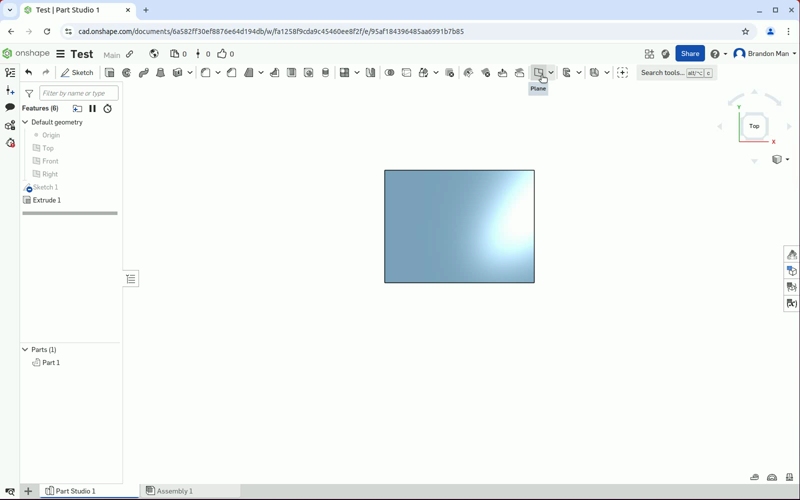
click(541, 75)
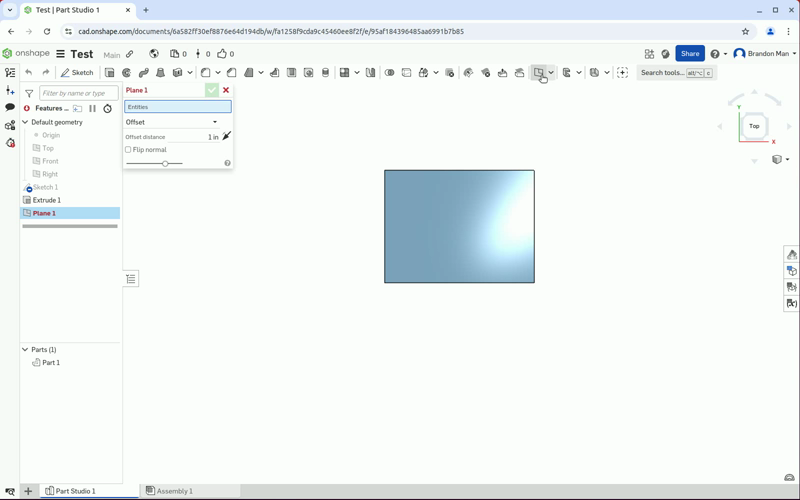
mouse_move(73, 150)
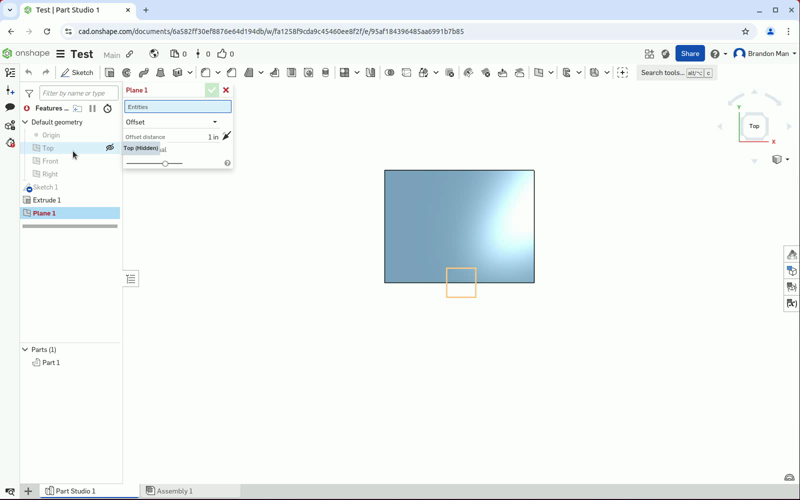
click(73, 150)
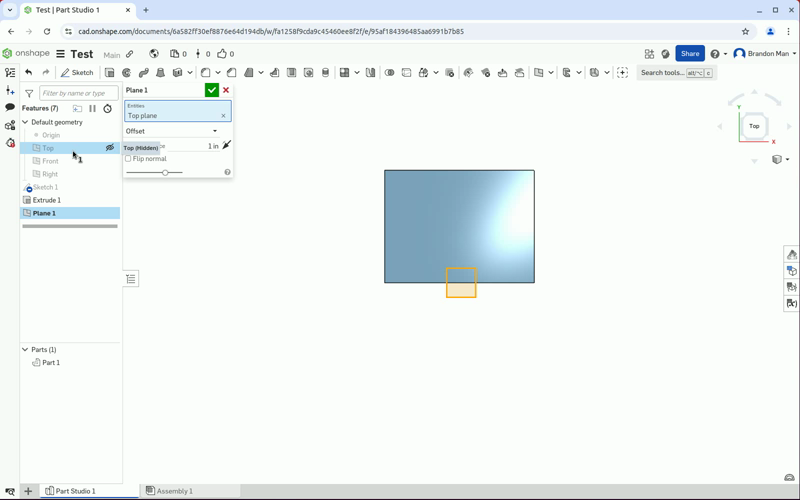
key(tab, 2)
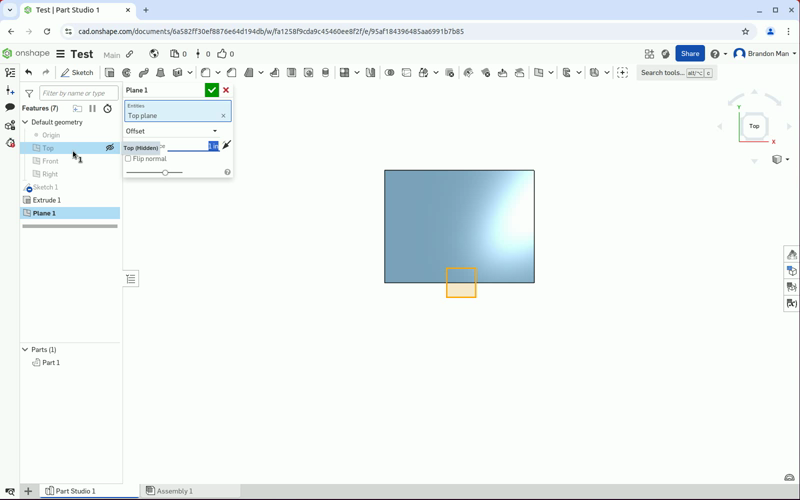
text(6.255)
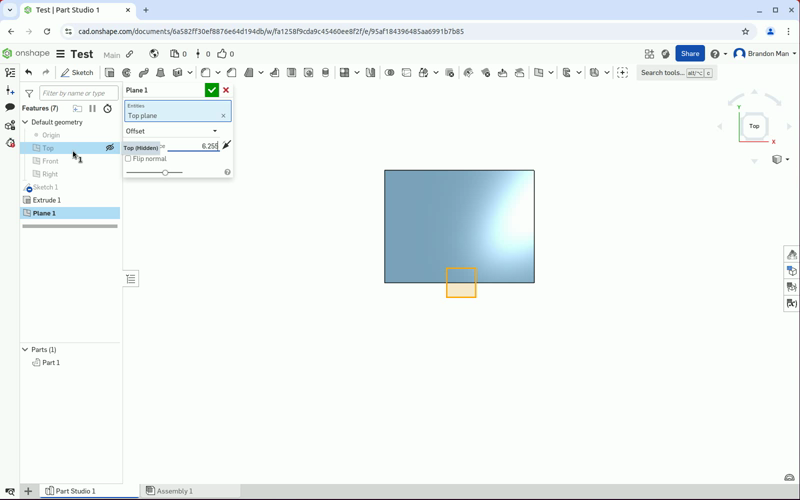
key(enter, 2)
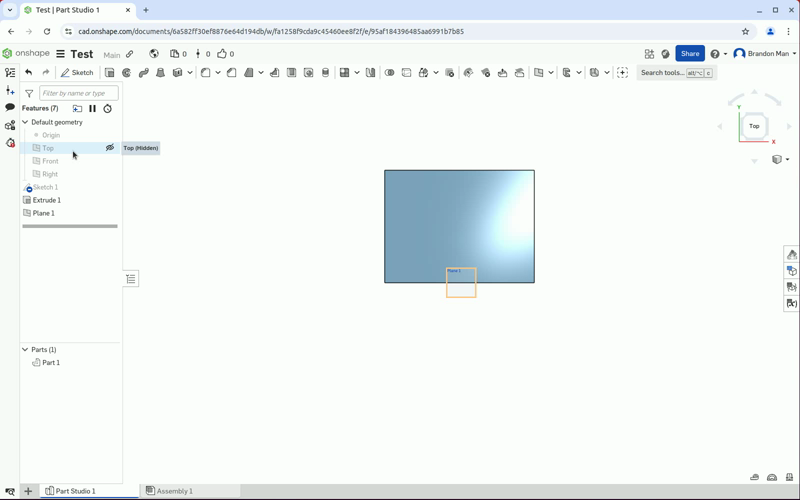
key(shift+s)
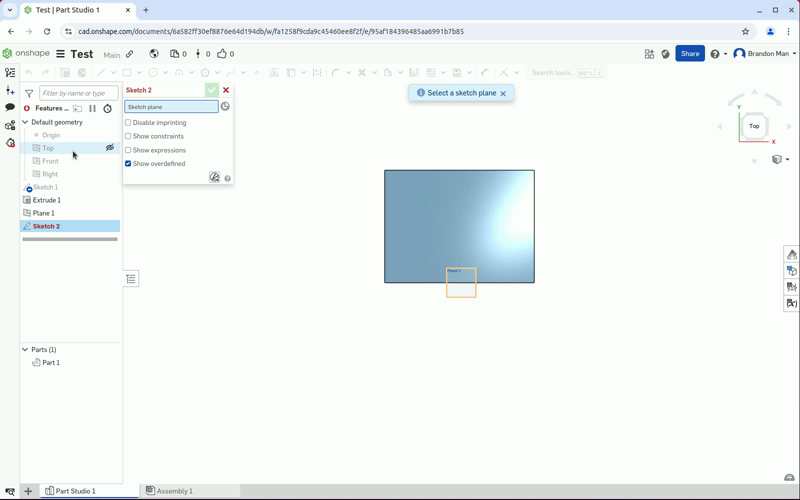
mouse_move(73, 215)
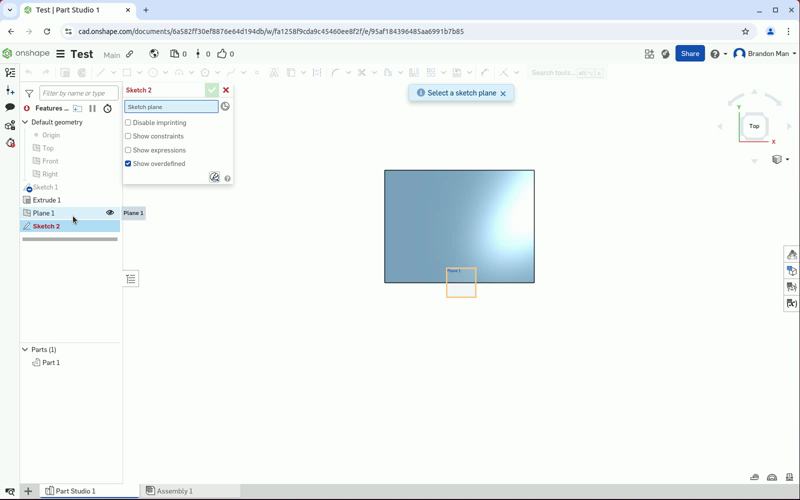
click(73, 215)
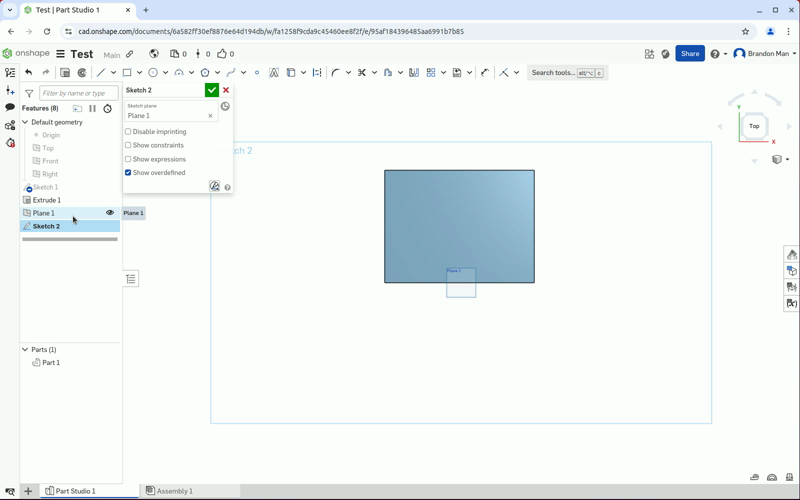
mouse_move(73, 352)
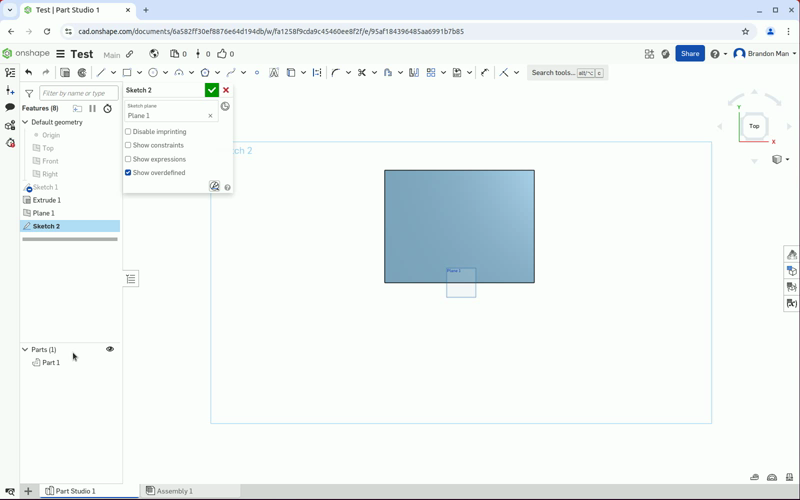
key(y)
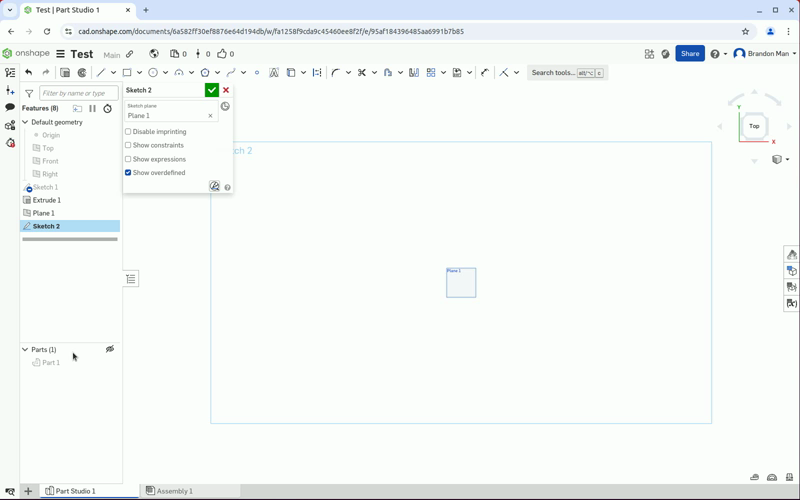
key(a)
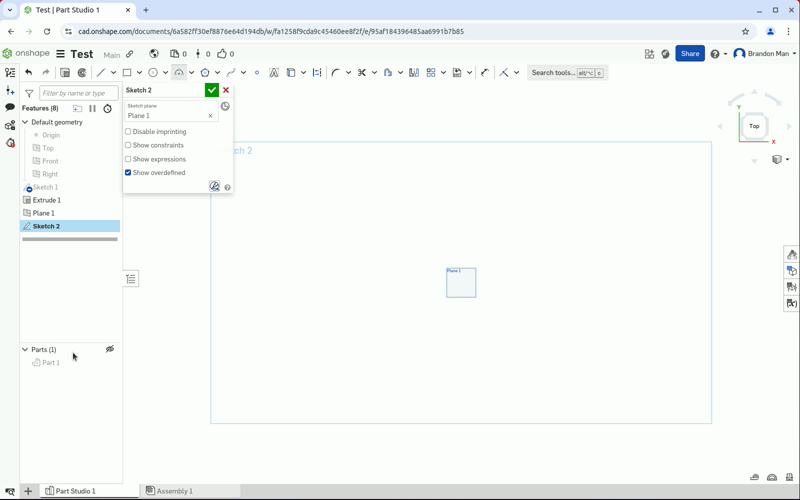
key_down(shift)
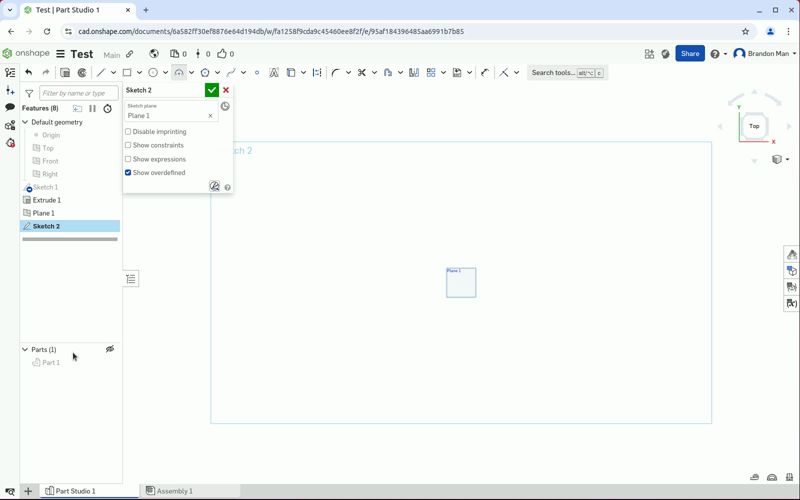
mouse_move(534, 264)
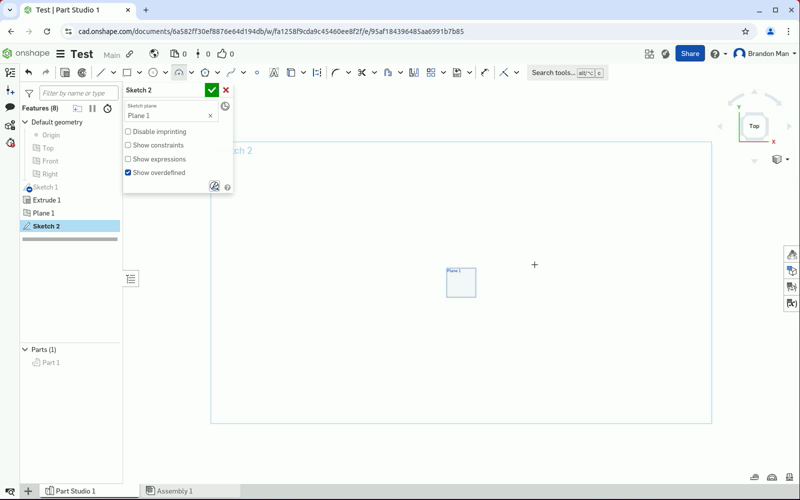
click(534, 264)
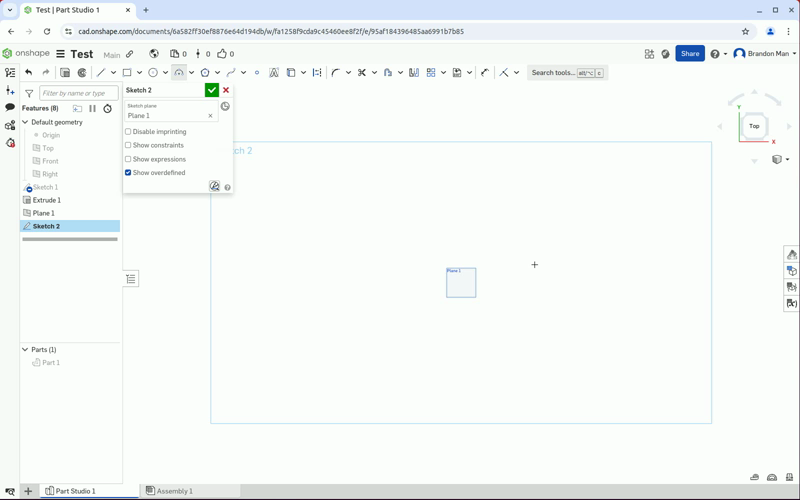
key_up(shift)
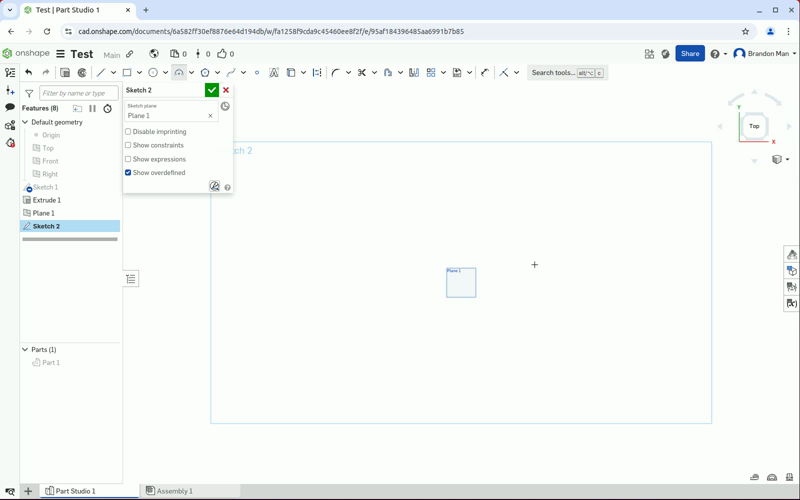
key_down(shift)
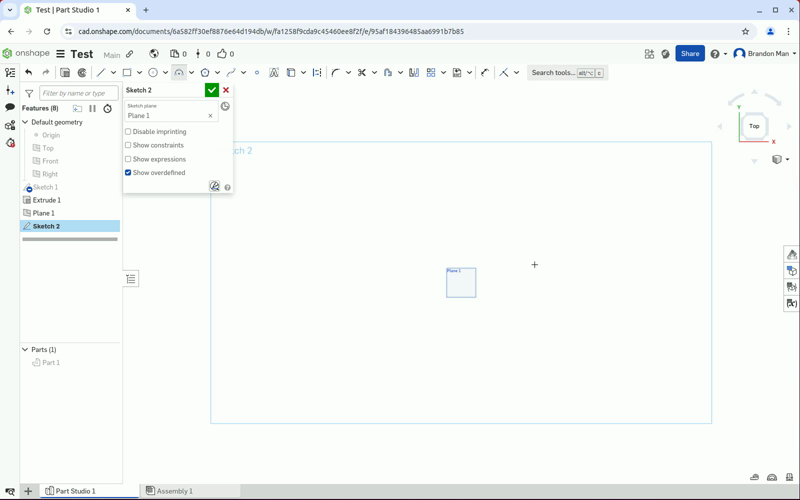
mouse_move(534, 188)
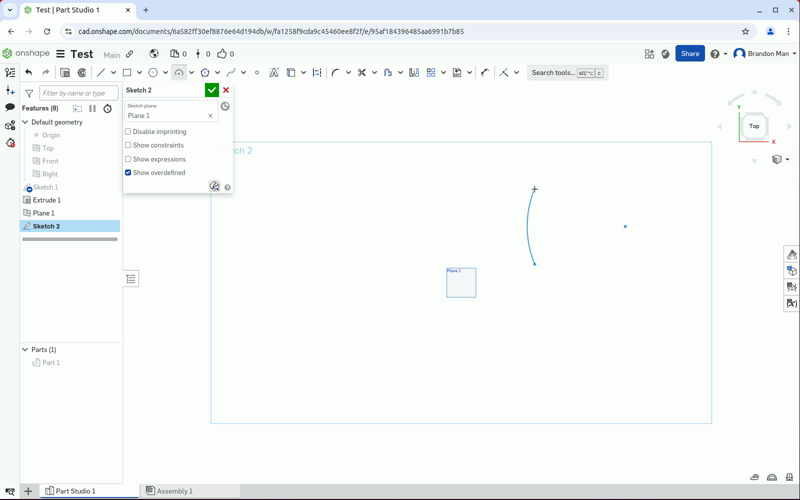
click(534, 188)
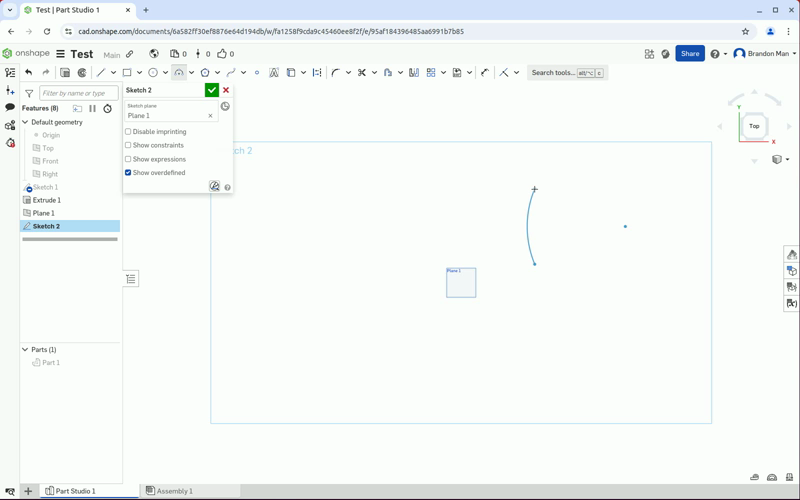
mouse_move(572, 226)
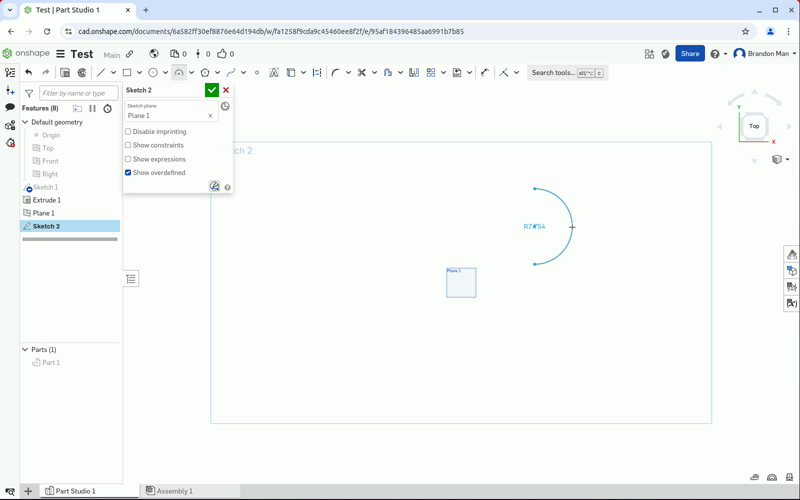
click(572, 226)
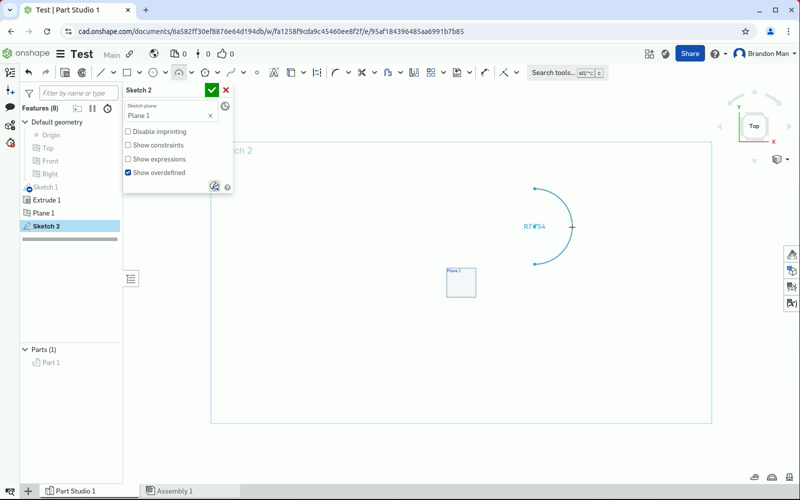
key_up(shift)
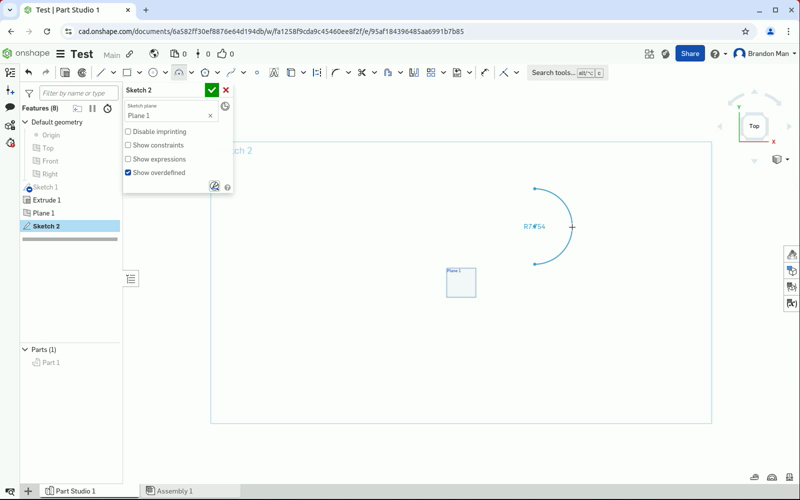
key(esc)
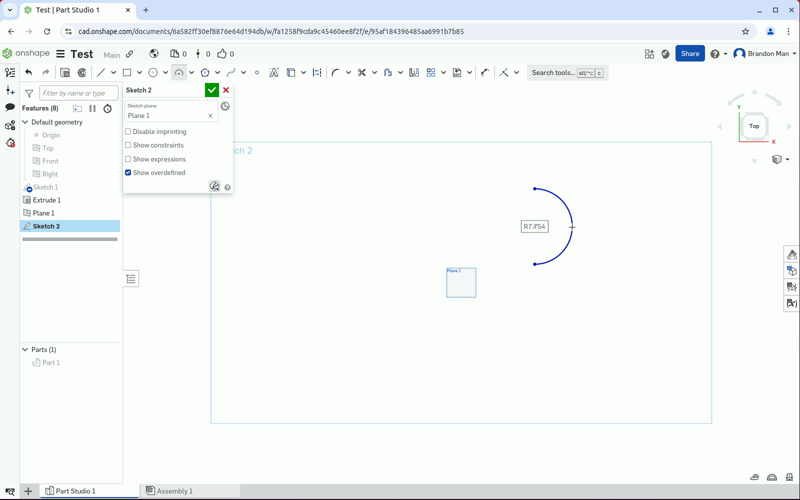
key(l)
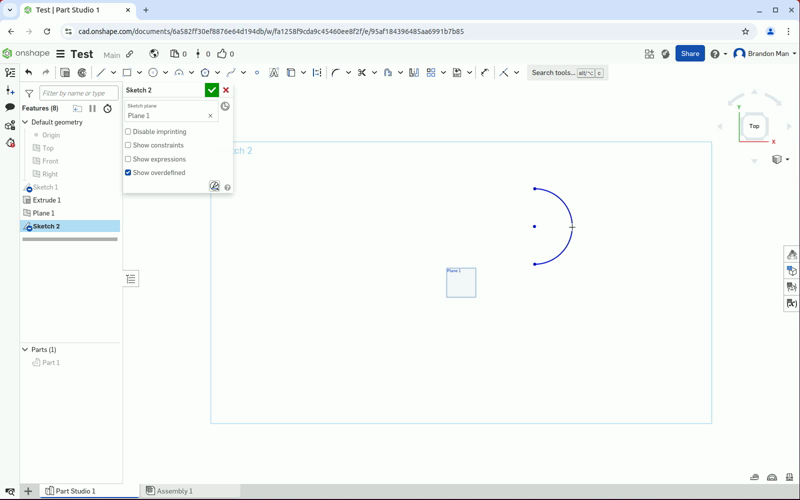
mouse_move(534, 188)
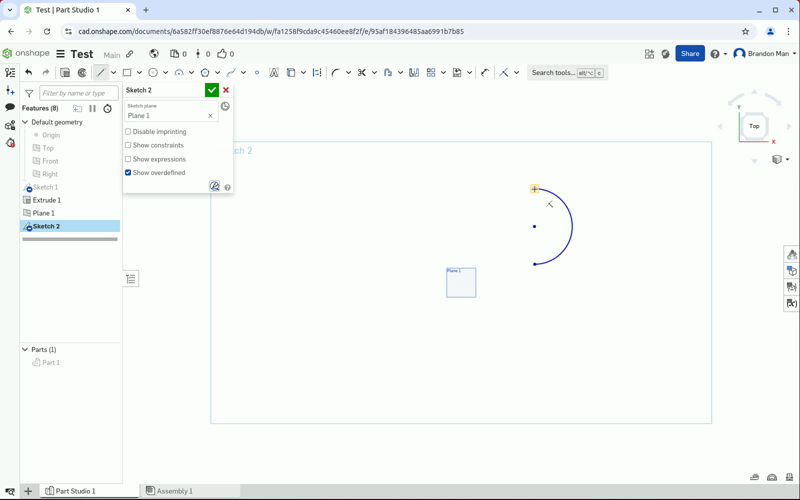
click(534, 188)
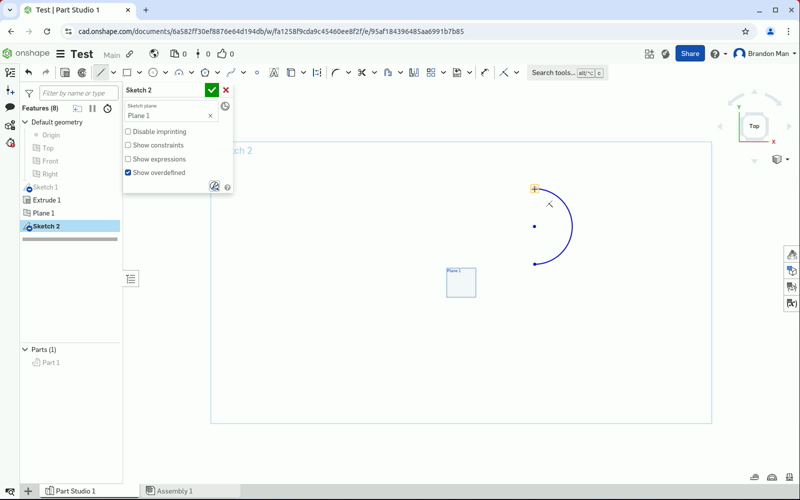
key_down(shift)
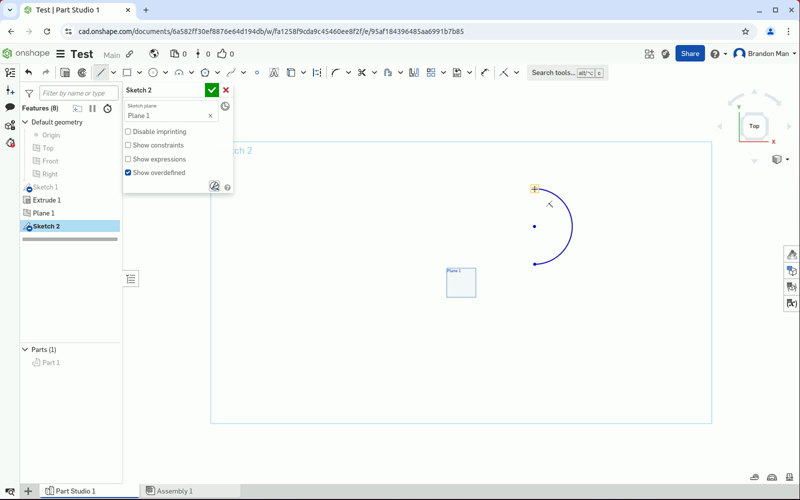
mouse_move(534, 264)
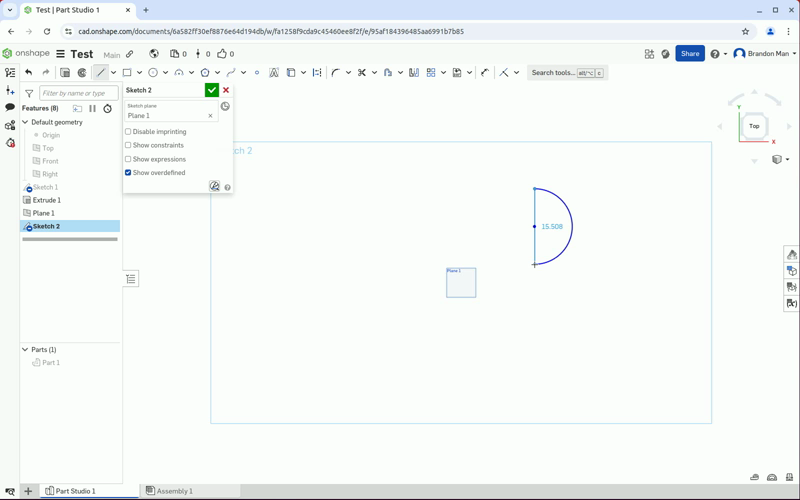
key_up(shift)
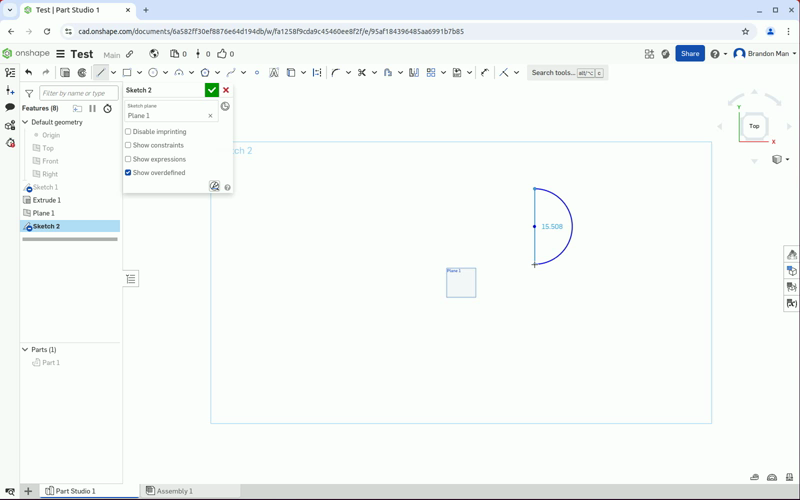
click(534, 264)
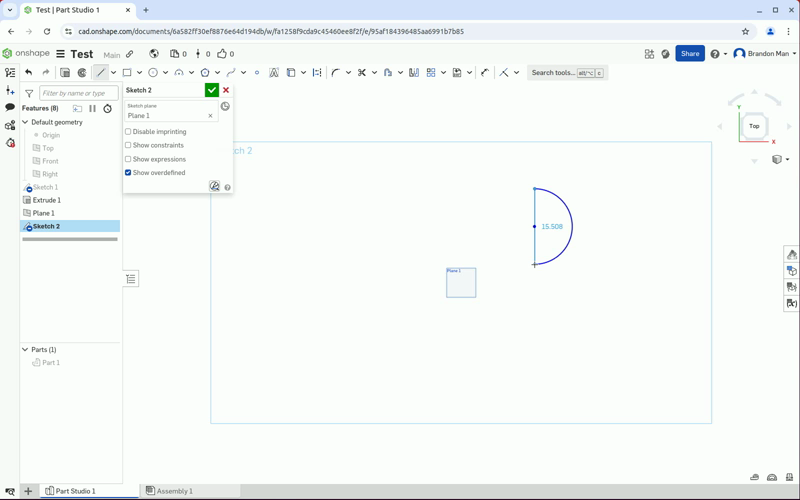
key(esc)
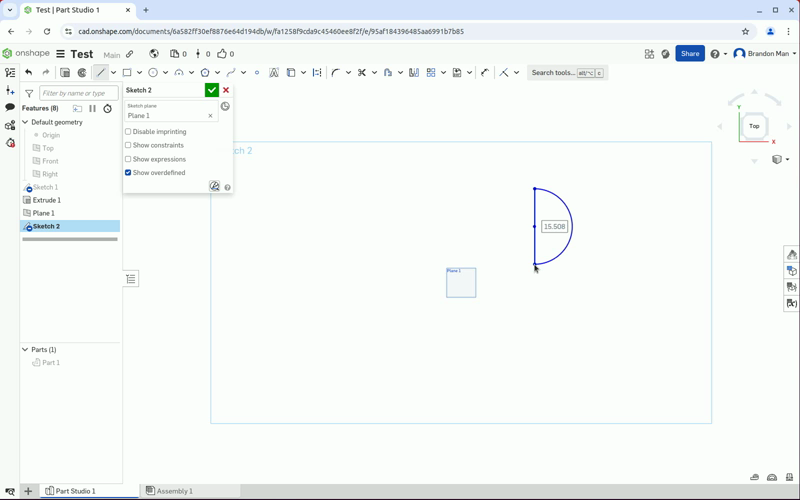
mouse_move(539, 237)
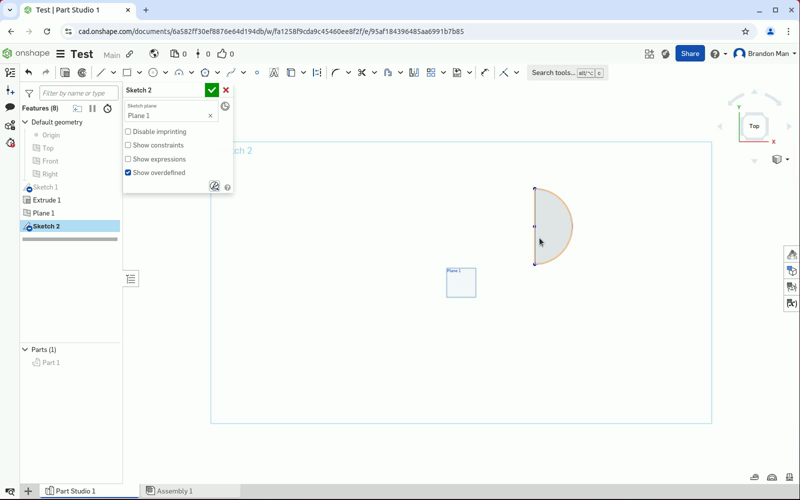
scroll(6)
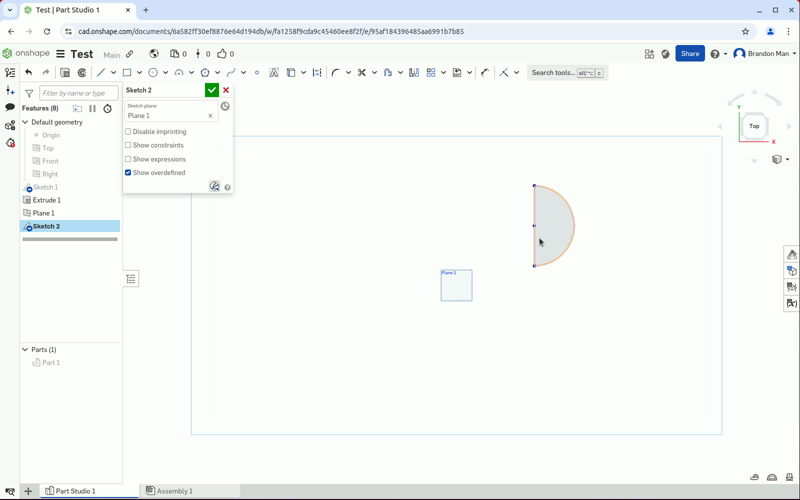
scroll(6)
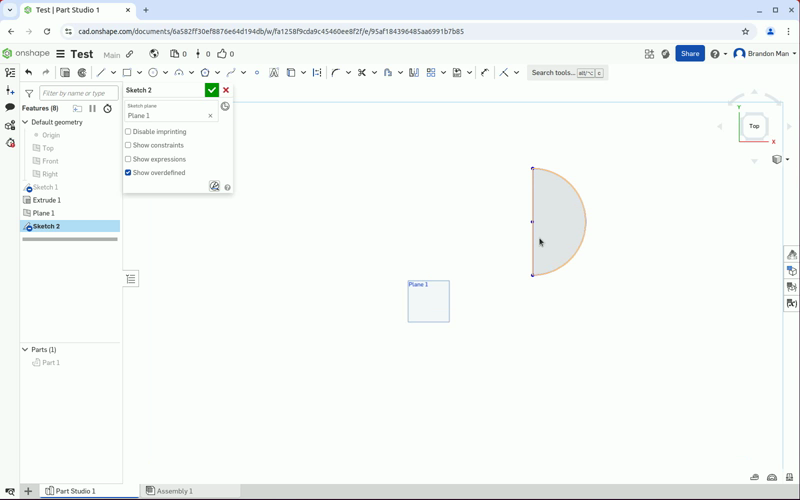
scroll(6)
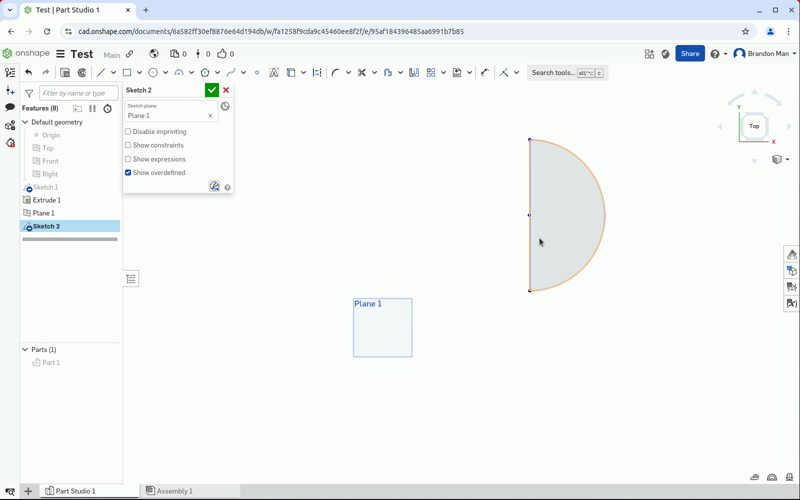
scroll(6)
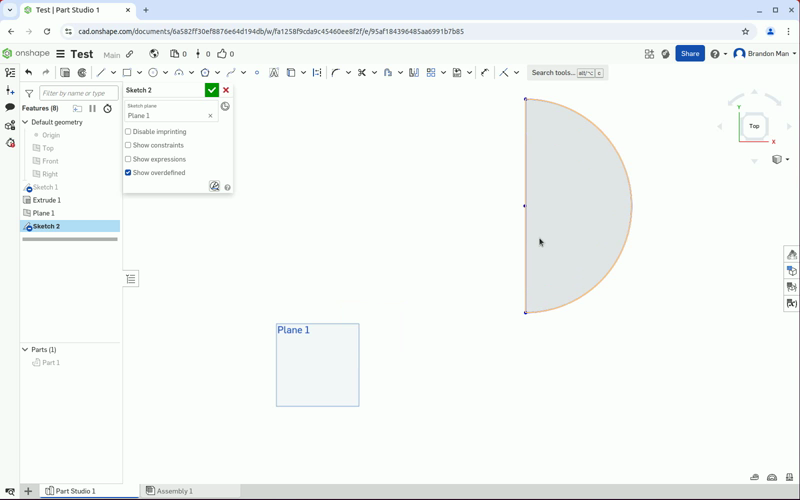
scroll(6)
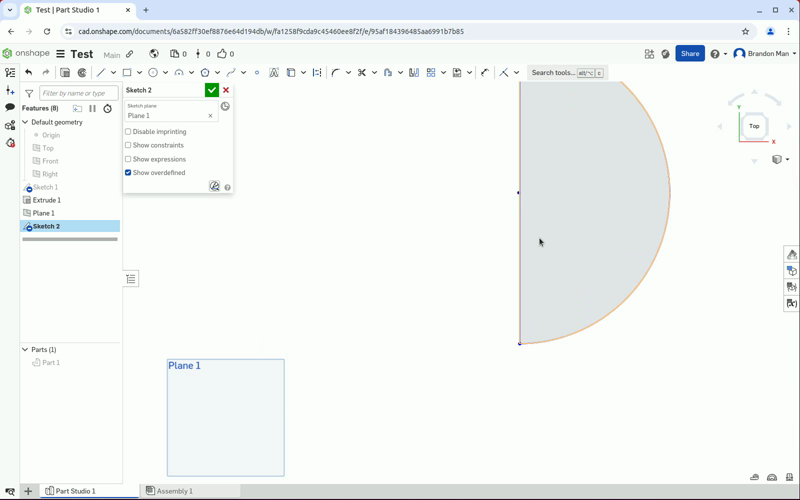
scroll(6)
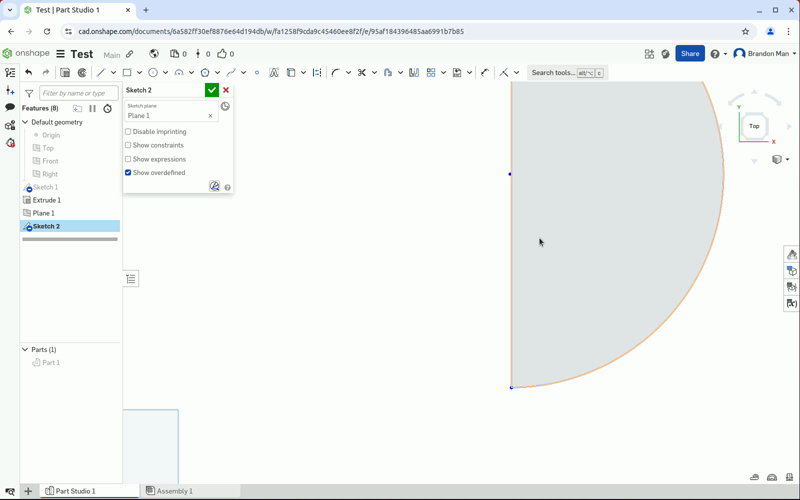
scroll(6)
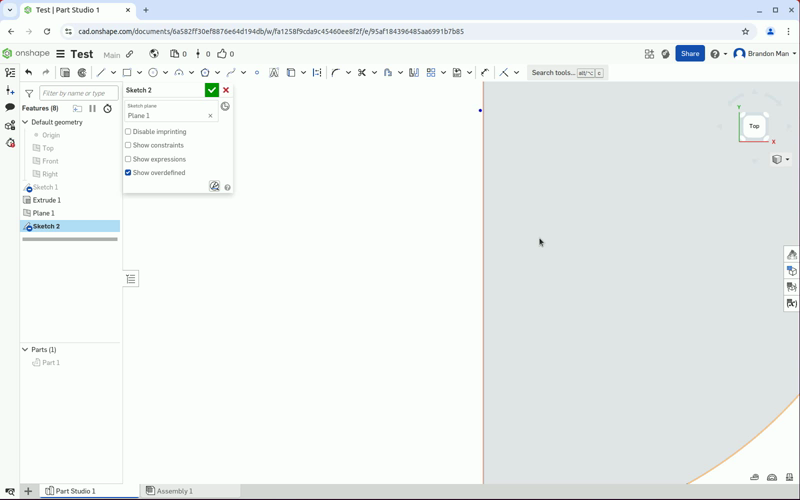
click(539, 237)
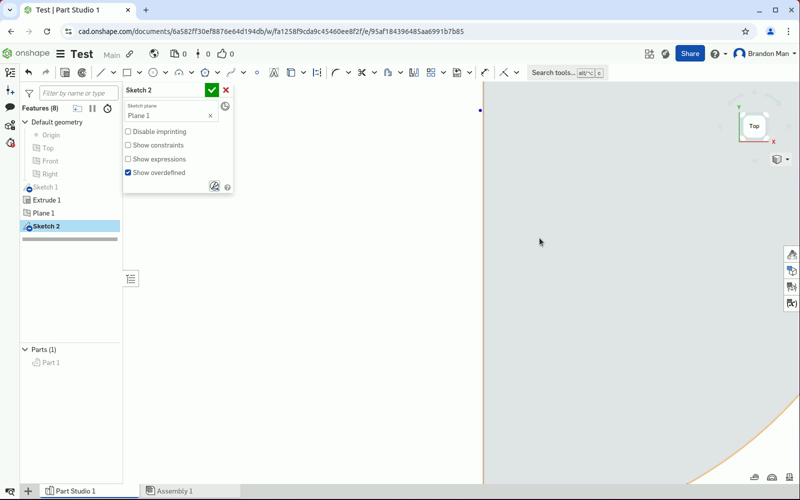
scroll(-6)
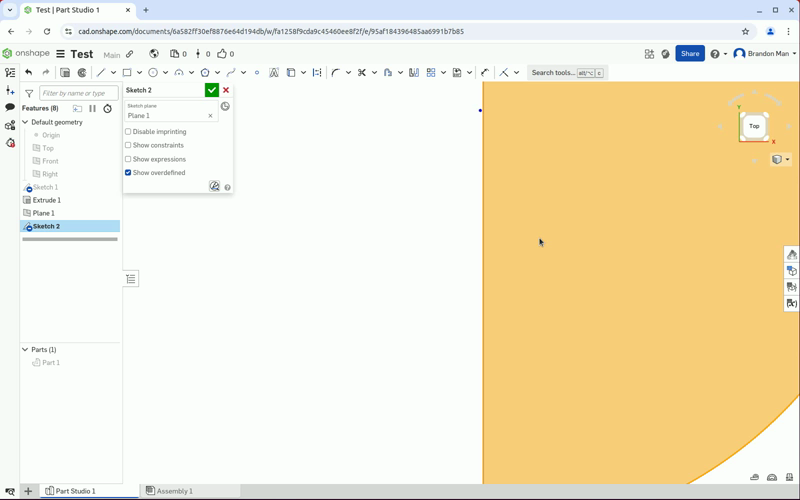
scroll(-6)
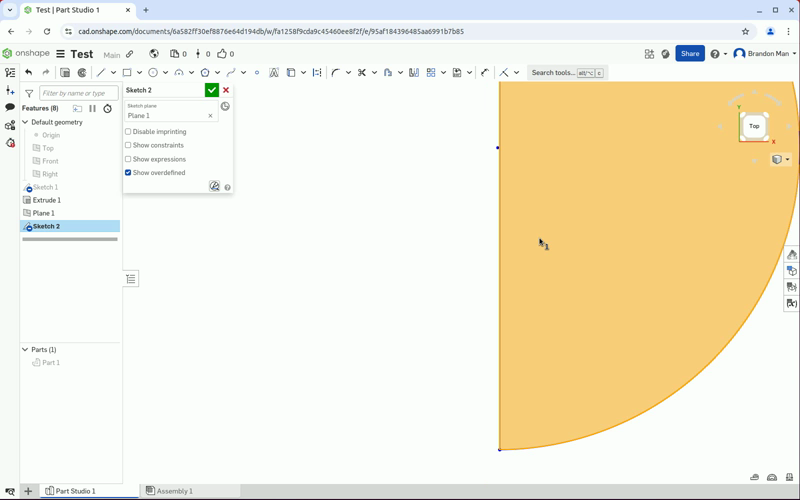
scroll(-6)
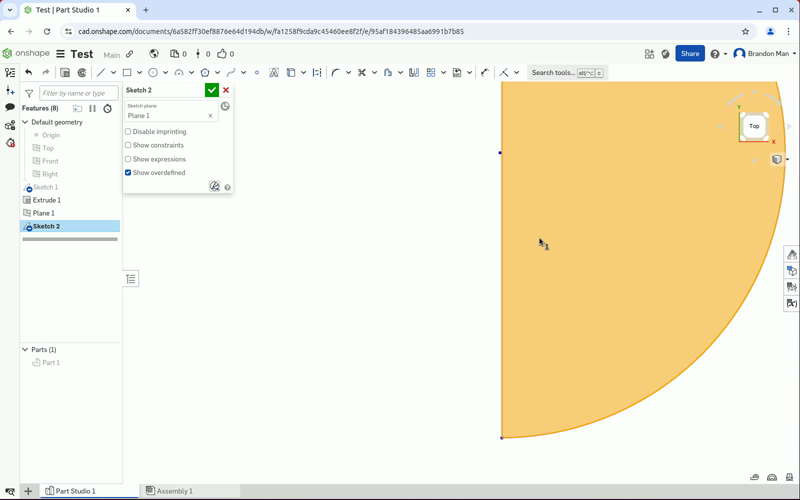
scroll(-6)
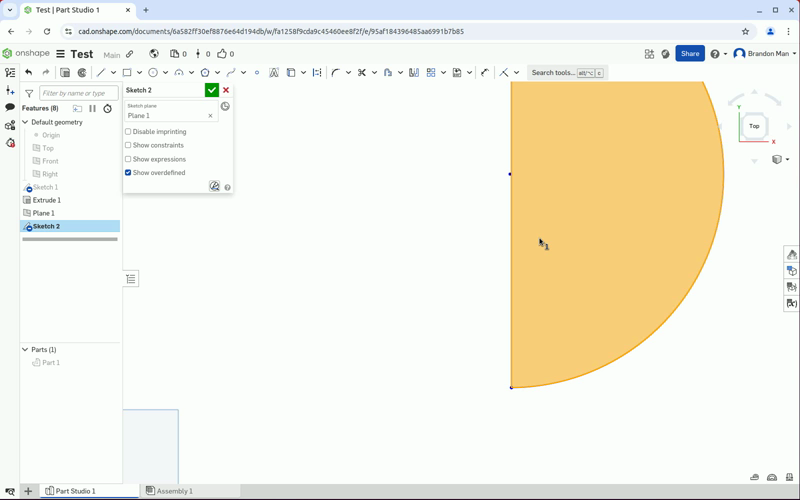
scroll(-6)
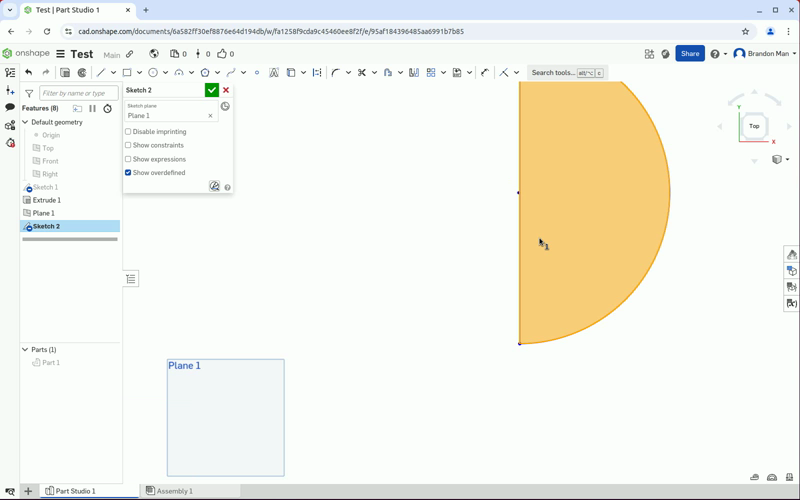
scroll(-6)
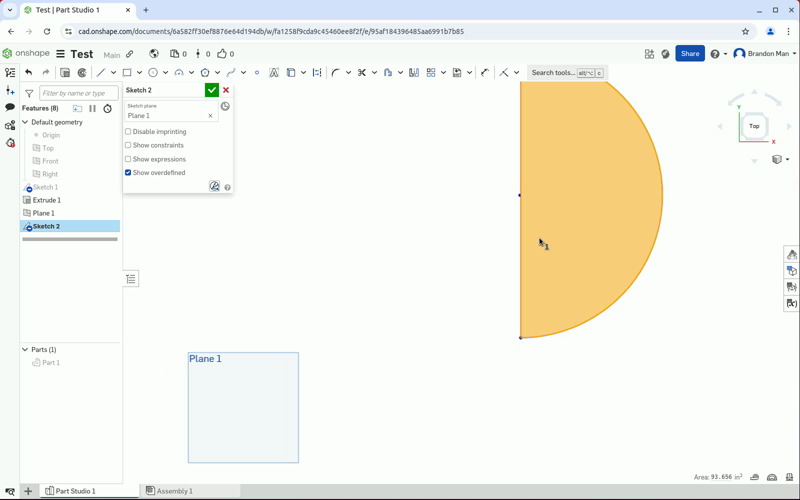
scroll(-6)
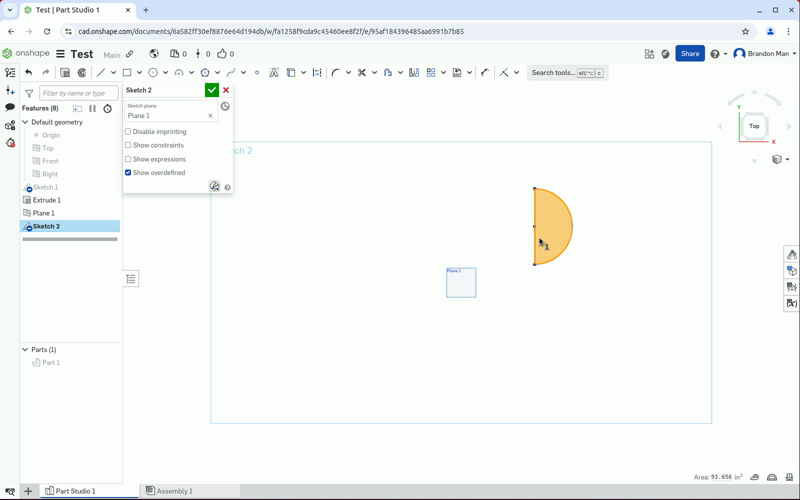
mouse_move(73, 352)
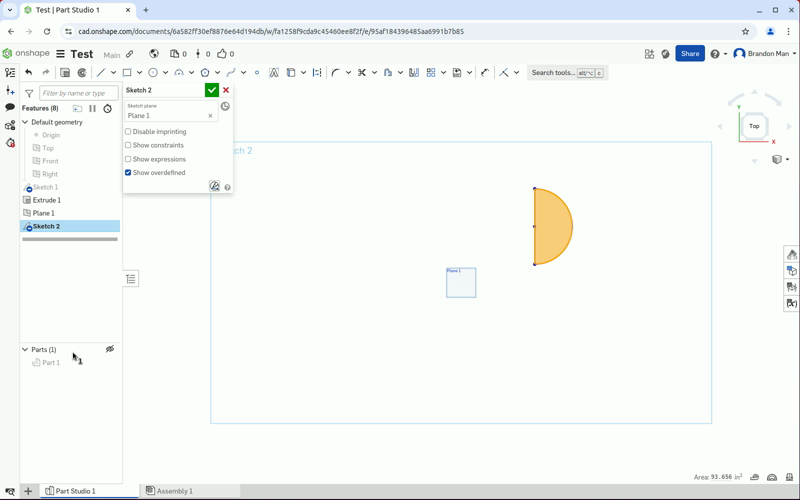
key(shift+y)
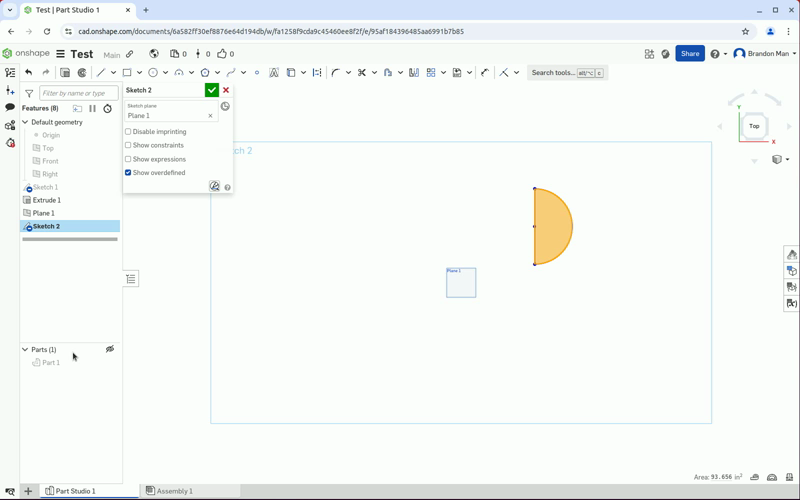
key(shift+e)
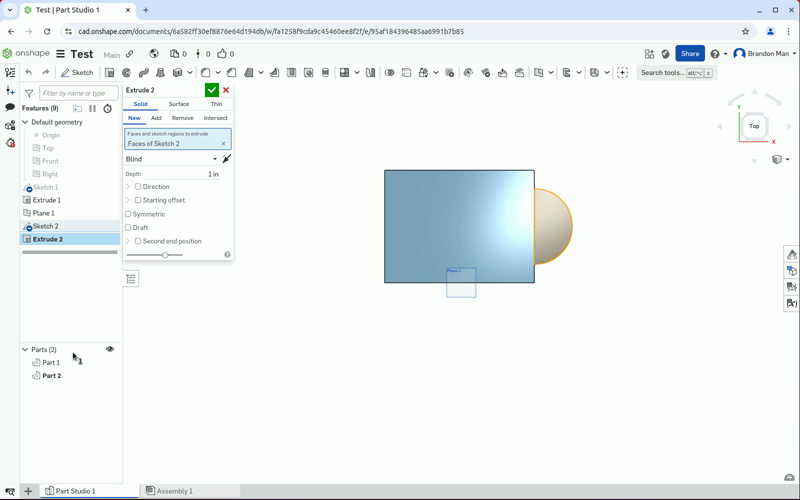
mouse_move(143, 106)
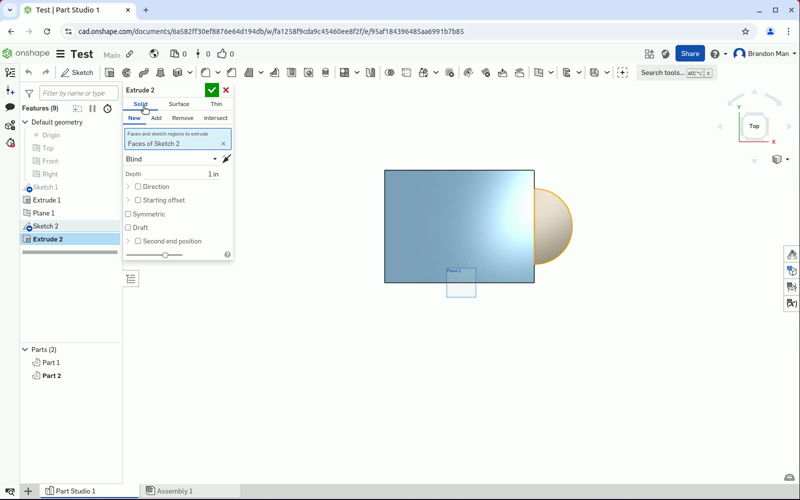
click(143, 106)
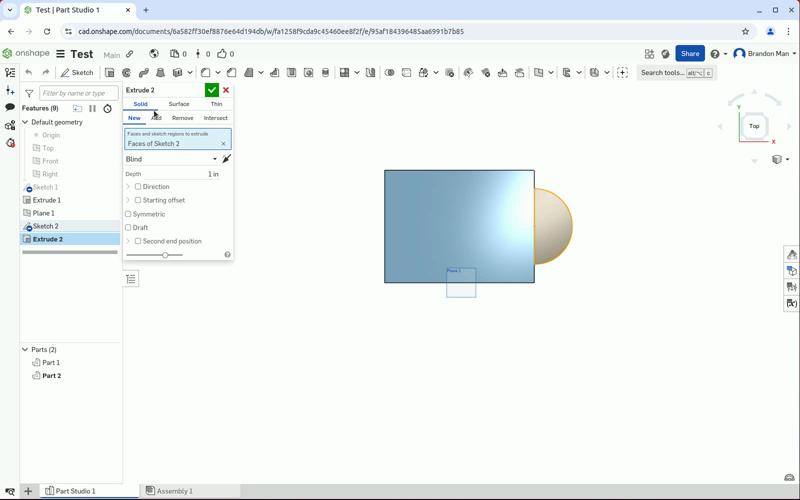
mouse_move(186, 120)
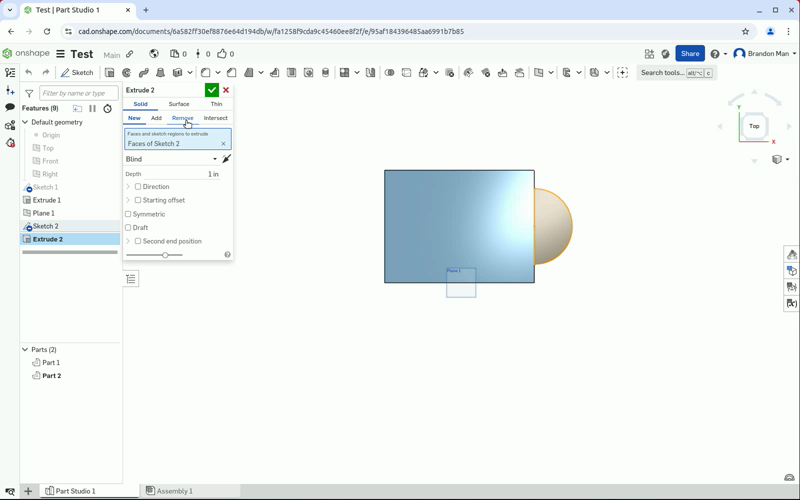
click(186, 120)
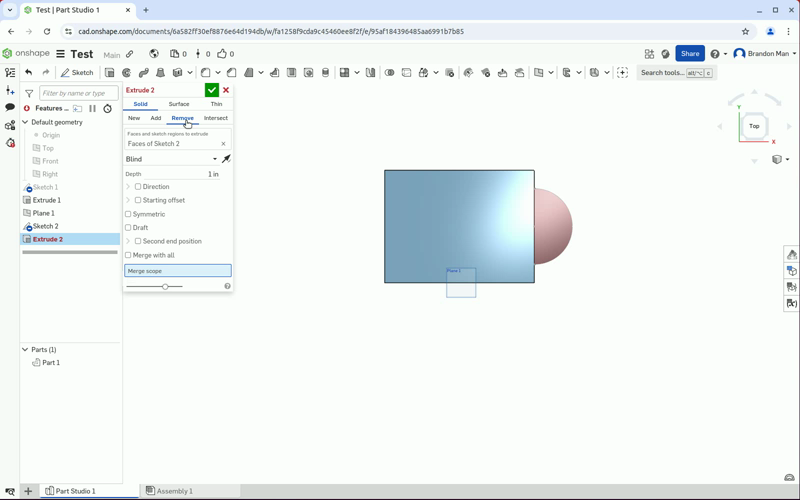
key(tab, 4)
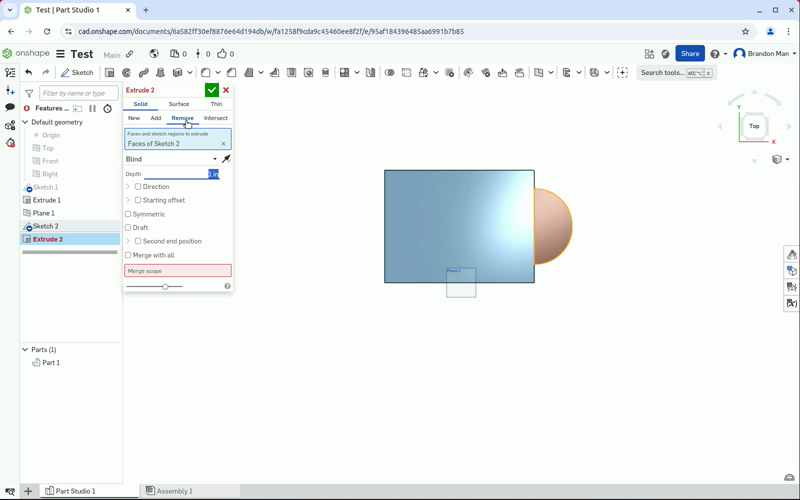
text(19.257)
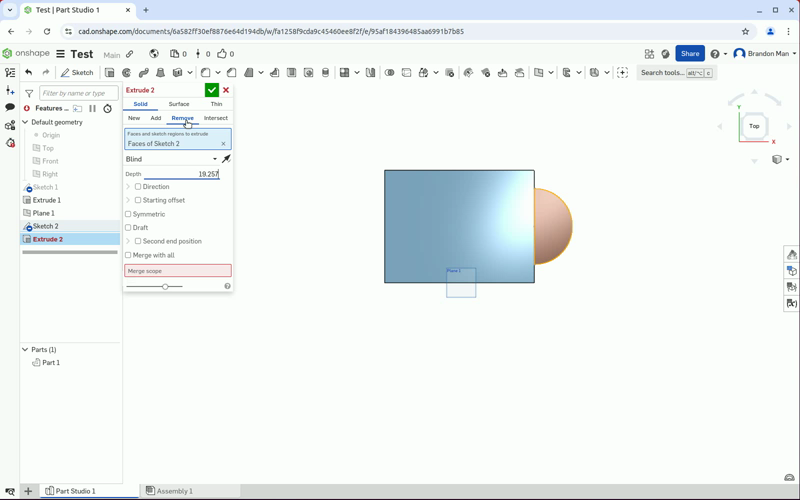
key(tab, 6)
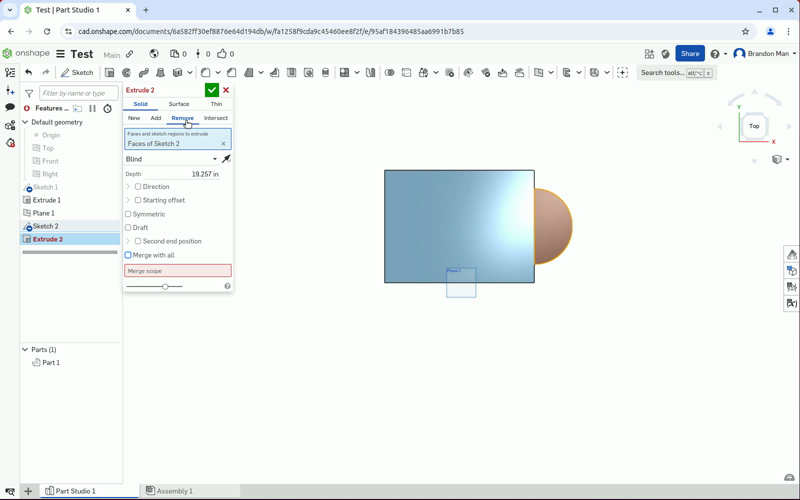
key(space)
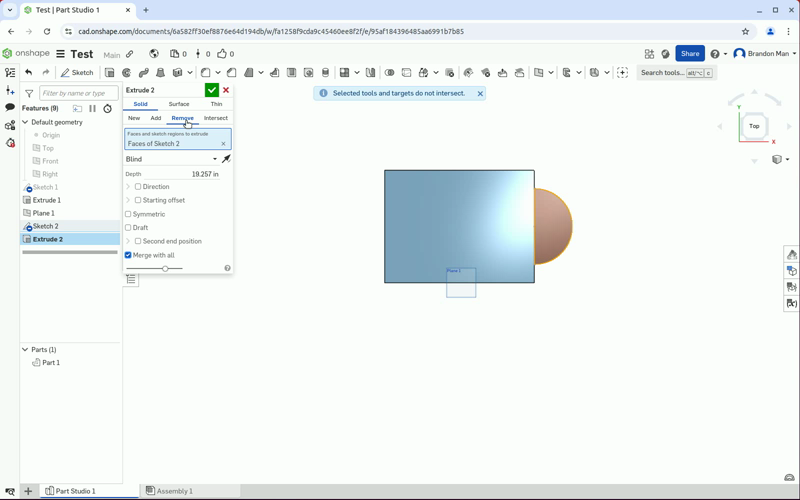
key(enter)
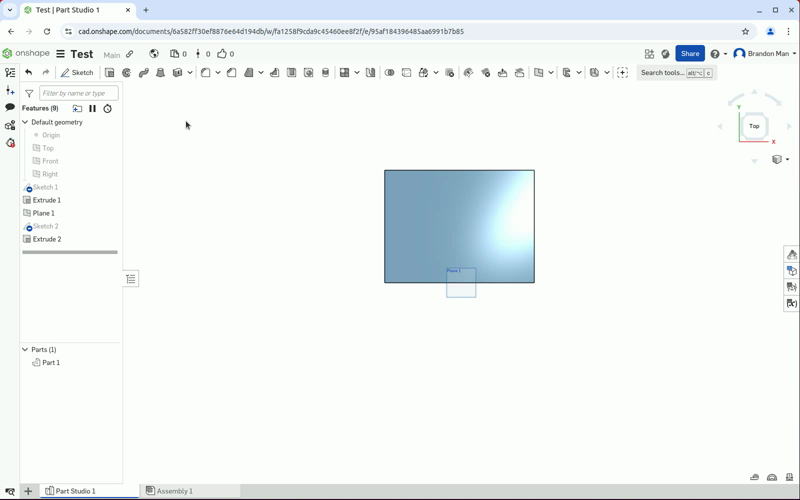
key(shift+h)
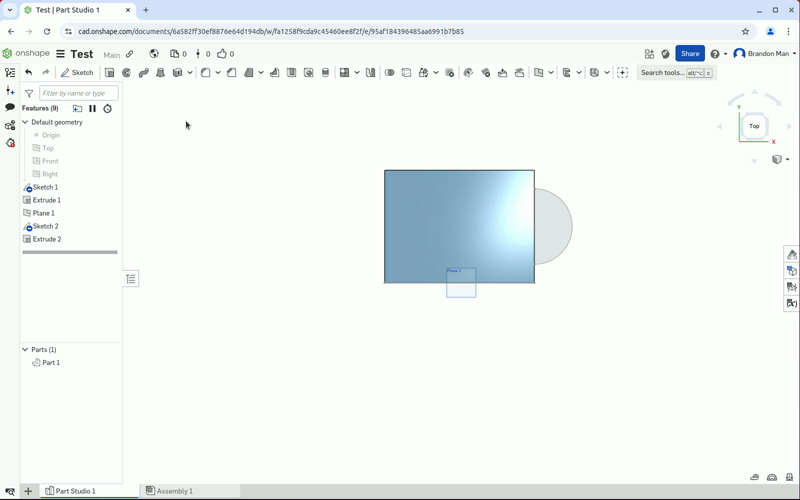
key(shift+h)
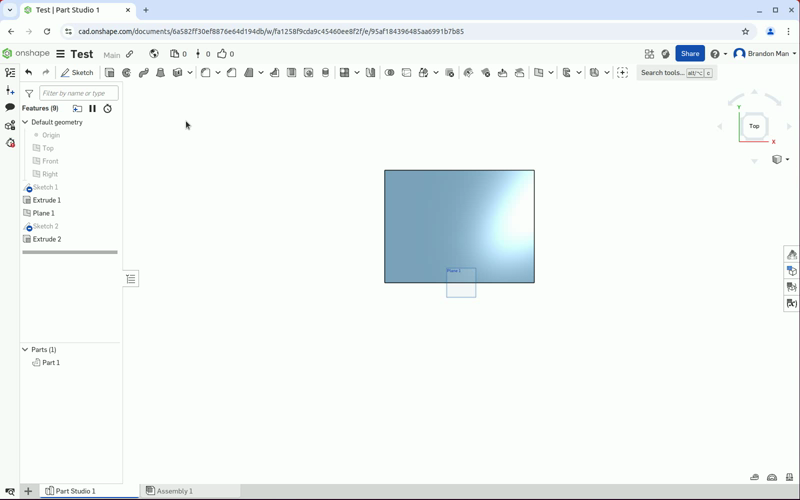
mouse_move(73, 189)
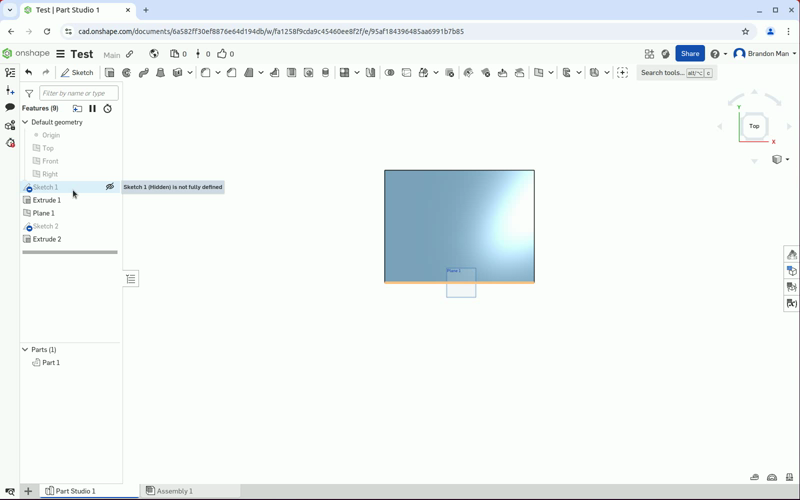
click(73, 189)
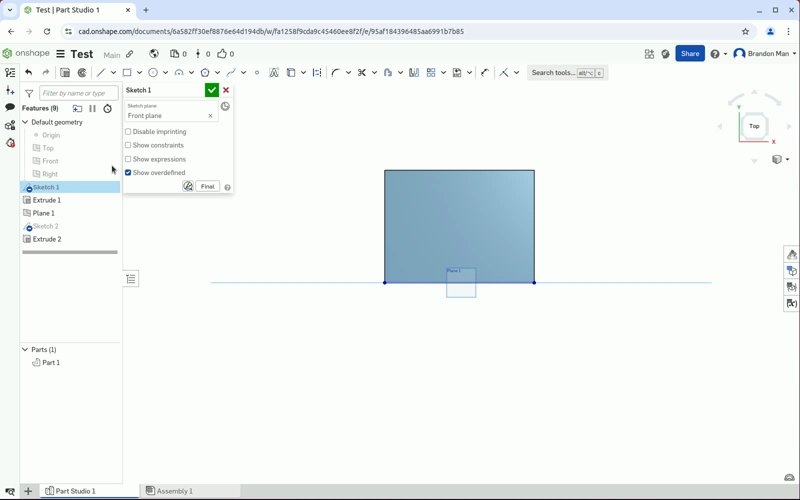
mouse_move(229, 92)
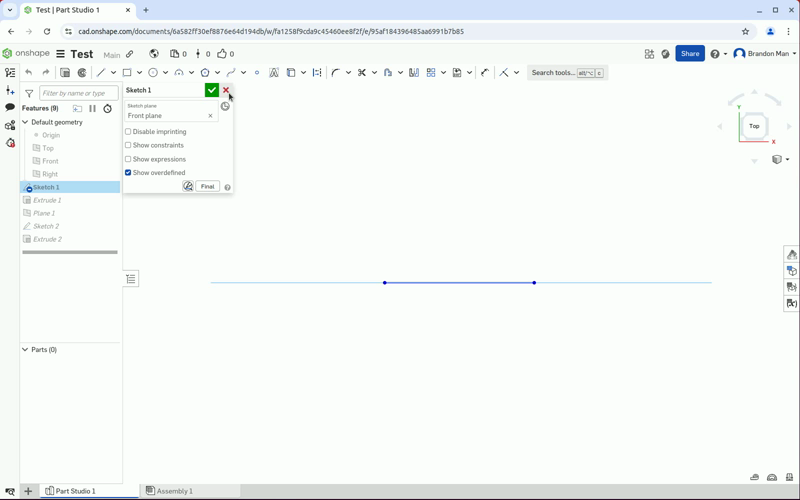
click(229, 92)
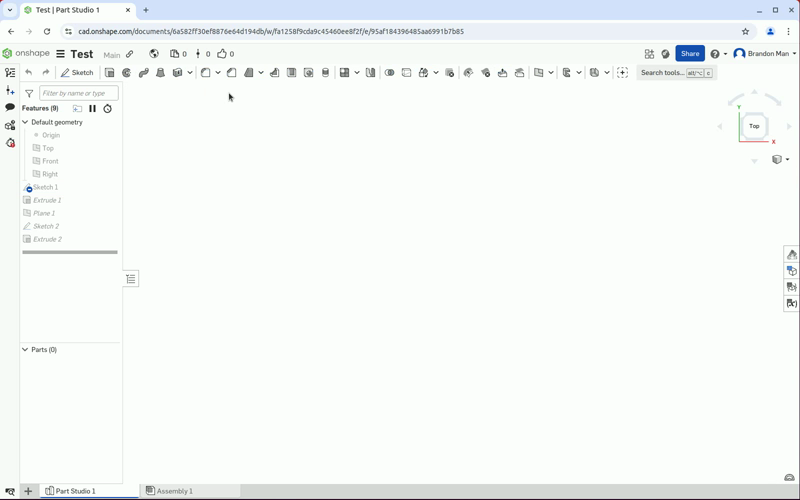
key(shift+s)
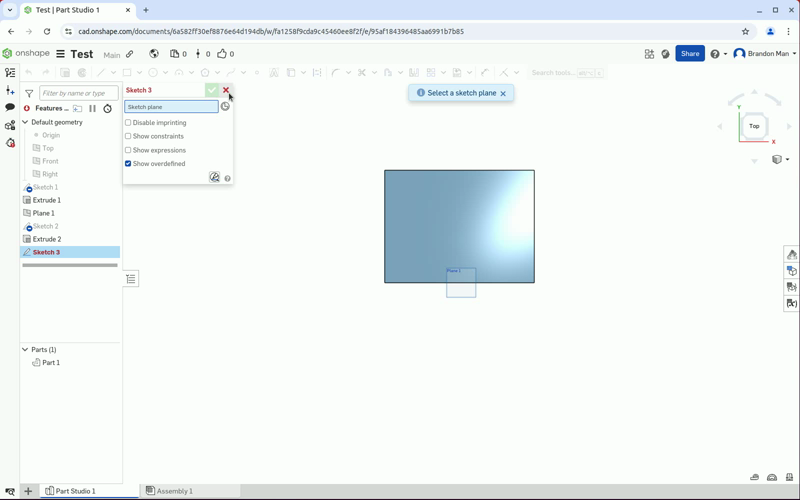
mouse_move(73, 215)
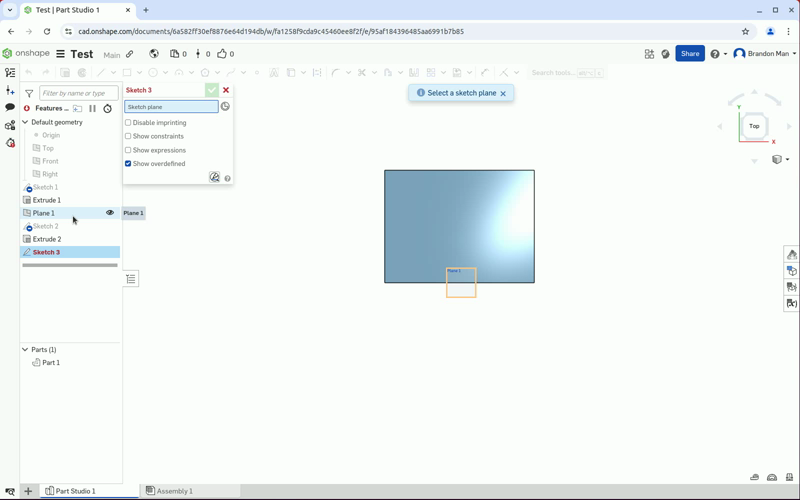
click(73, 215)
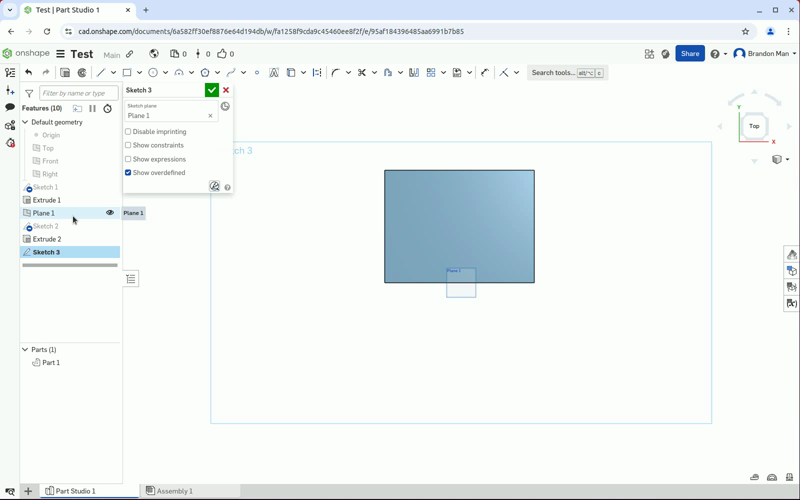
mouse_move(73, 352)
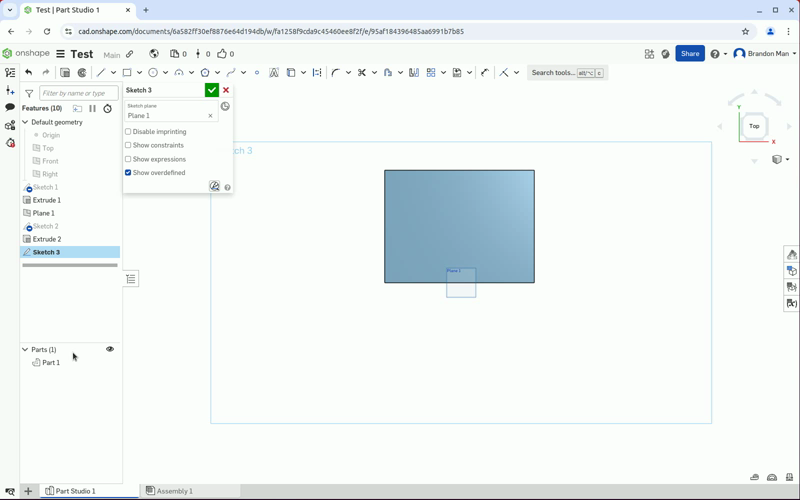
key(y)
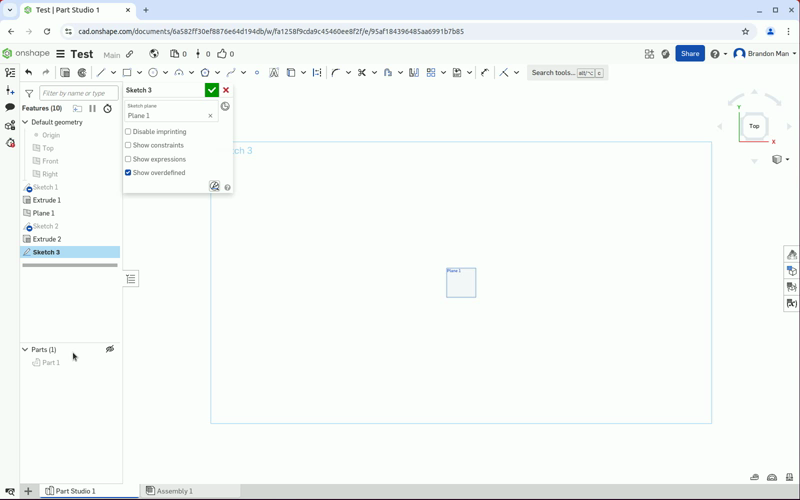
key(l)
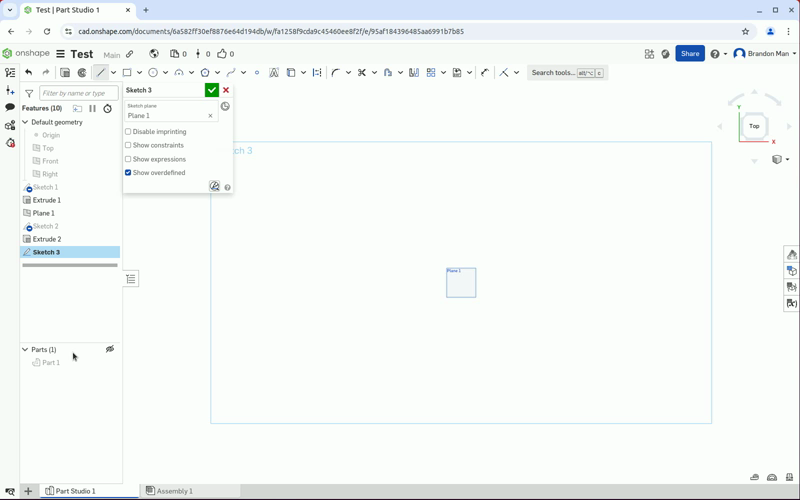
key_down(shift)
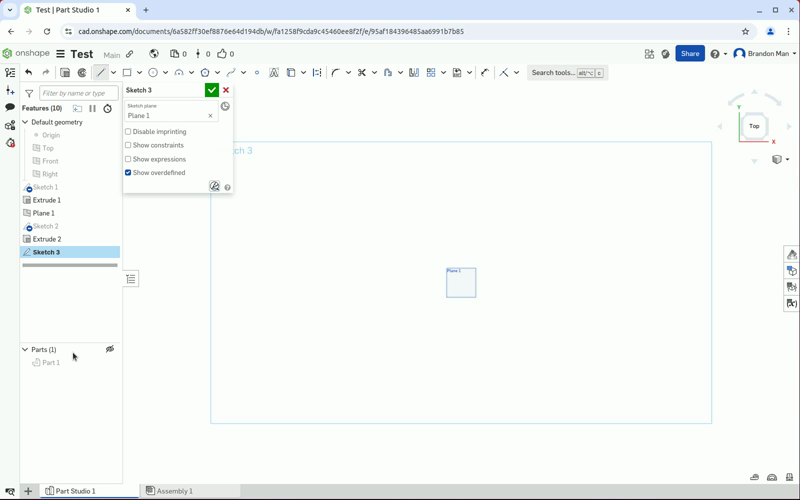
mouse_move(534, 264)
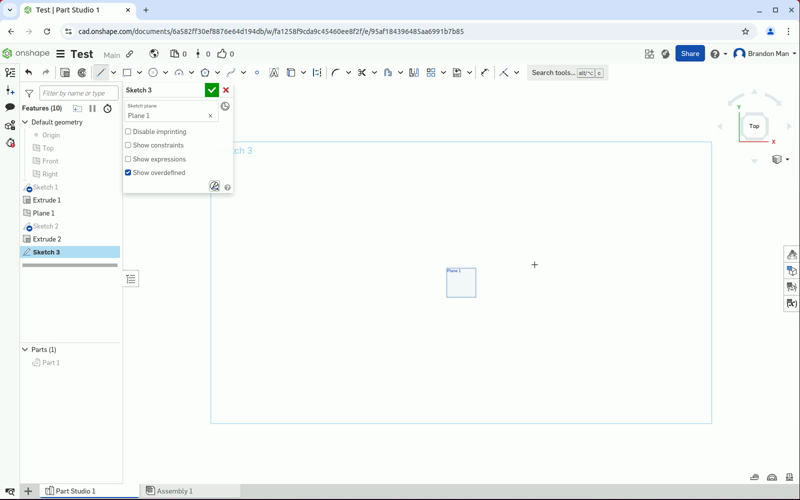
click(534, 264)
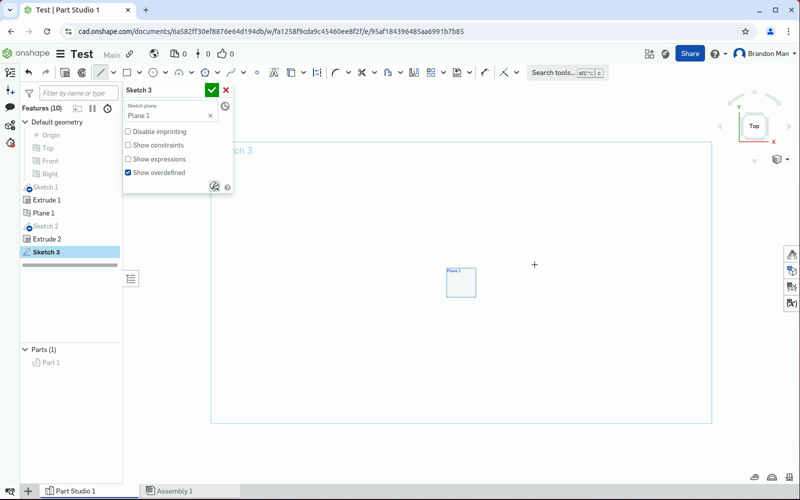
key_up(shift)
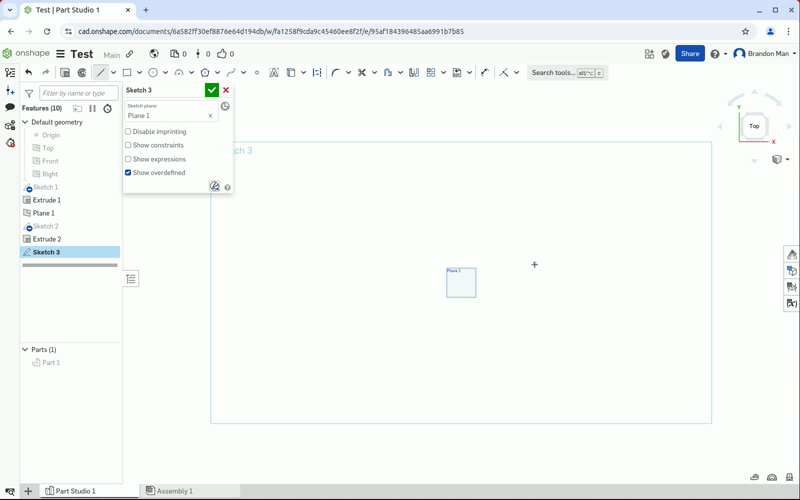
key_down(shift)
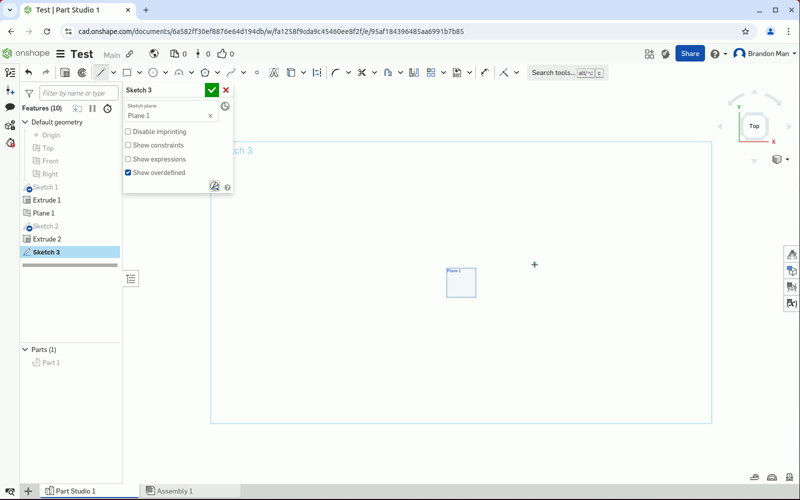
mouse_move(534, 188)
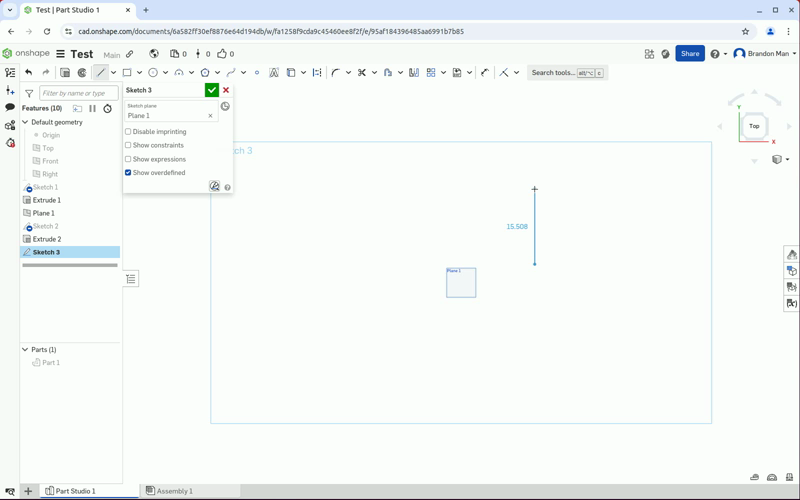
click(534, 188)
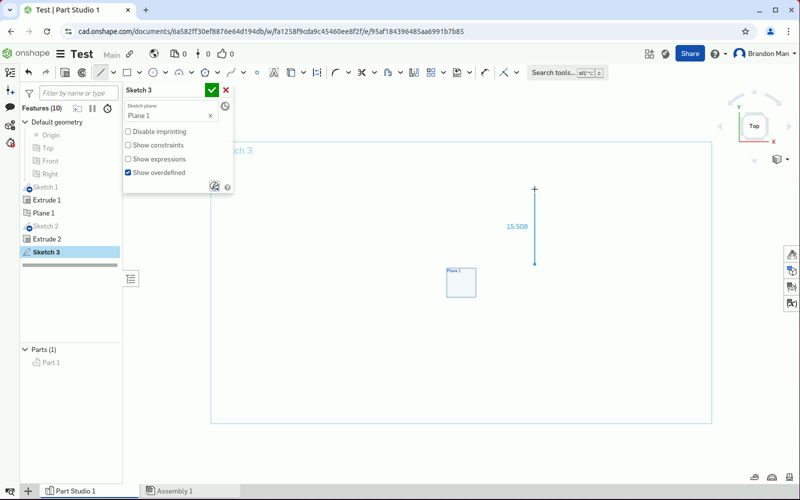
key_up(shift)
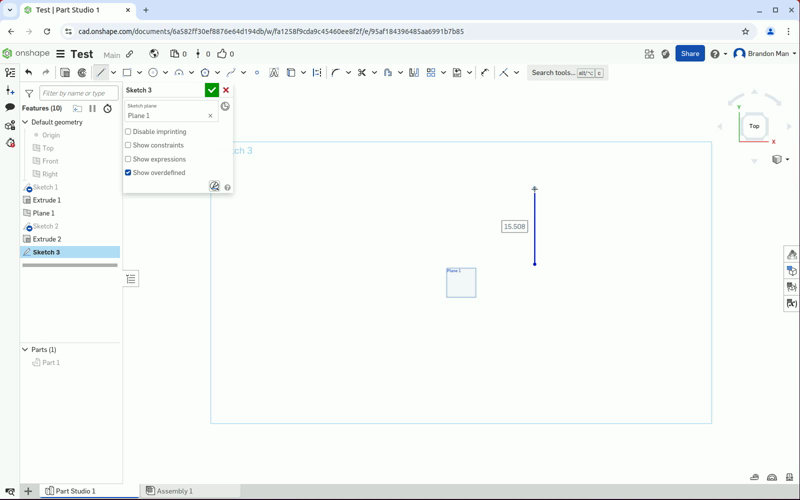
key(esc)
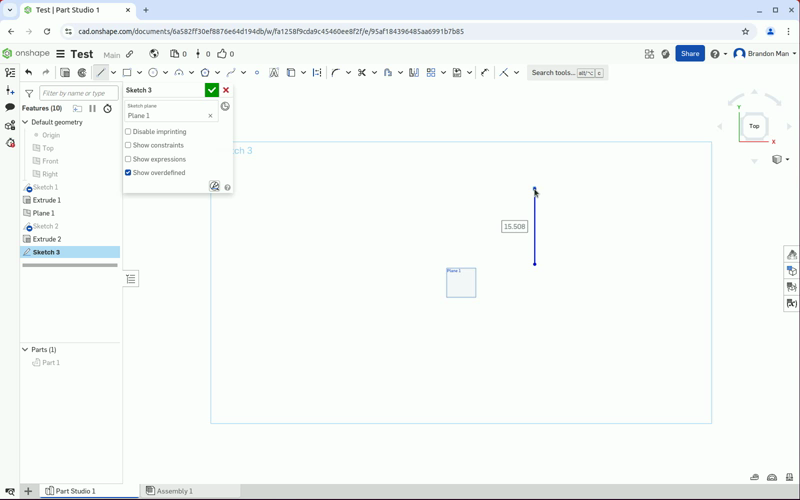
key(a)
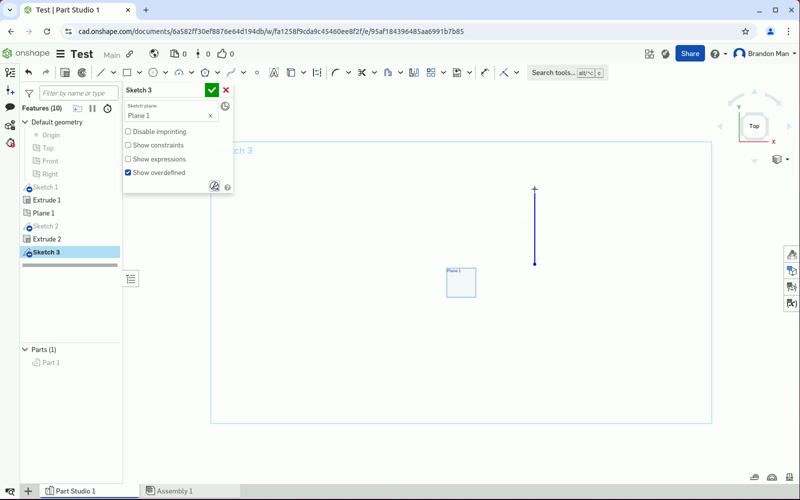
mouse_move(534, 188)
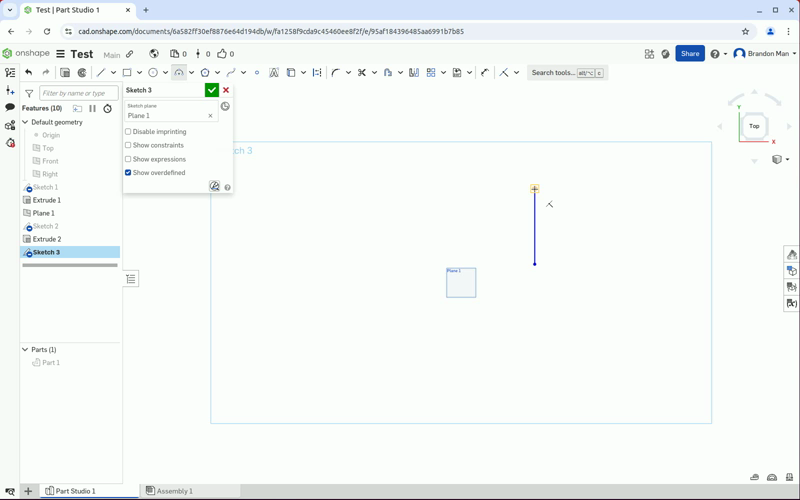
click(534, 188)
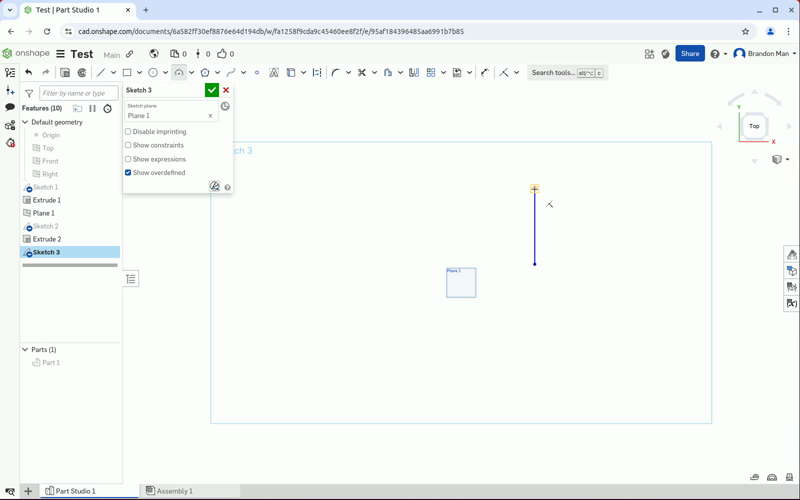
mouse_move(534, 264)
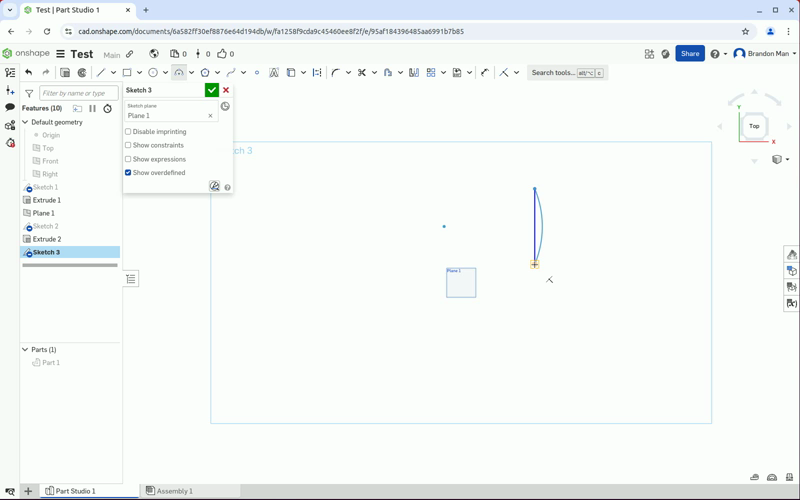
click(534, 264)
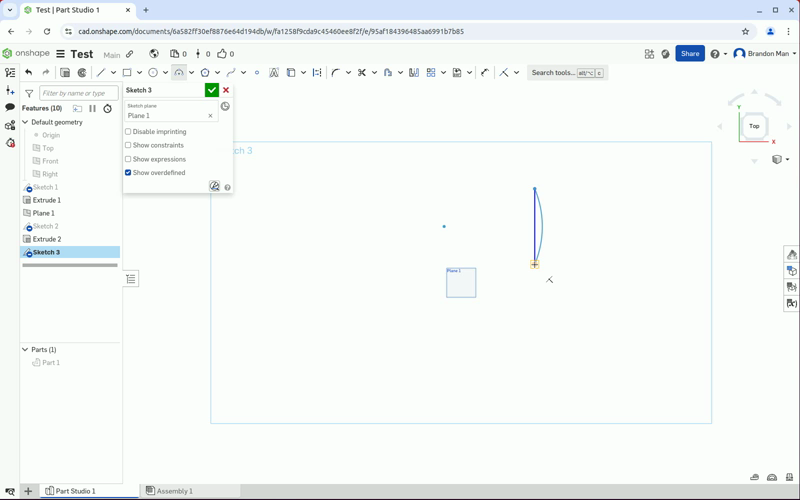
key_down(shift)
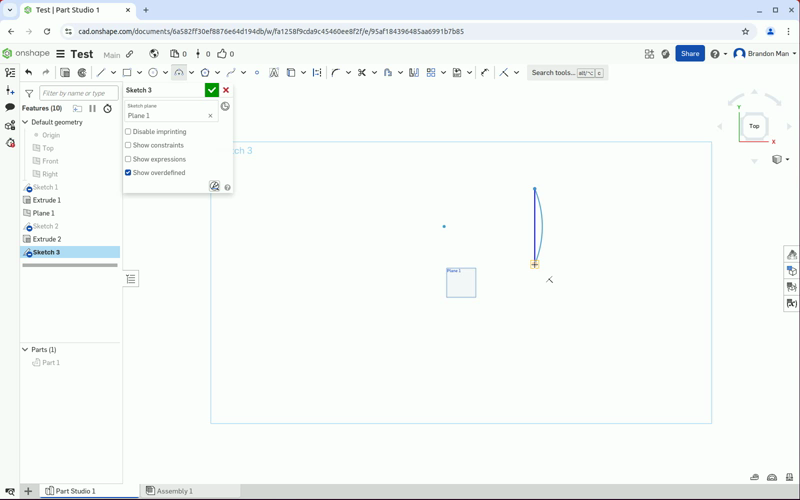
mouse_move(496, 226)
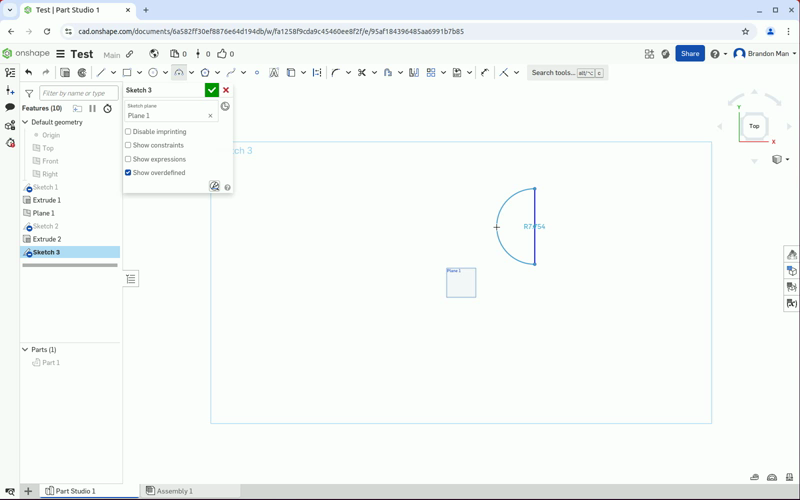
click(496, 226)
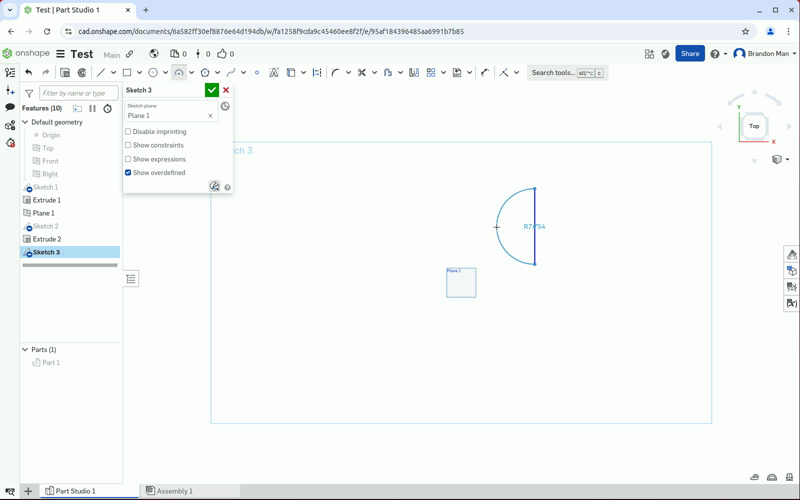
key_up(shift)
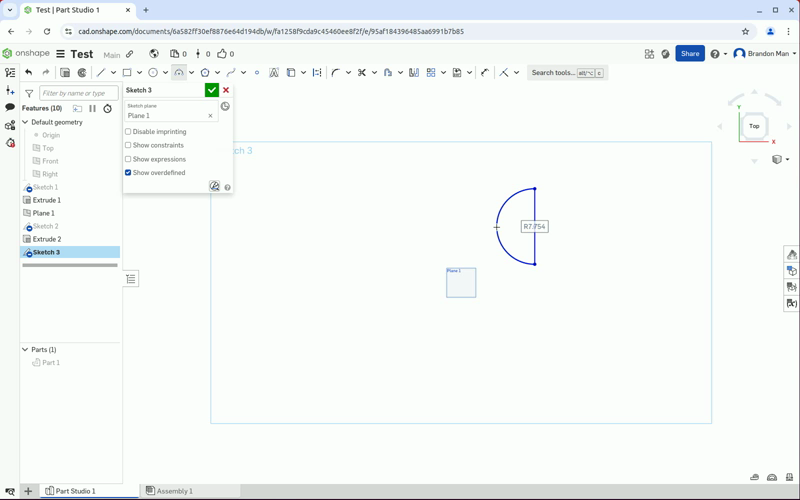
key(esc)
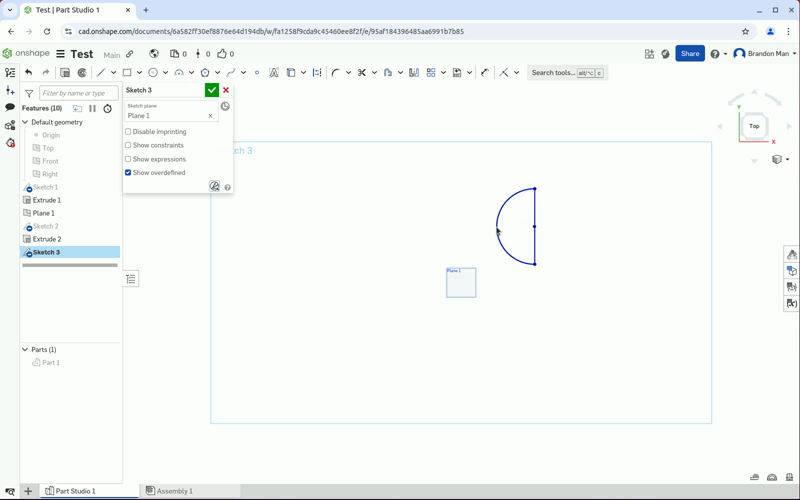
mouse_move(526, 257)
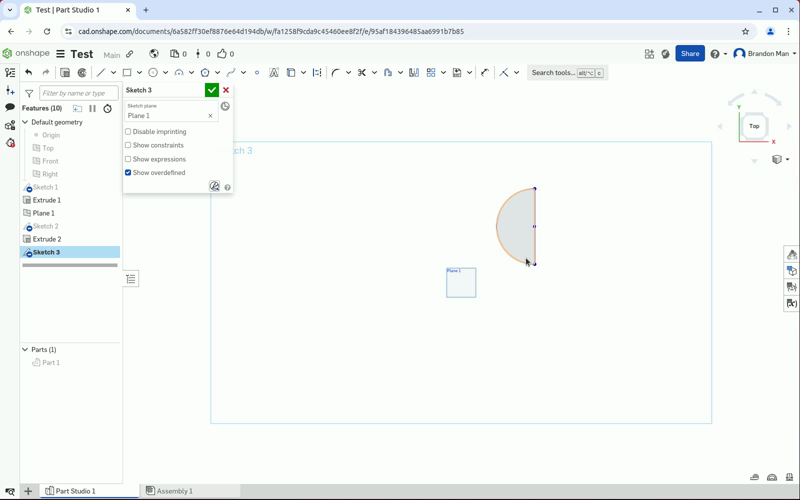
scroll(6)
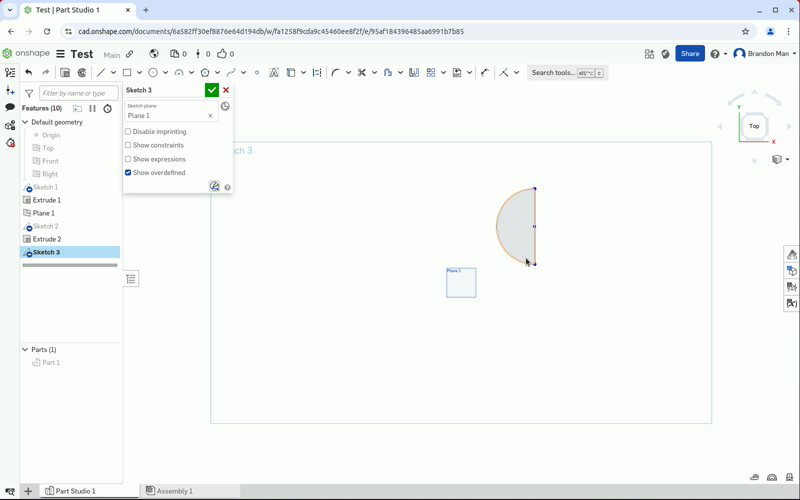
scroll(6)
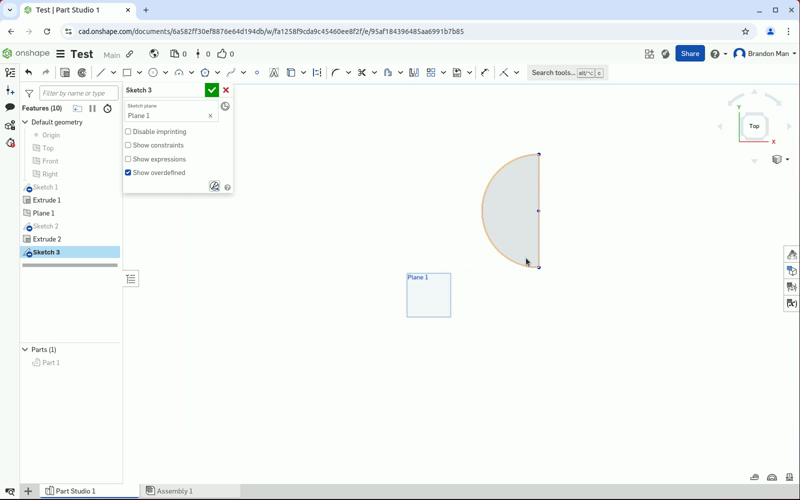
scroll(6)
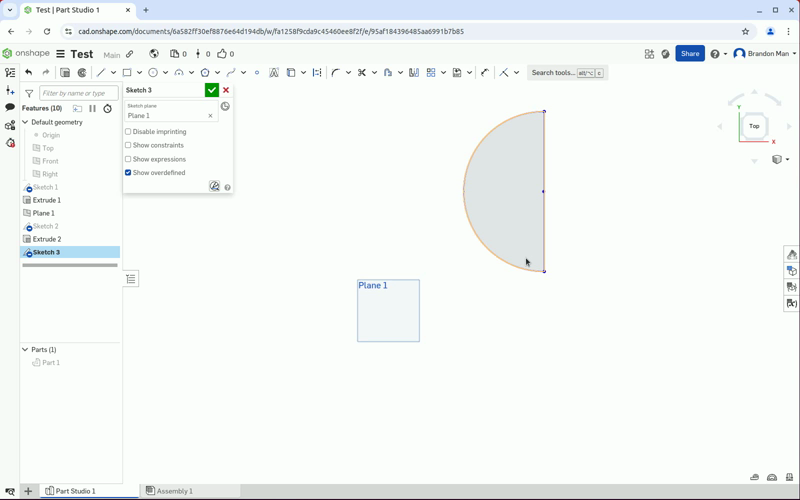
scroll(6)
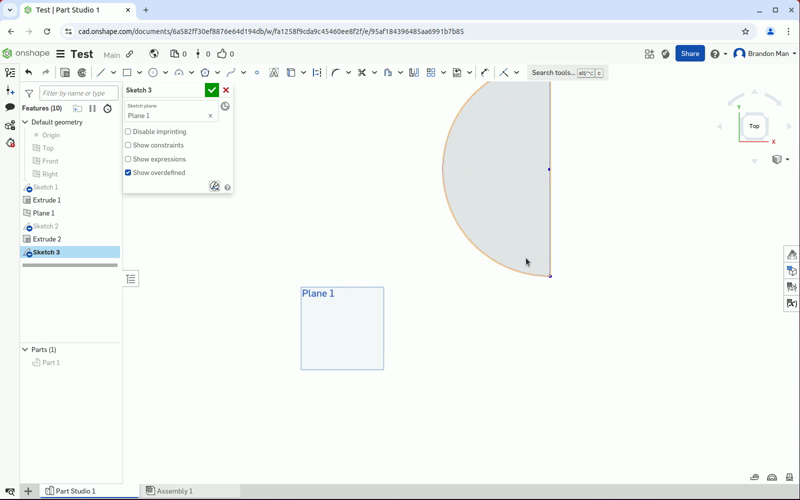
scroll(6)
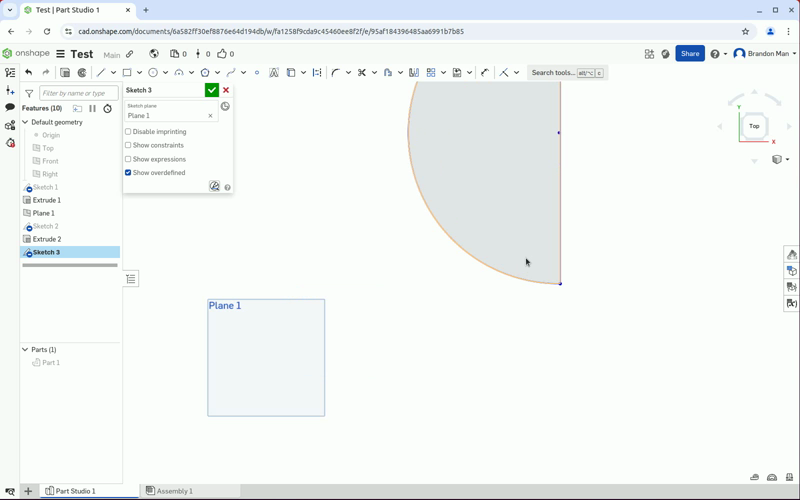
scroll(6)
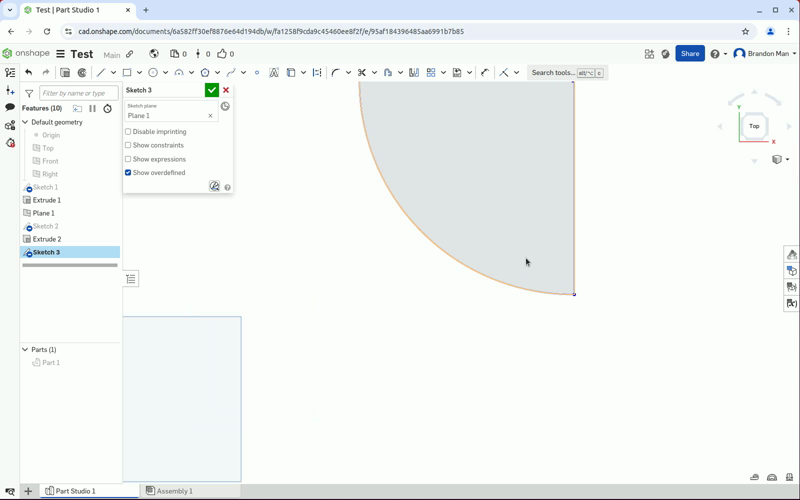
scroll(6)
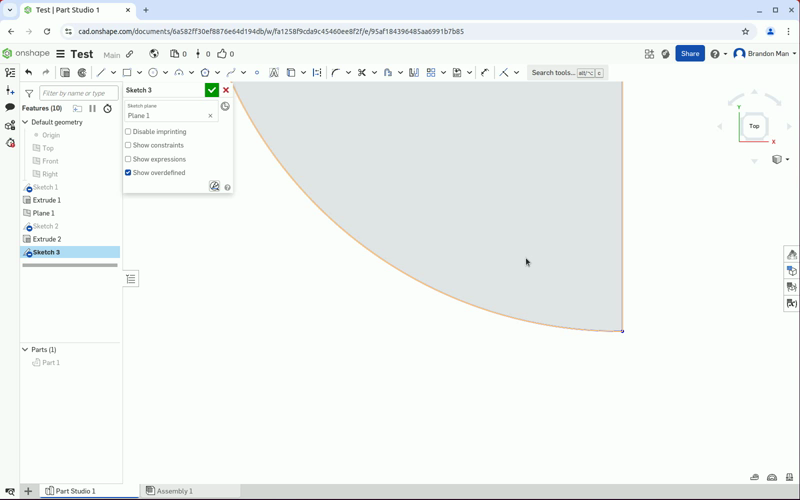
click(526, 257)
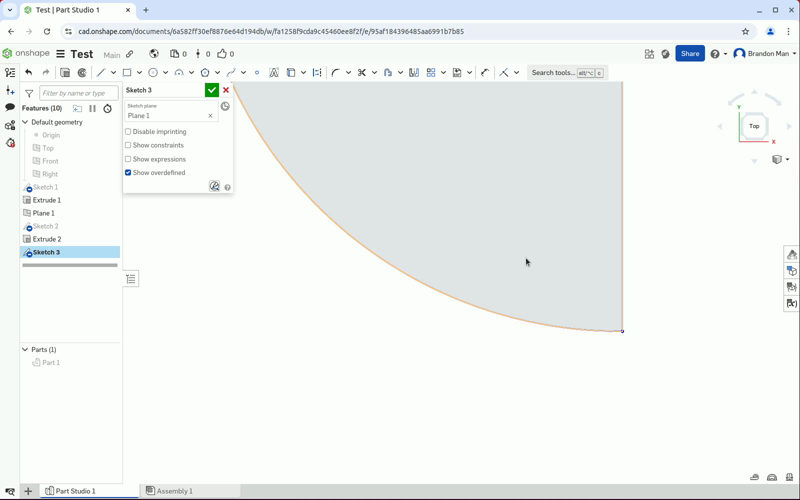
scroll(-6)
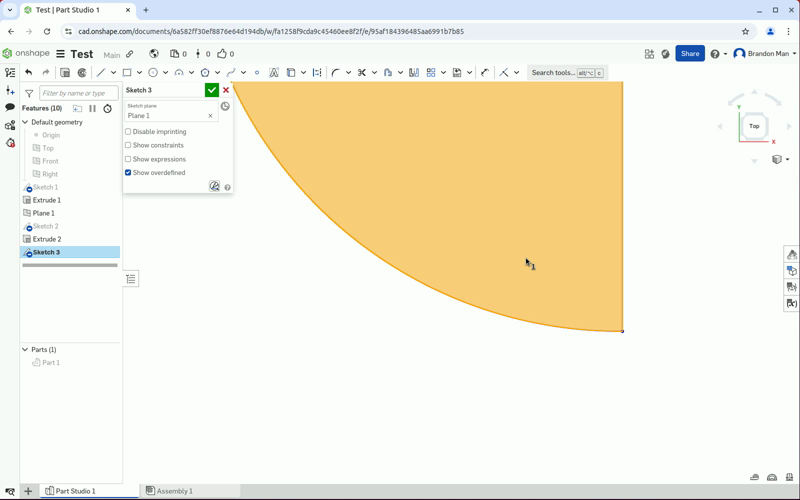
scroll(-6)
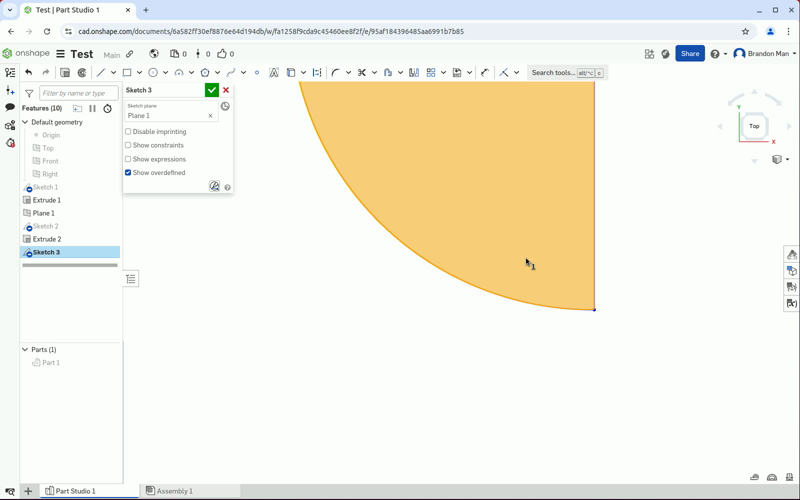
scroll(-6)
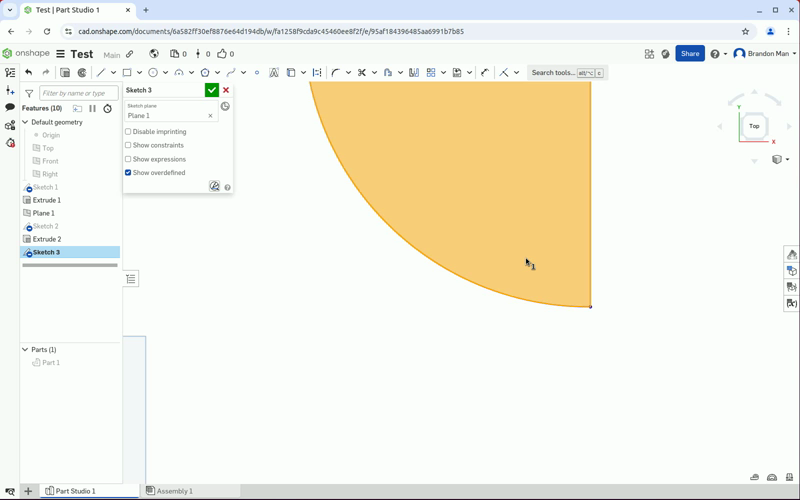
scroll(-6)
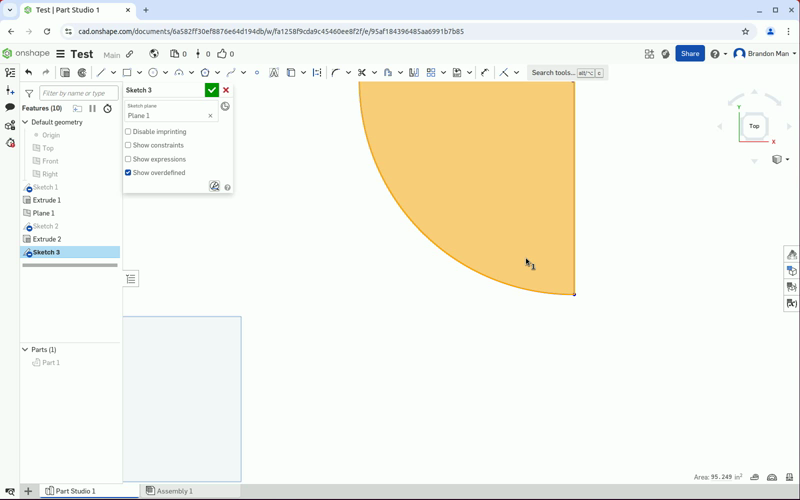
scroll(-6)
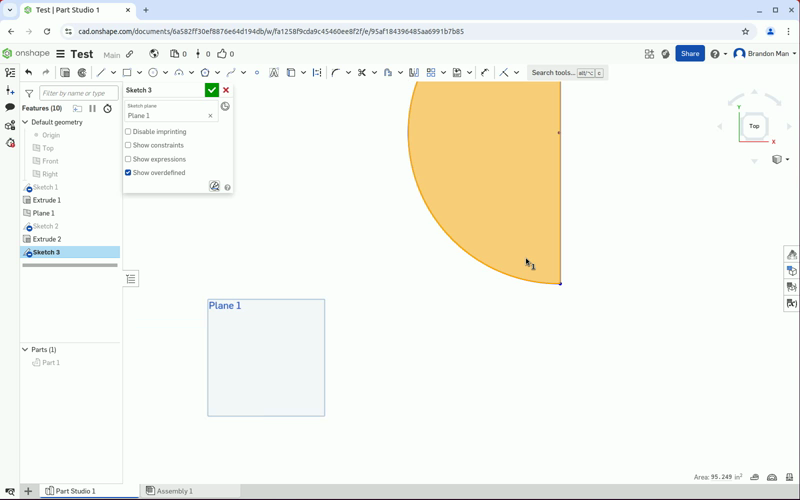
scroll(-6)
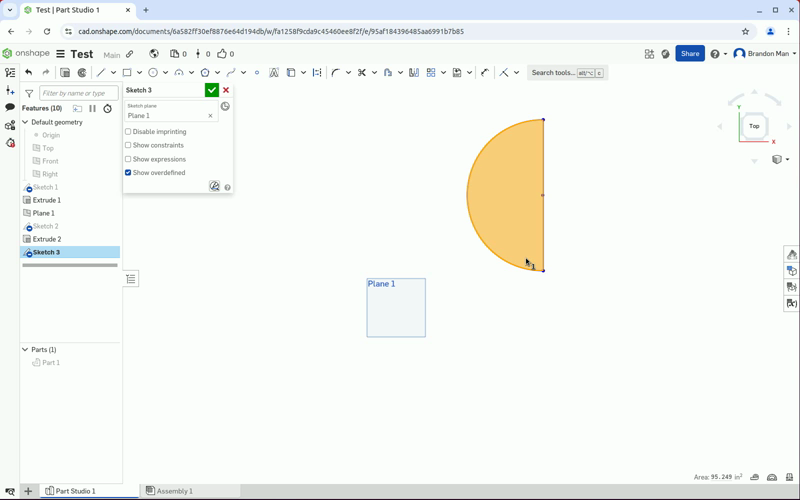
scroll(-6)
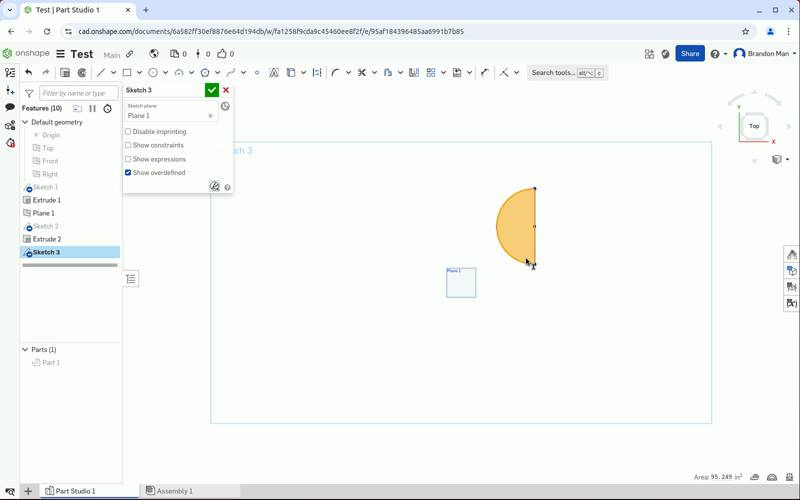
mouse_move(73, 352)
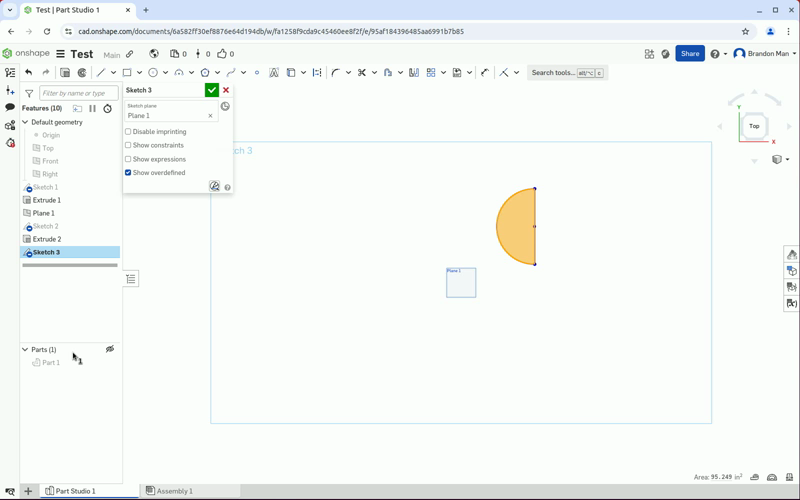
key(shift+y)
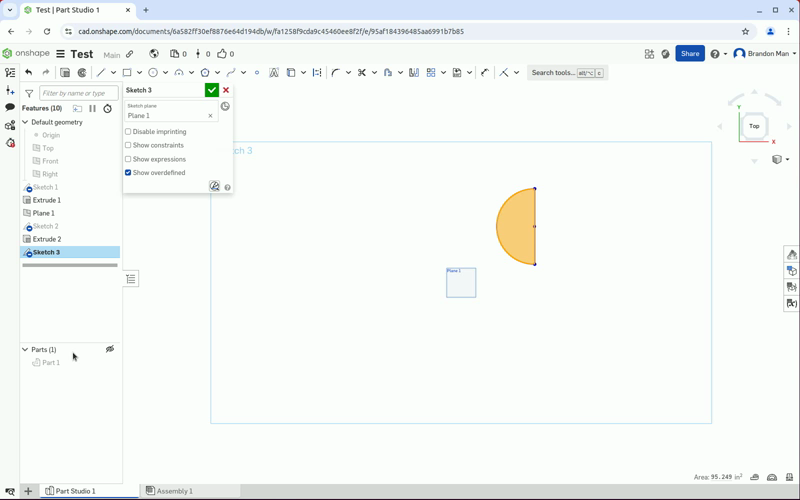
key(shift+e)
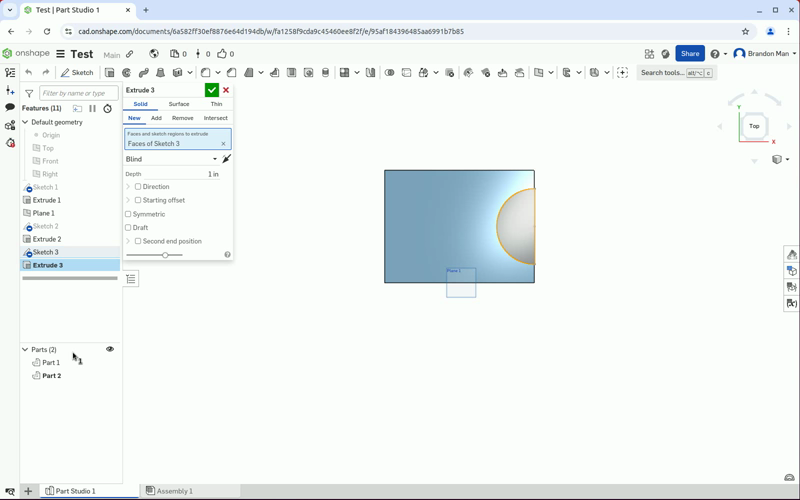
mouse_move(143, 106)
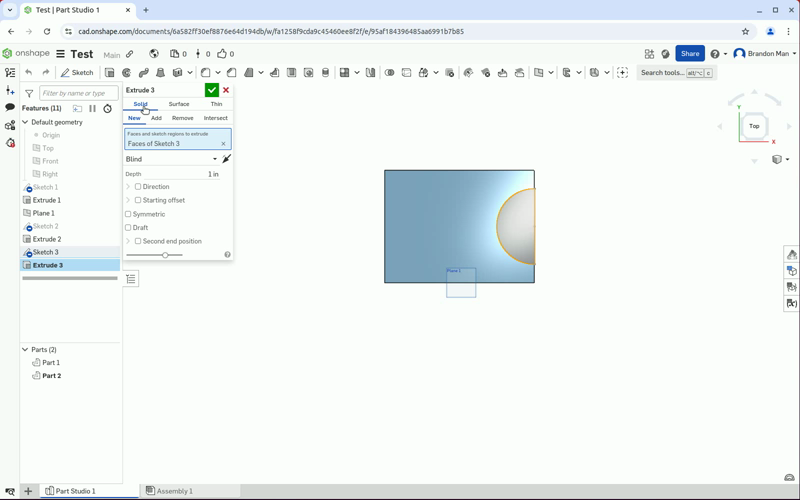
click(143, 106)
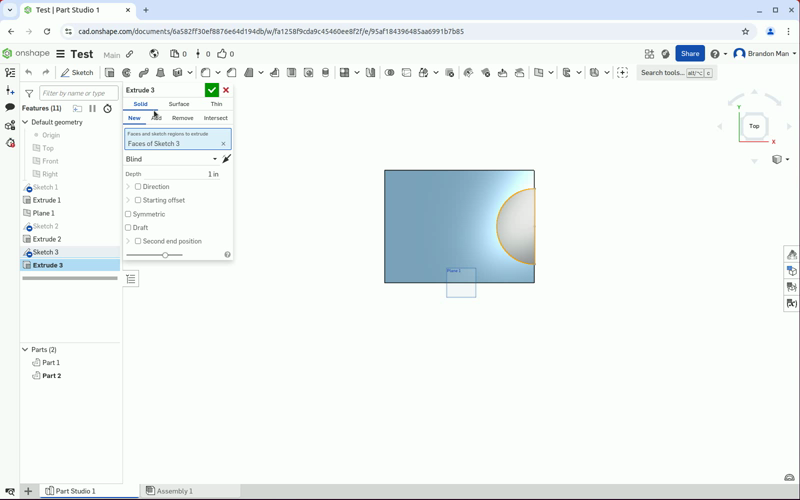
mouse_move(186, 120)
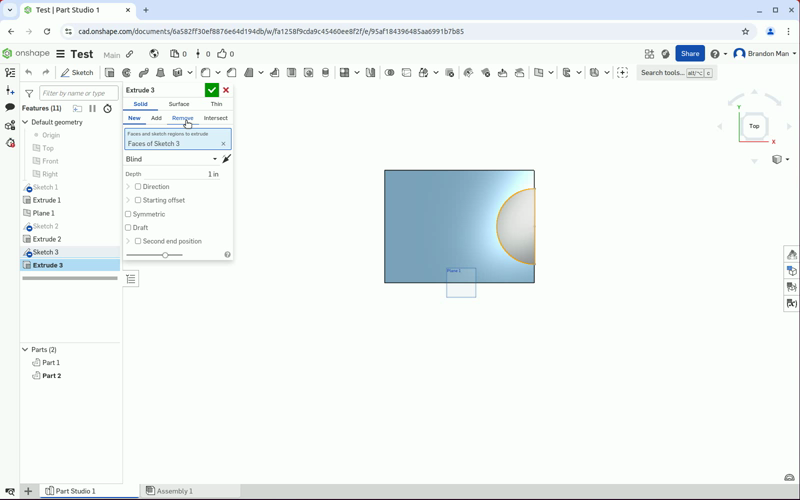
click(186, 120)
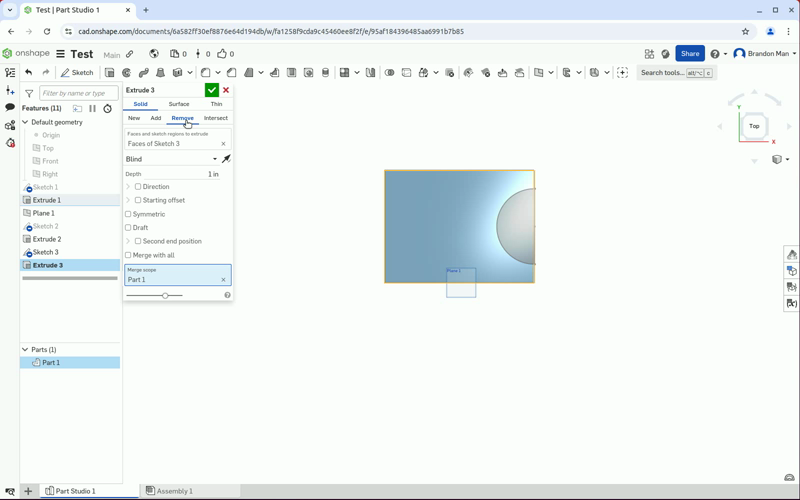
key(tab, 4)
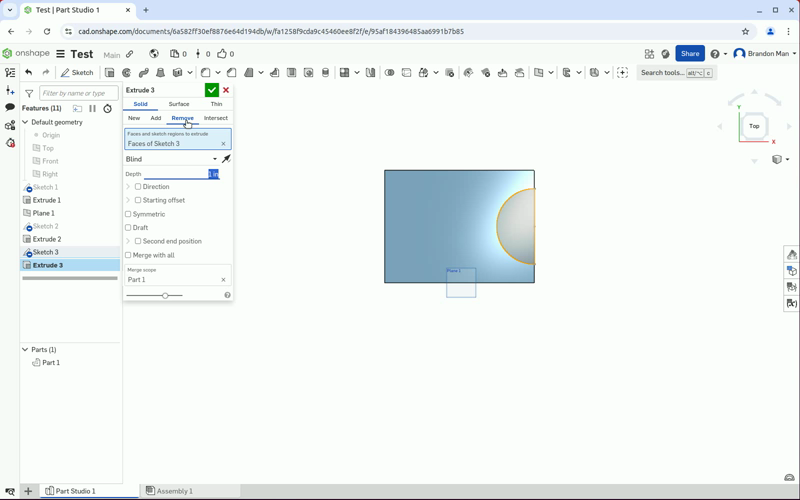
text(19.257)
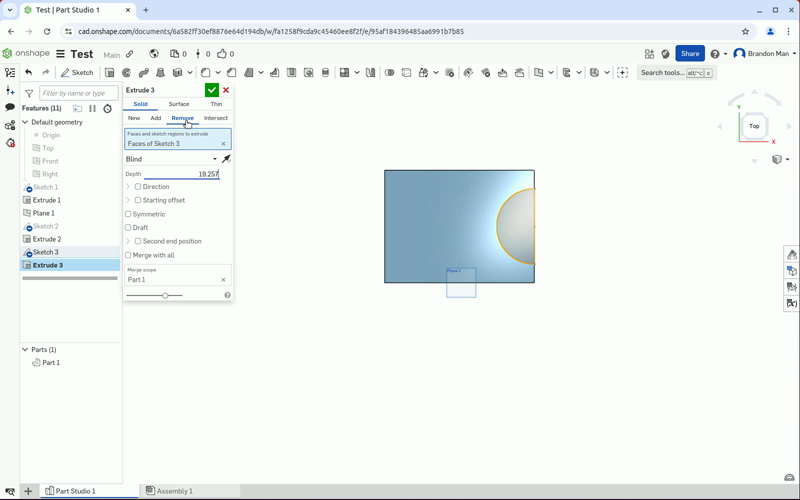
key(tab, 6)
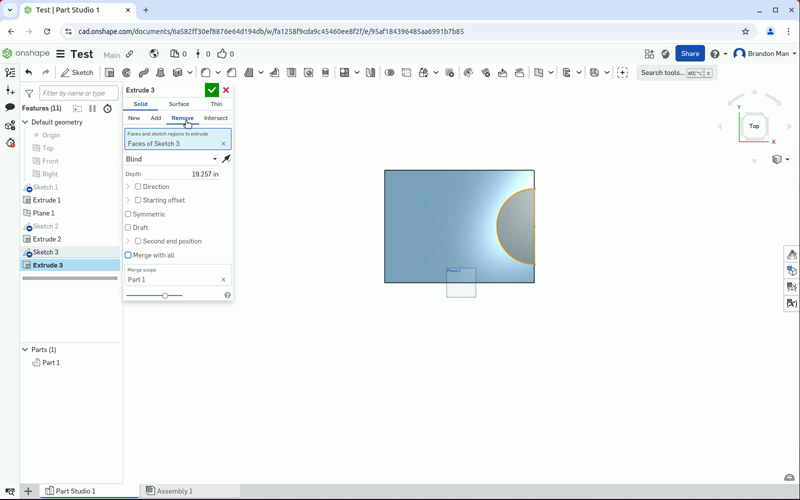
key(space)
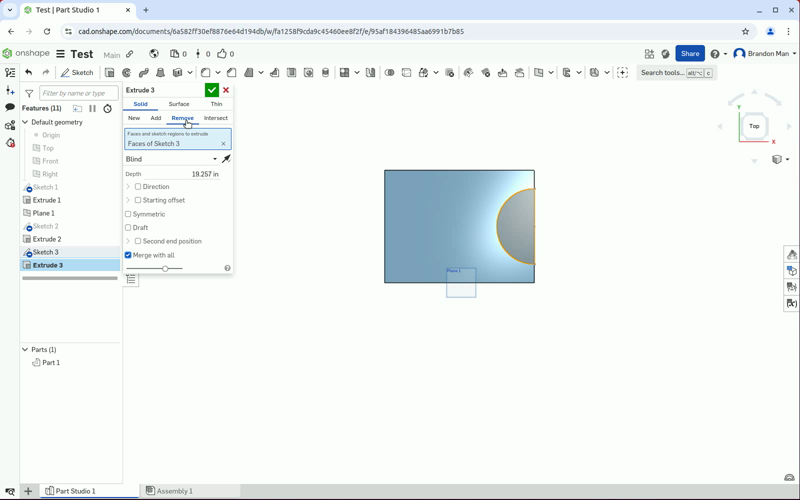
key(enter)
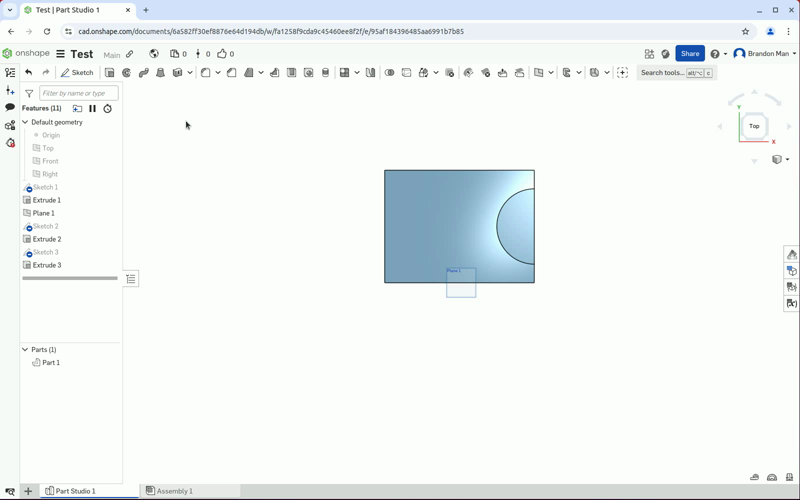
key(shift+h)
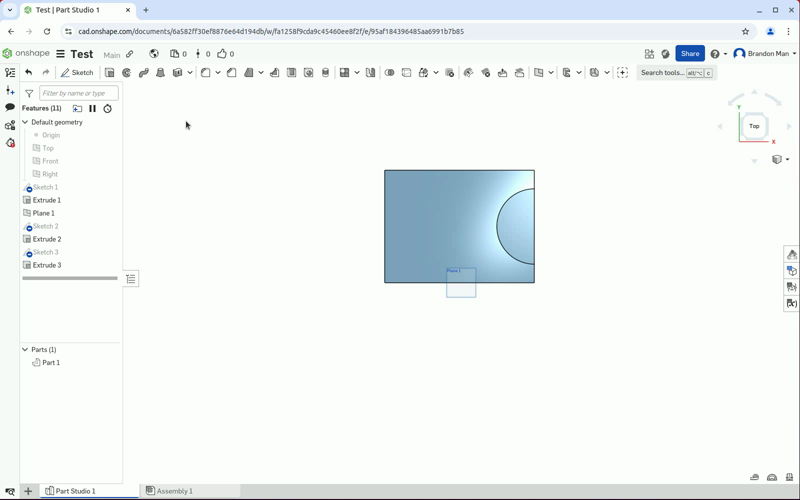
key(shift+h)
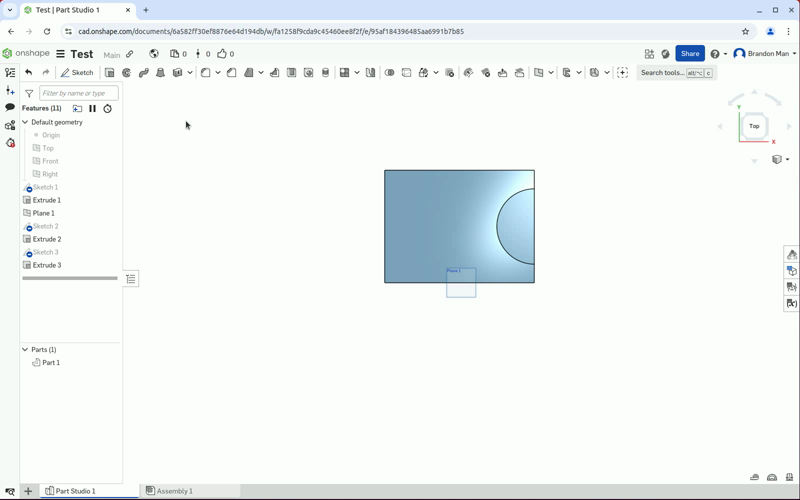
mouse_move(73, 189)
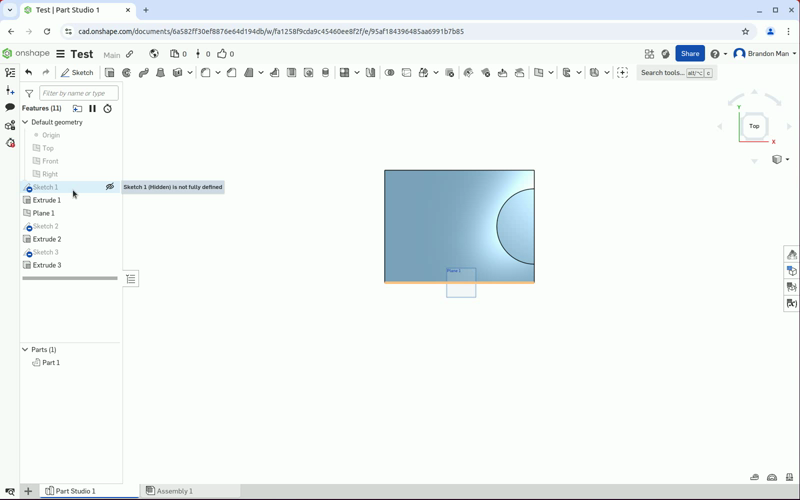
click(73, 189)
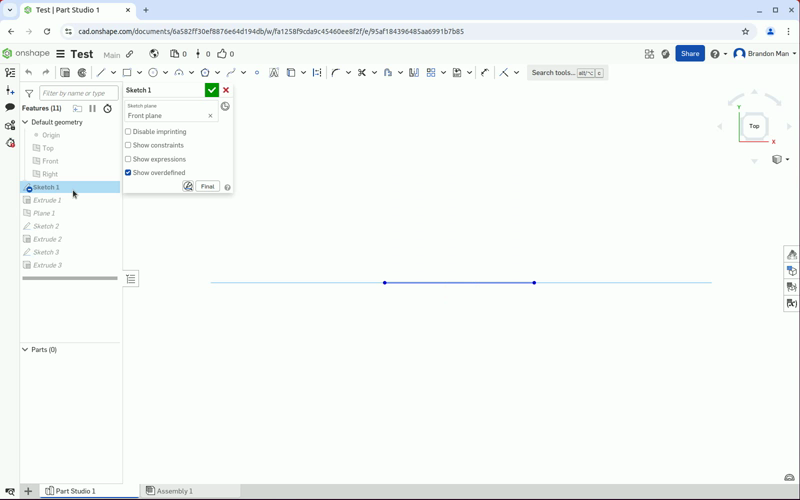
mouse_move(229, 92)
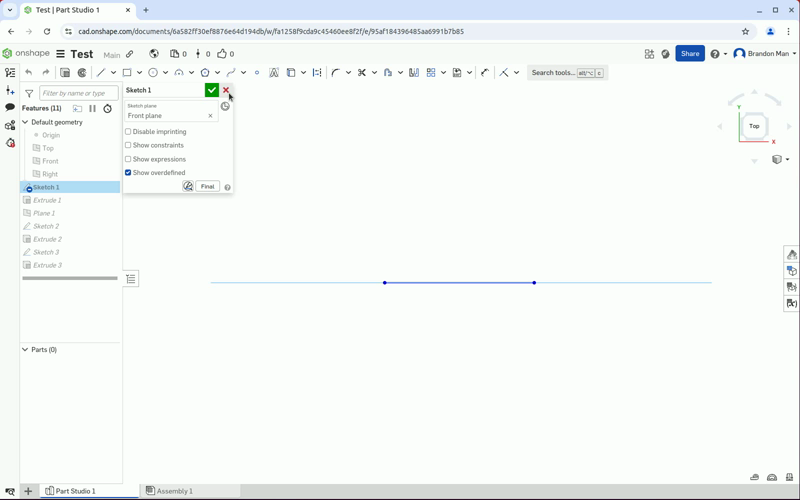
click(229, 92)
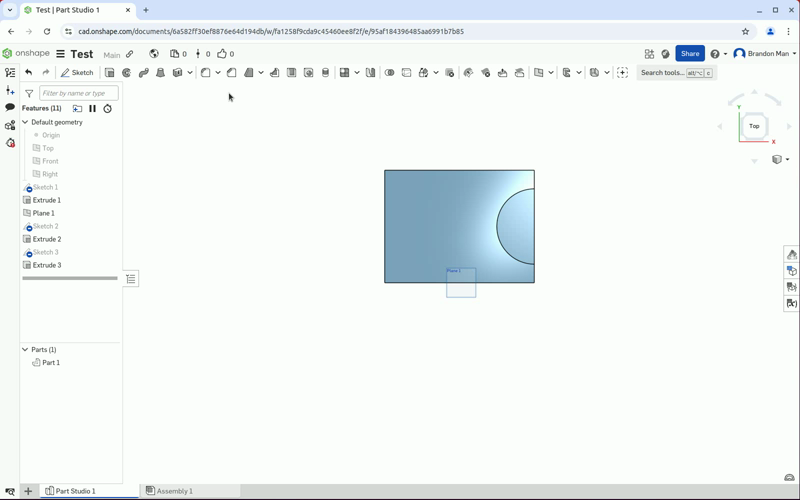
mouse_move(73, 352)
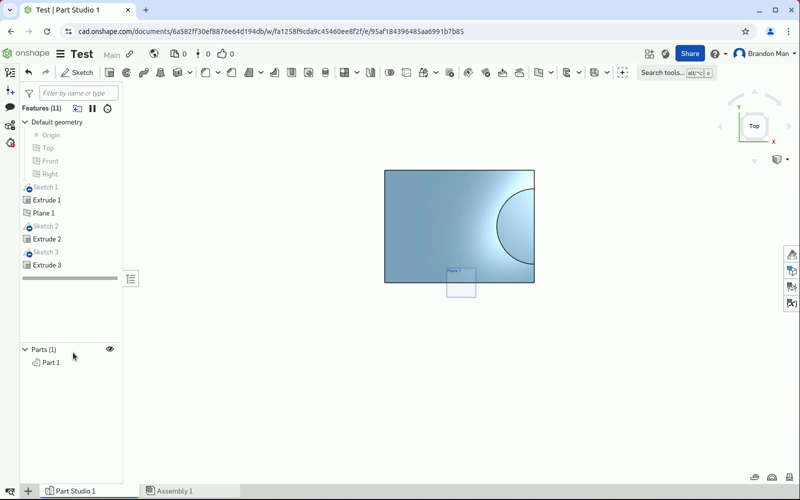
key(y)
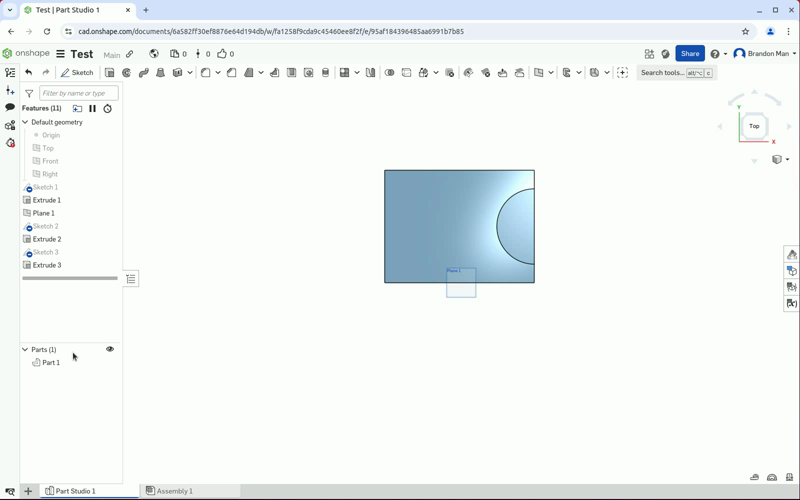
key(shift+p)
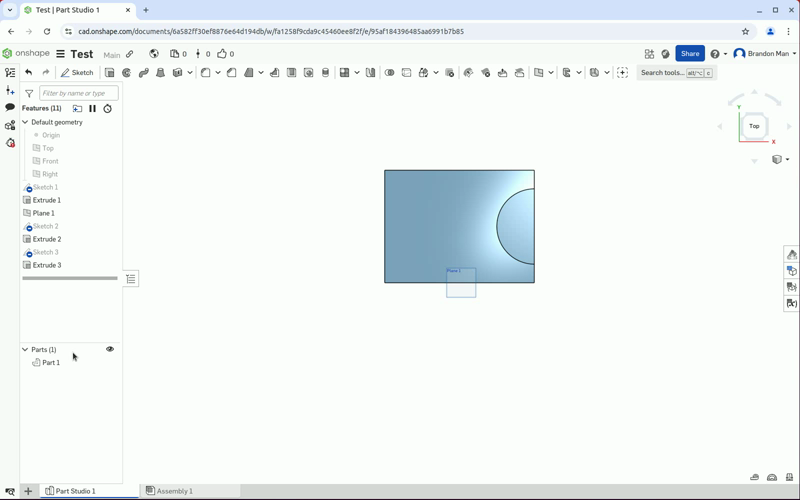
key(space)
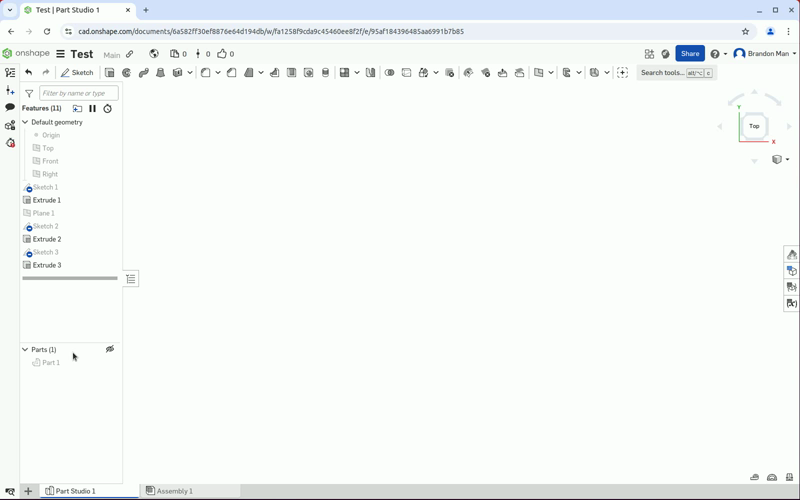
key_down(shift)
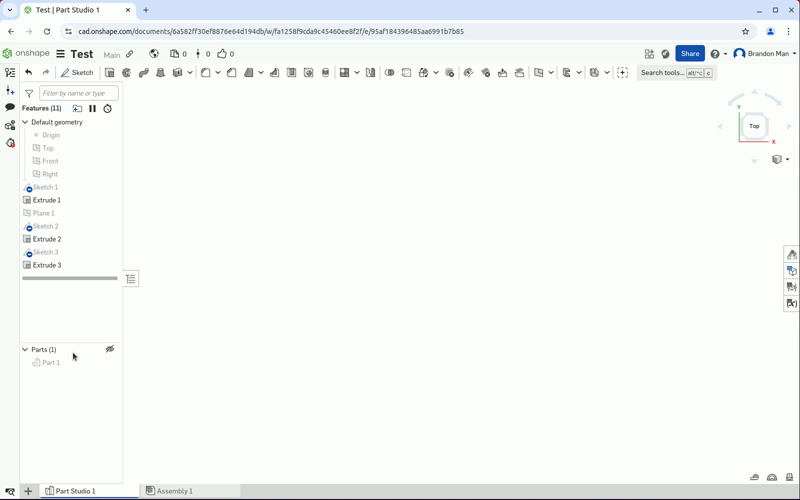
key(up)
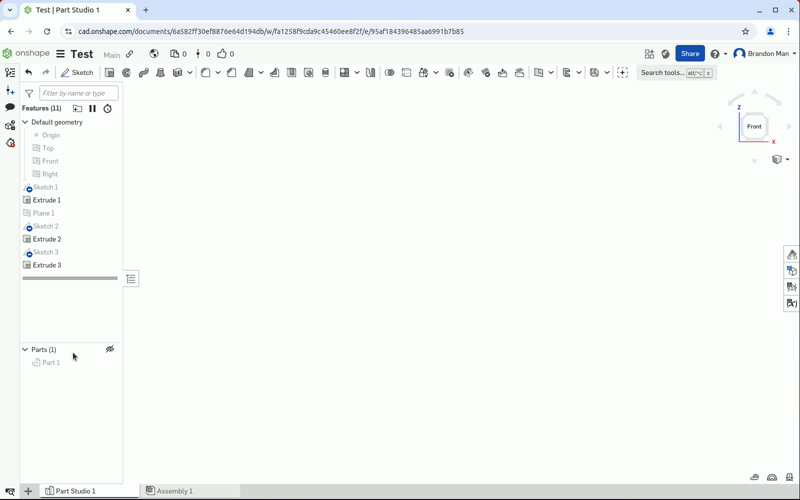
key_up(shift)
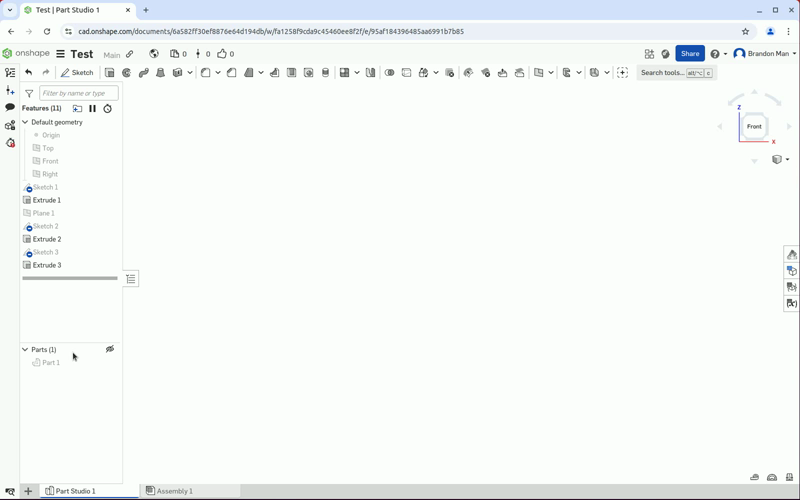
key(space)
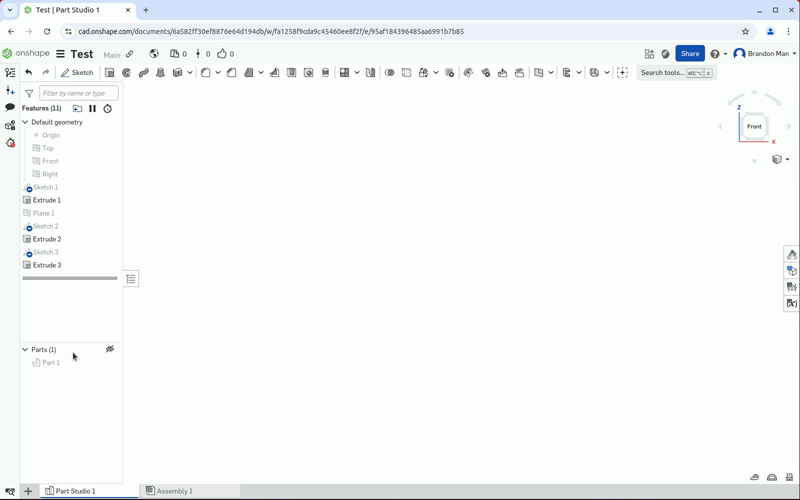
key_down(shift)
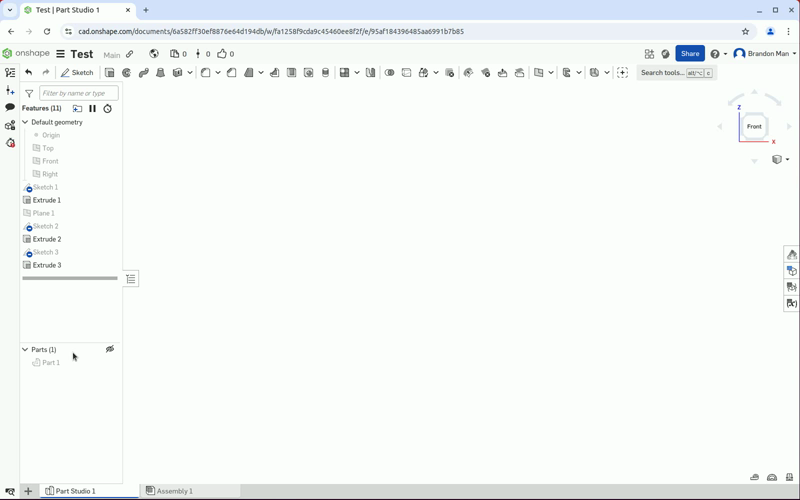
key(left)
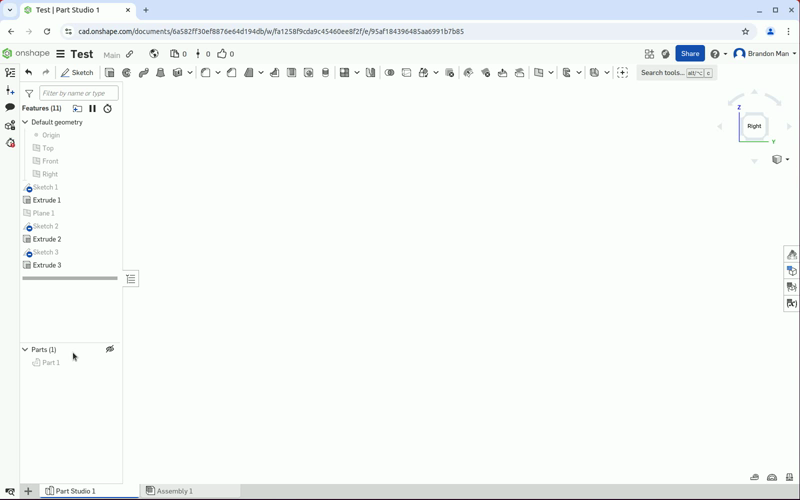
key_up(shift)
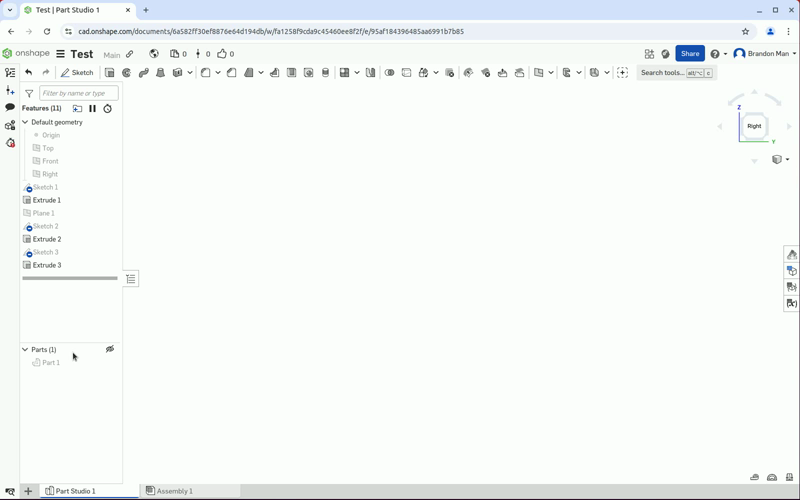
mouse_move(73, 352)
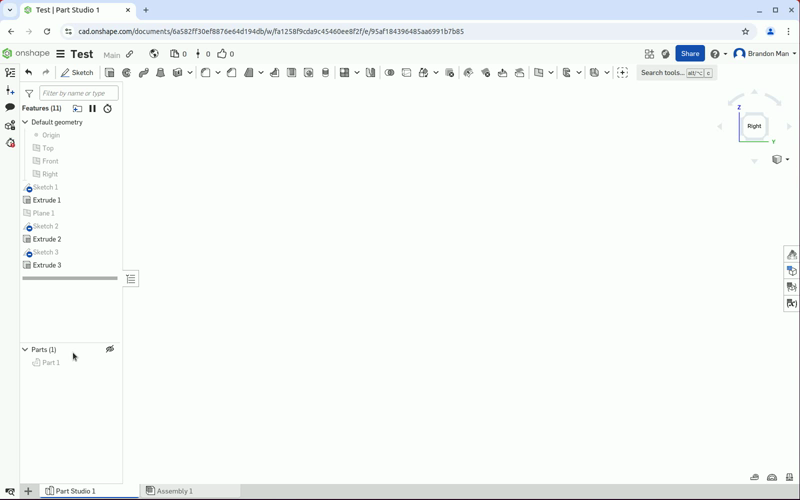
key(shift+y)
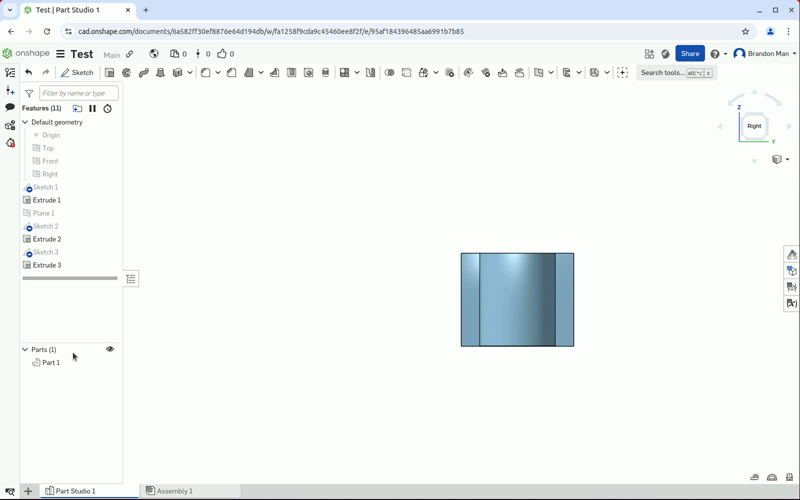
mouse_move(541, 75)
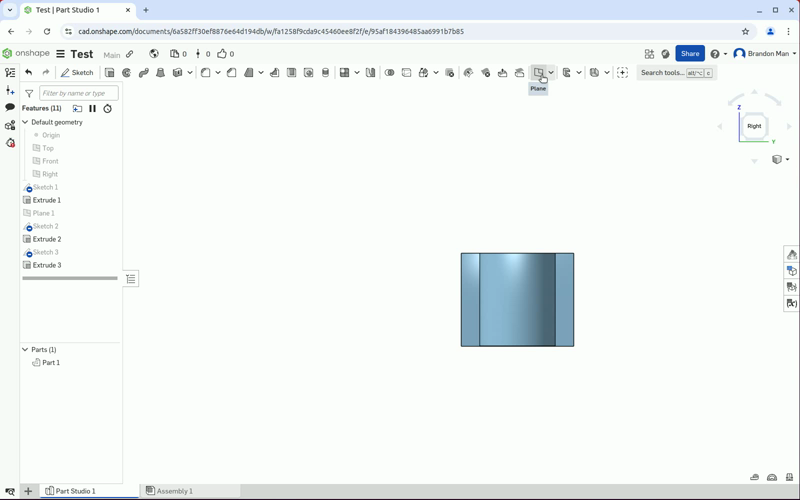
click(541, 75)
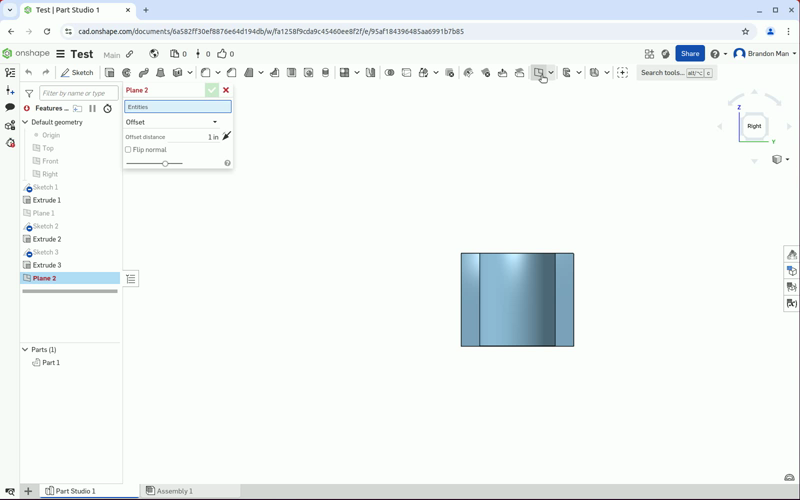
mouse_move(73, 176)
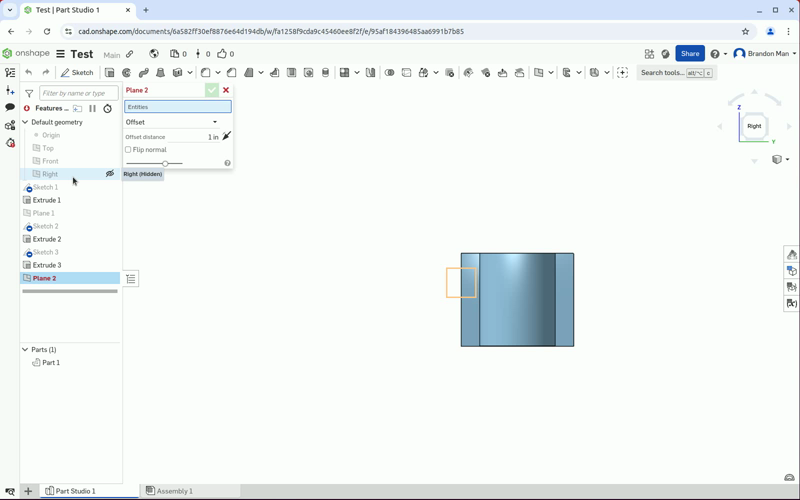
click(73, 176)
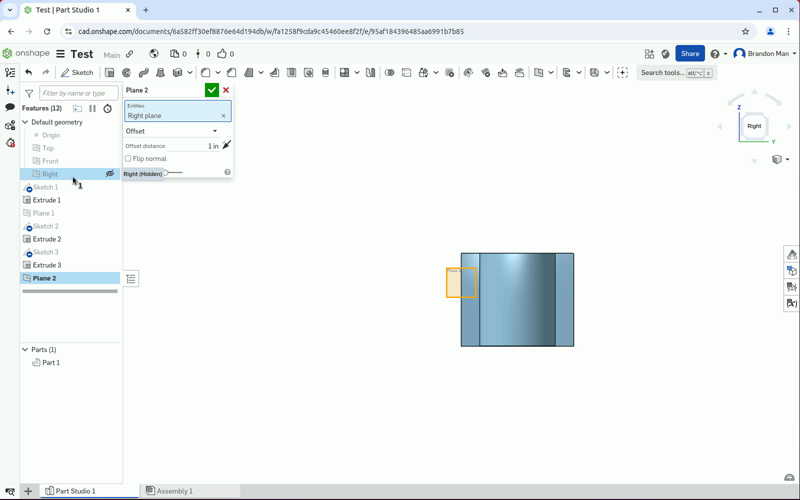
key(tab, 2)
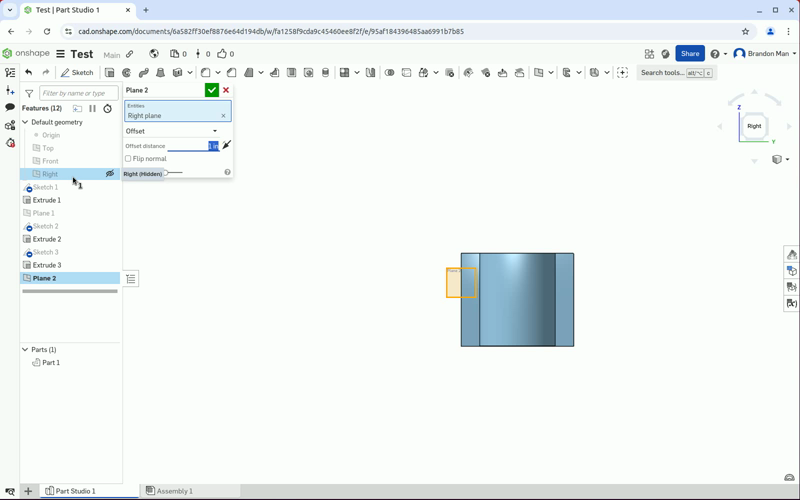
text(15.652)
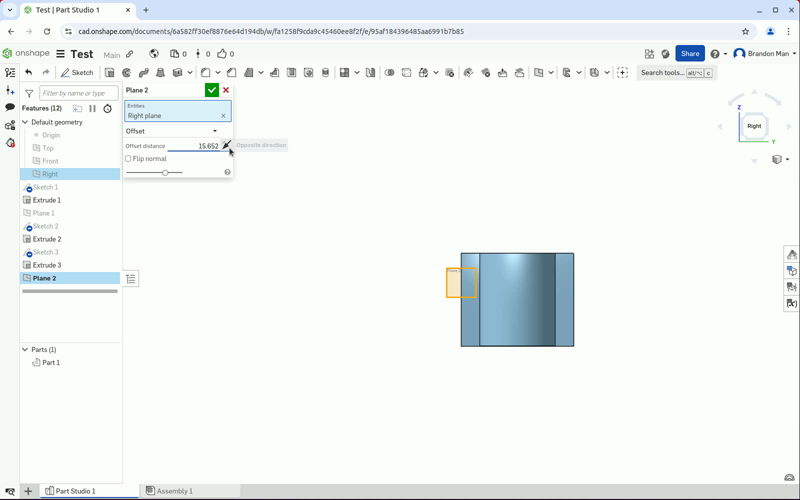
mouse_move(229, 147)
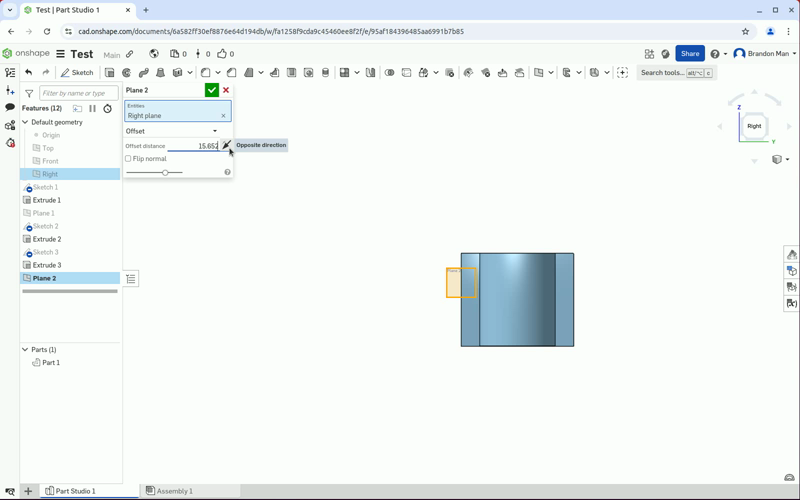
click(229, 147)
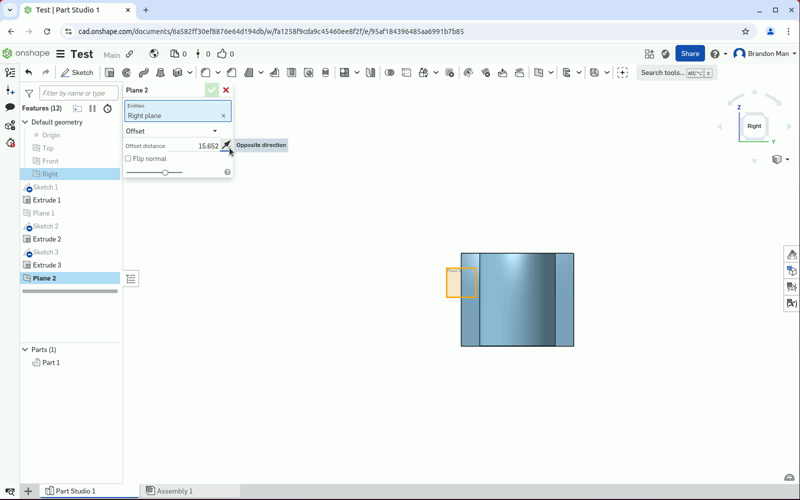
key(enter, 2)
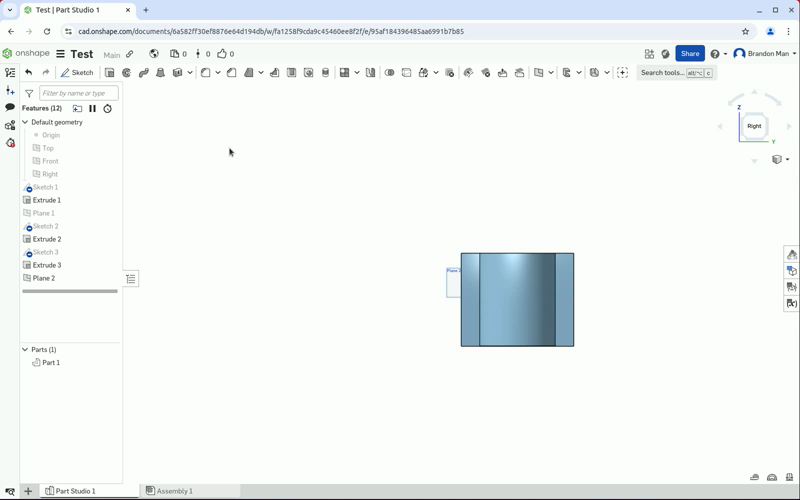
key(shift+s)
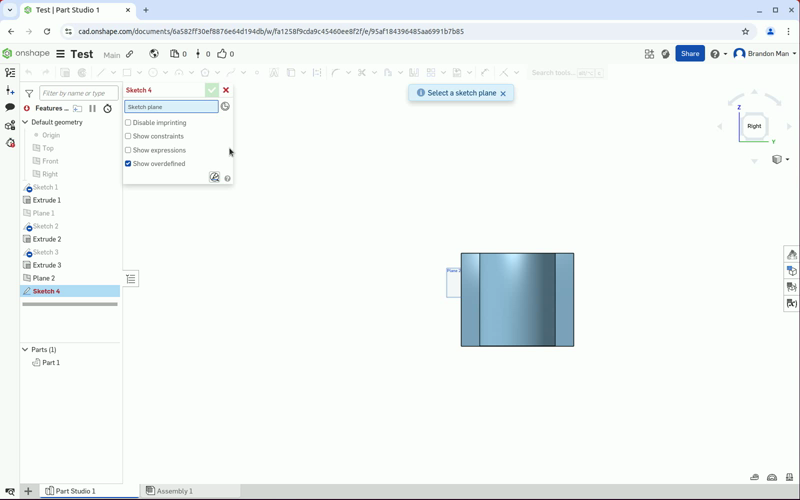
mouse_move(73, 280)
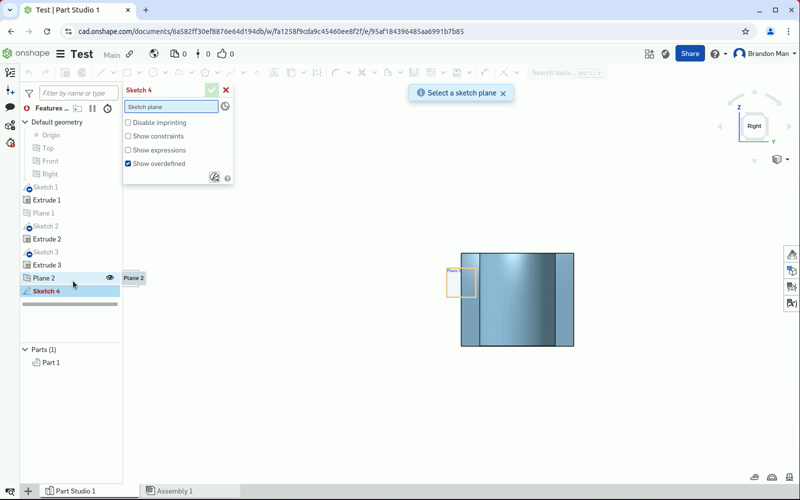
click(73, 280)
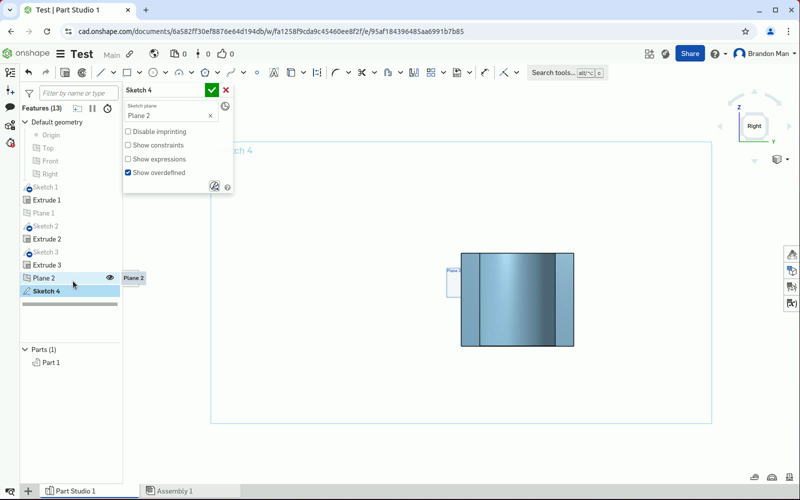
mouse_move(73, 352)
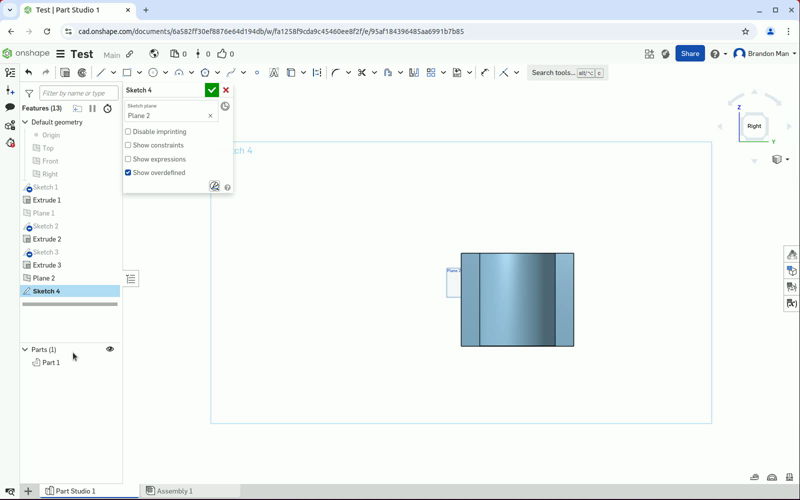
key(y)
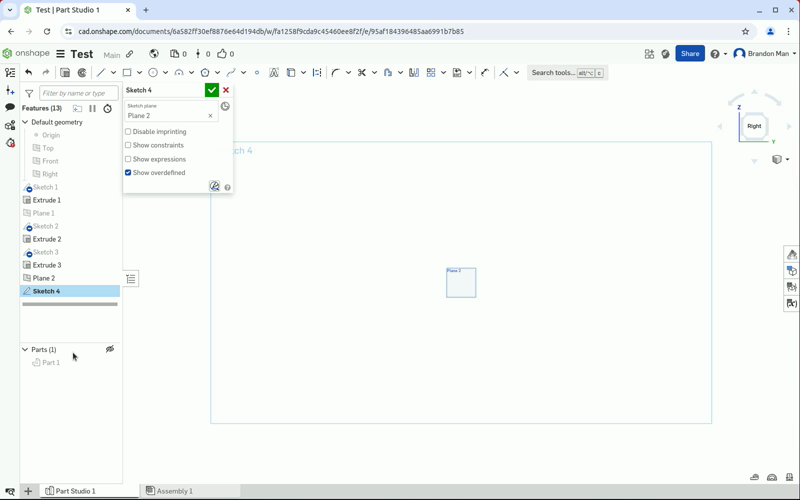
key(l)
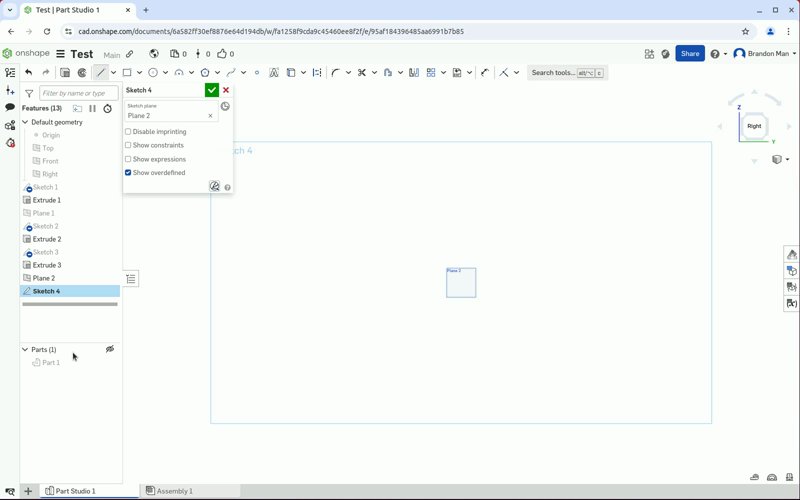
key_down(shift)
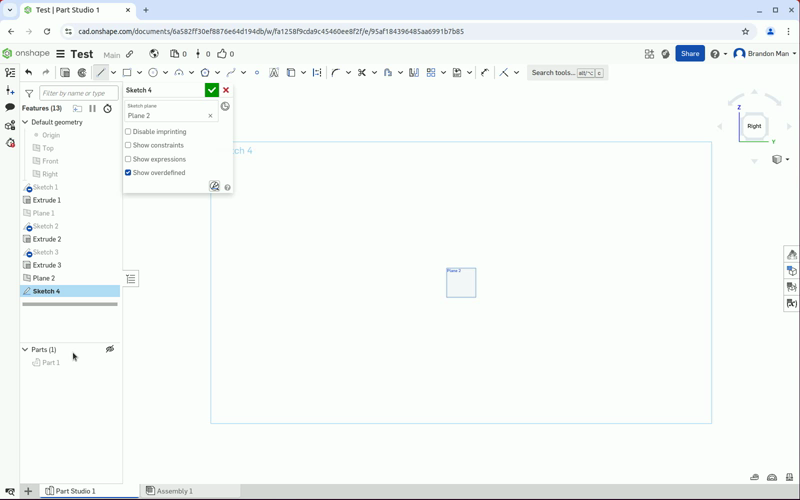
mouse_move(498, 252)
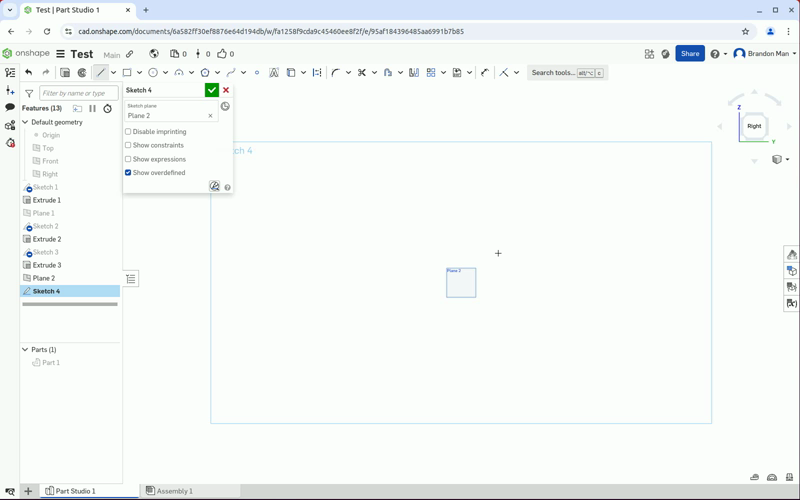
click(498, 252)
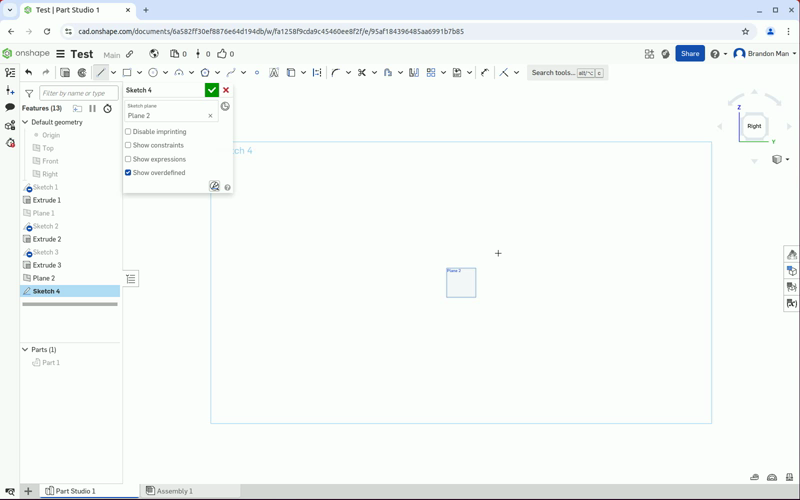
key_up(shift)
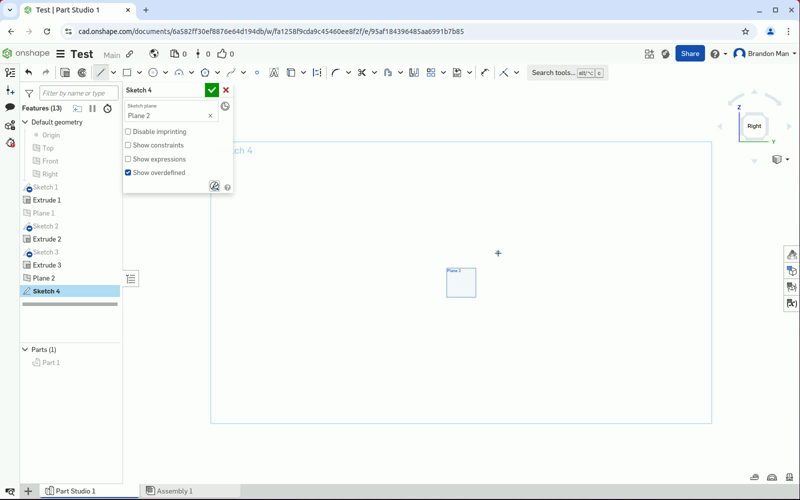
key_down(shift)
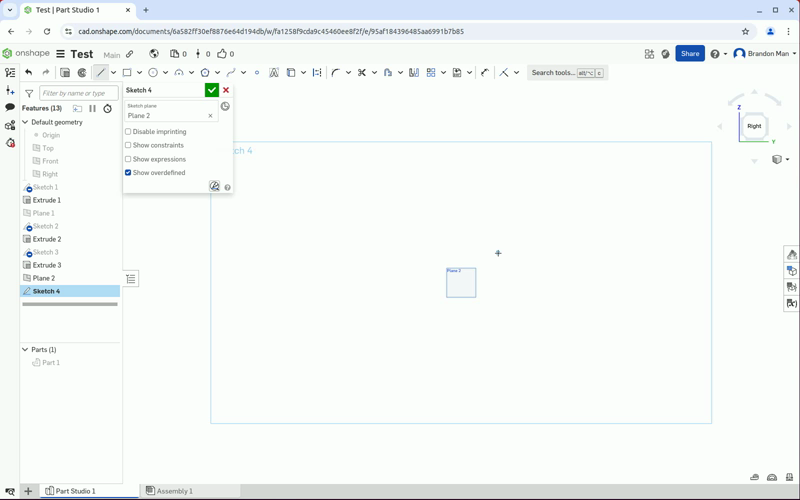
mouse_move(573, 252)
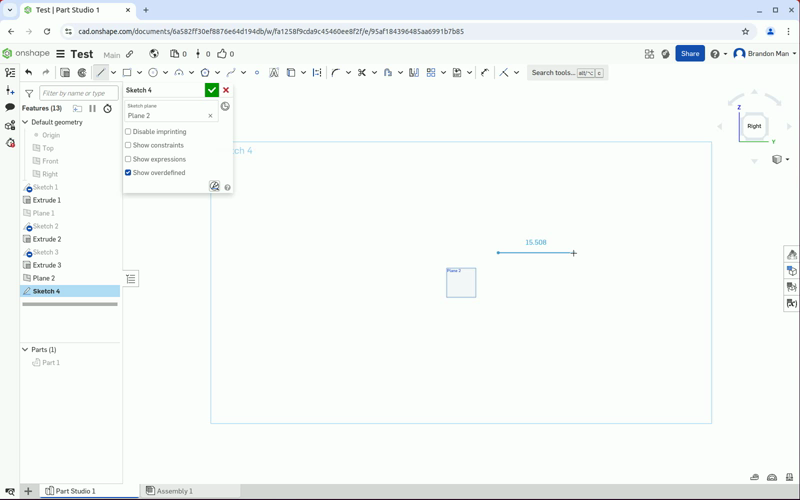
click(573, 252)
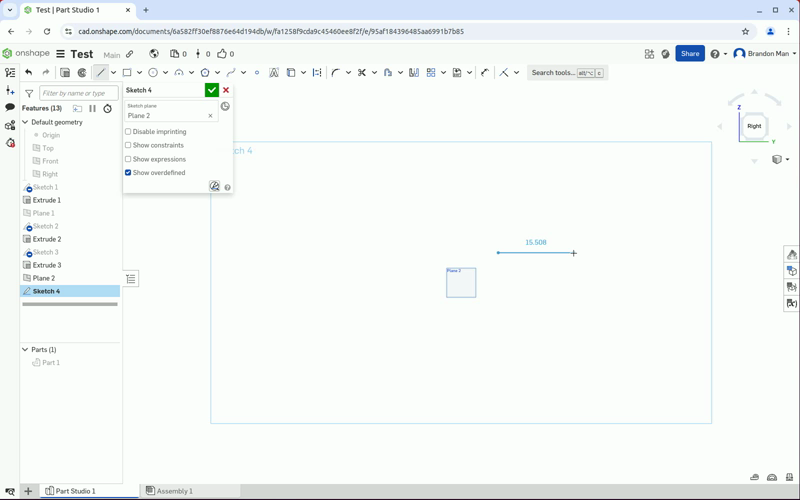
key_up(shift)
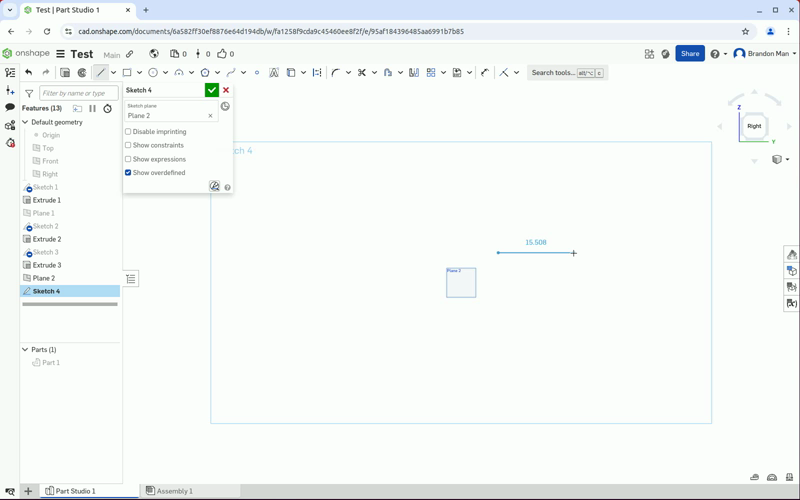
key_down(shift)
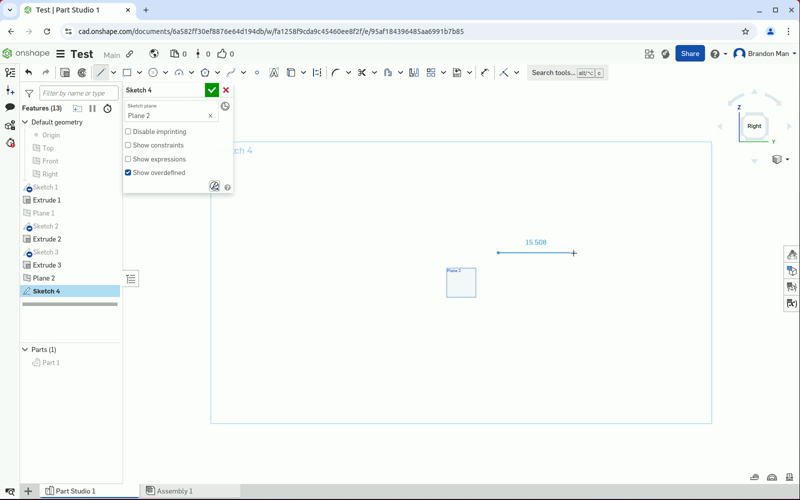
mouse_move(573, 327)
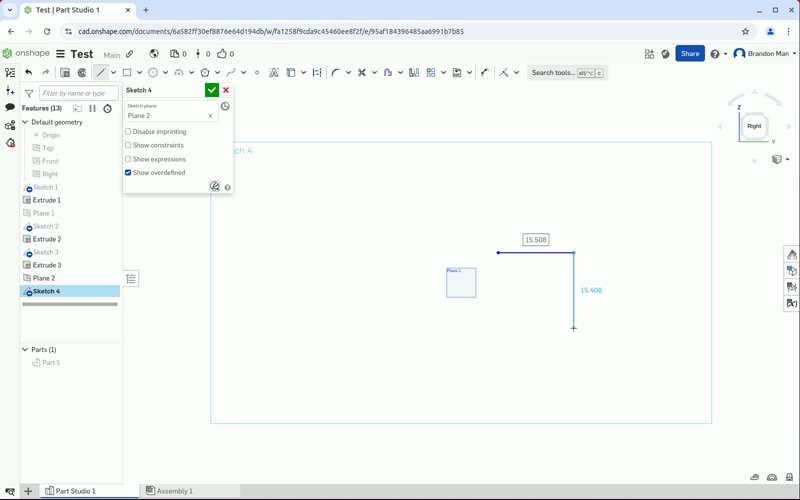
click(573, 327)
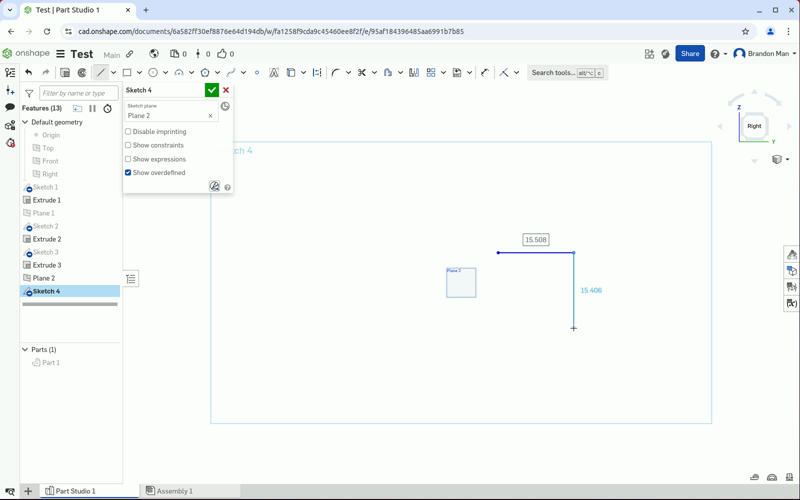
key_up(shift)
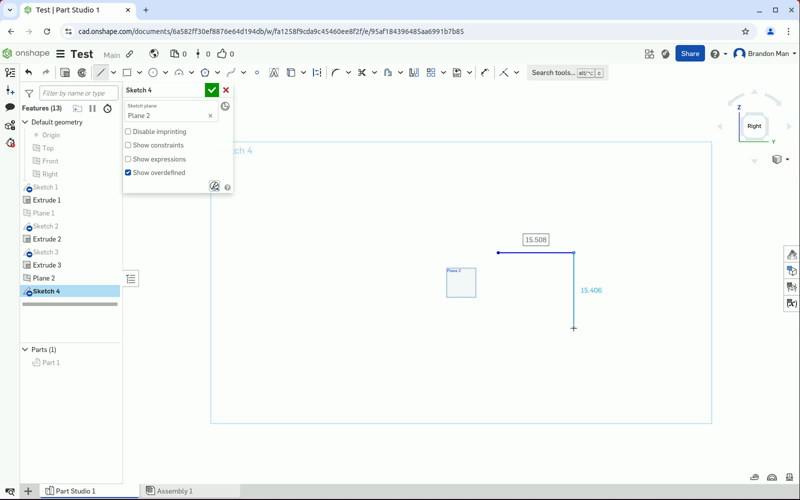
key(esc)
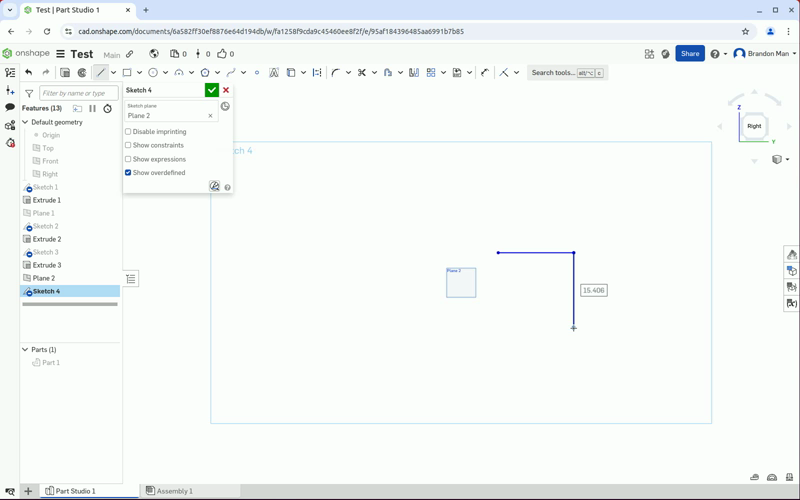
key(a)
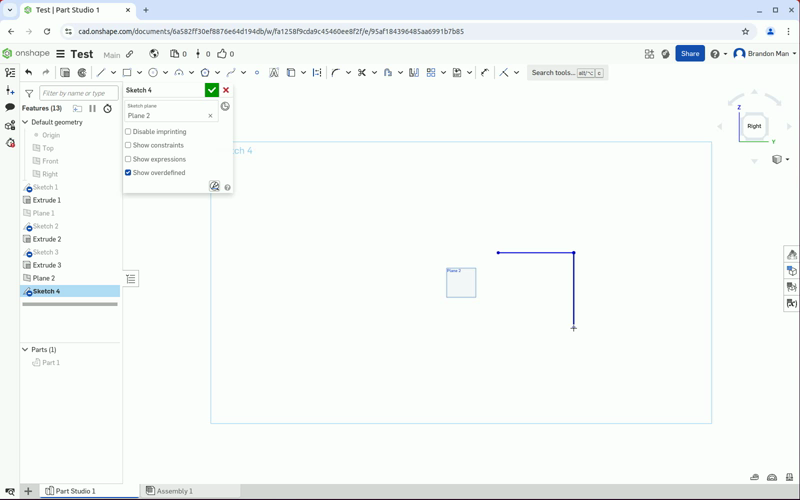
mouse_move(573, 327)
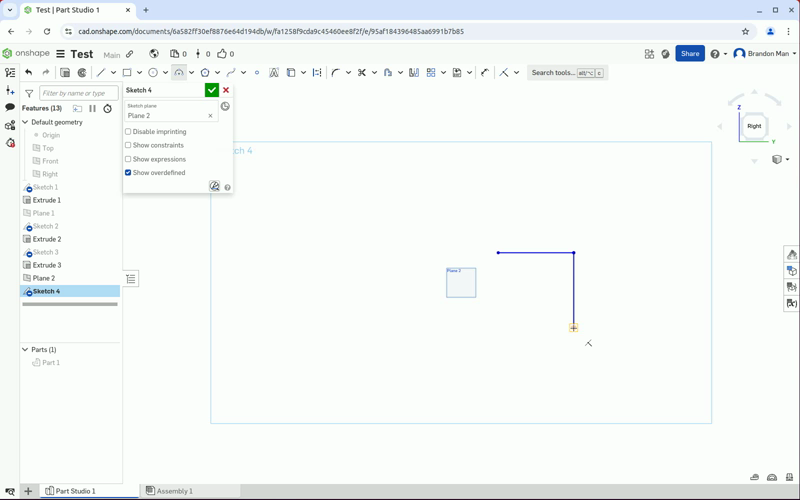
click(573, 327)
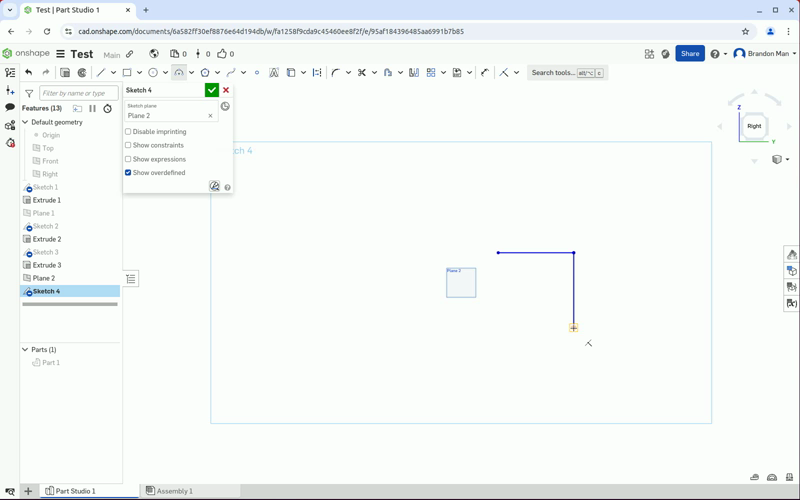
mouse_move(498, 252)
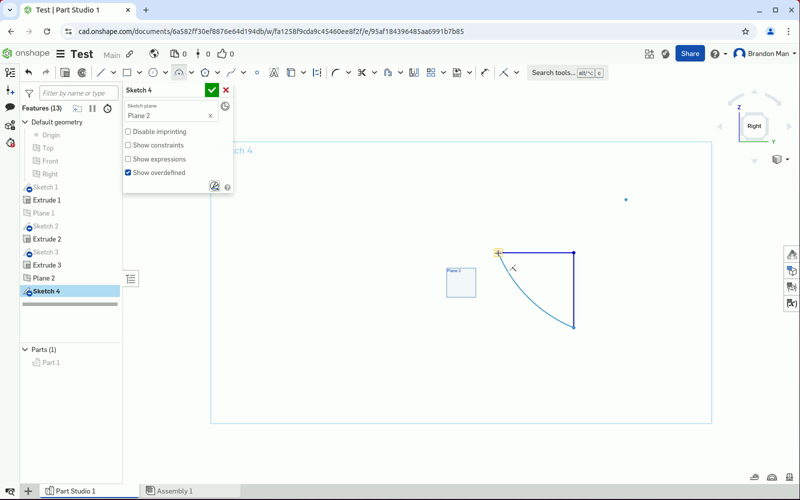
click(498, 252)
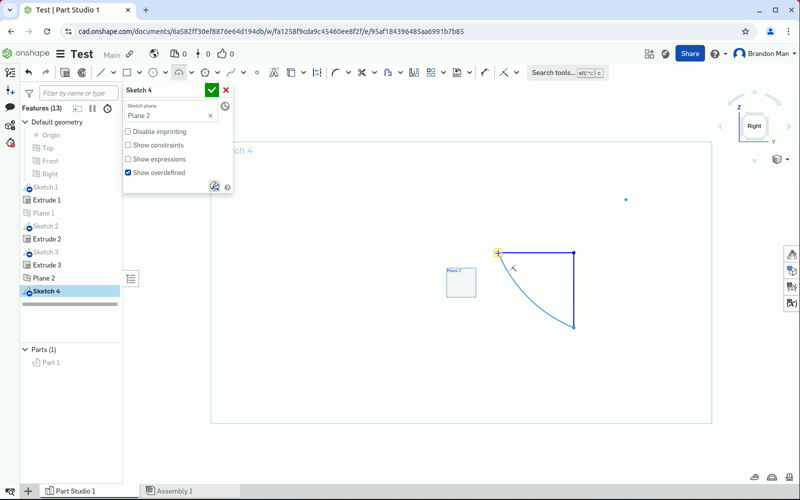
key_down(shift)
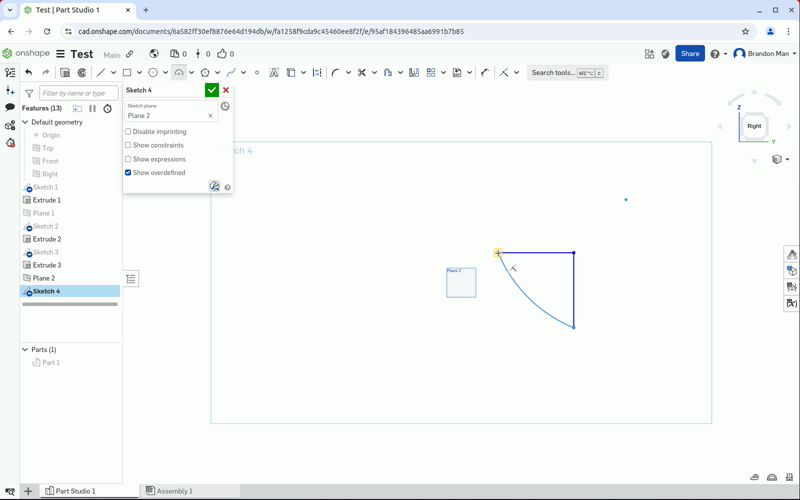
mouse_move(589, 198)
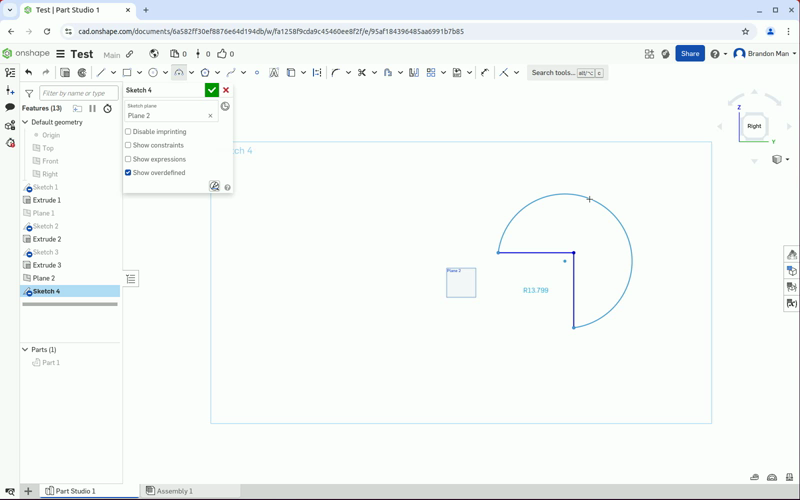
click(589, 198)
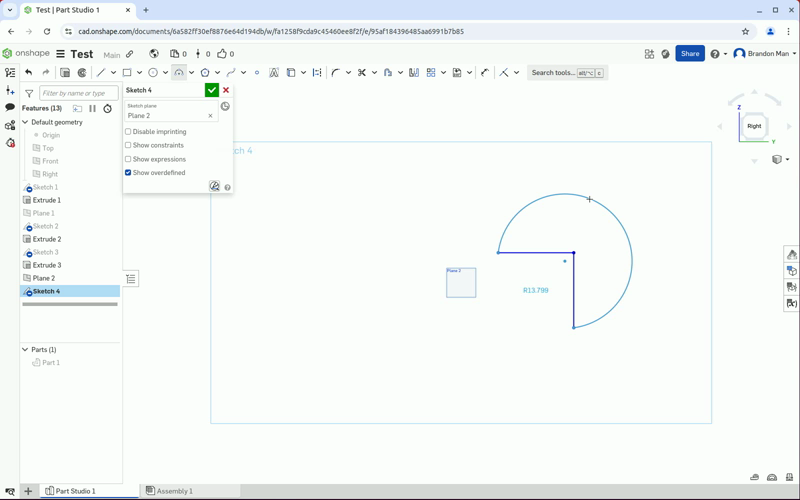
key_up(shift)
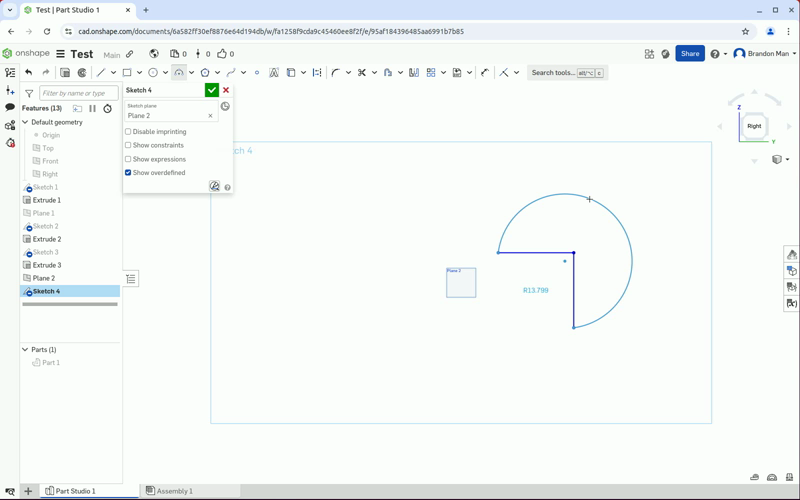
key(esc)
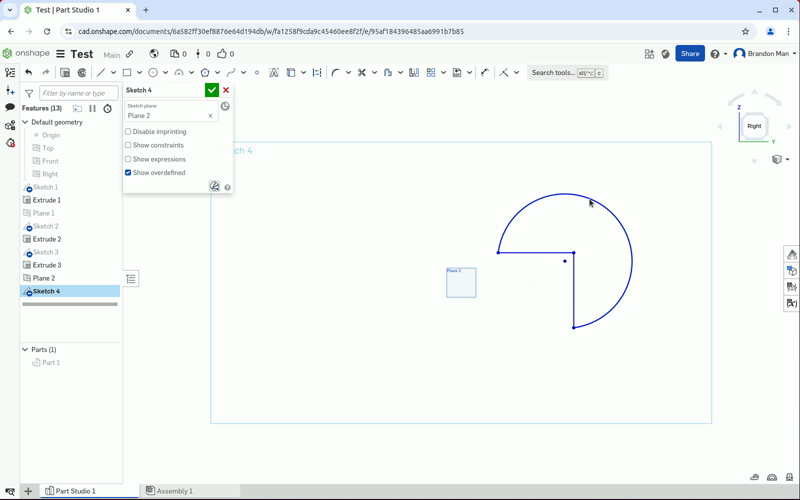
mouse_move(589, 237)
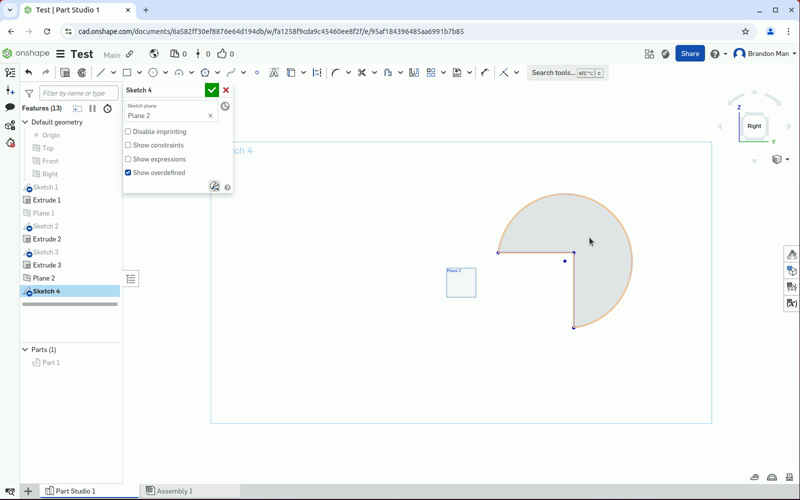
scroll(6)
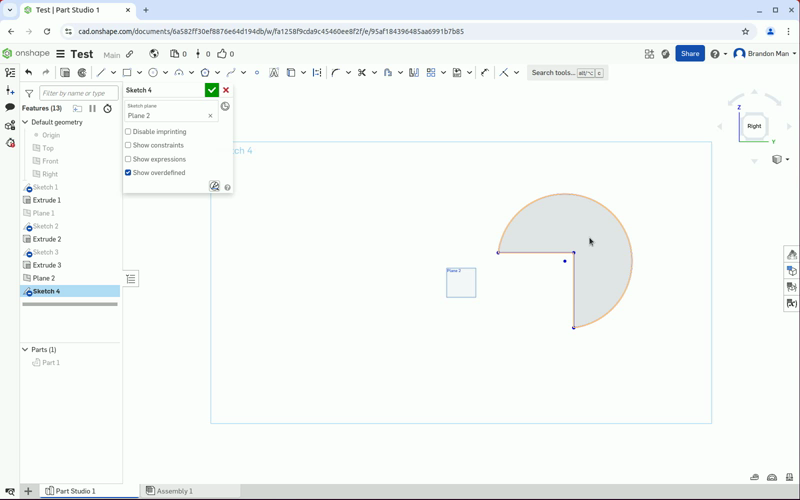
scroll(6)
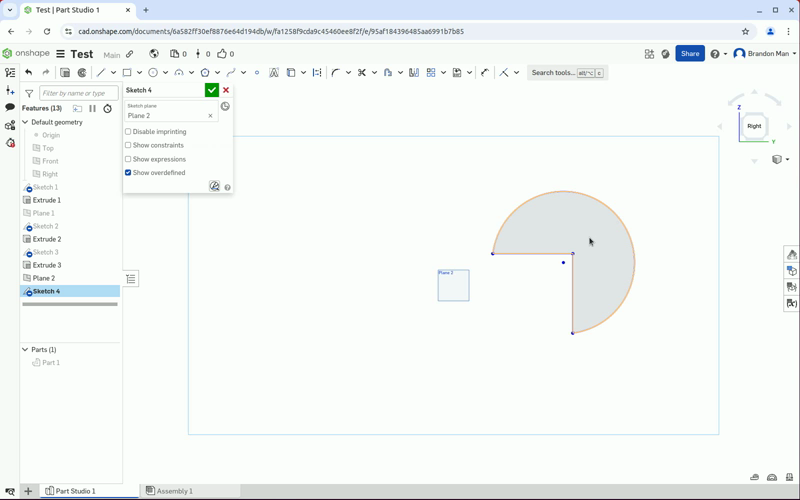
scroll(6)
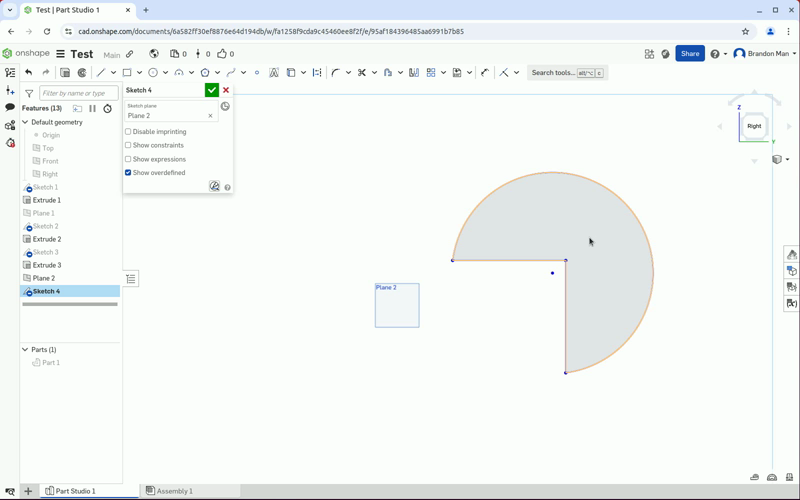
scroll(6)
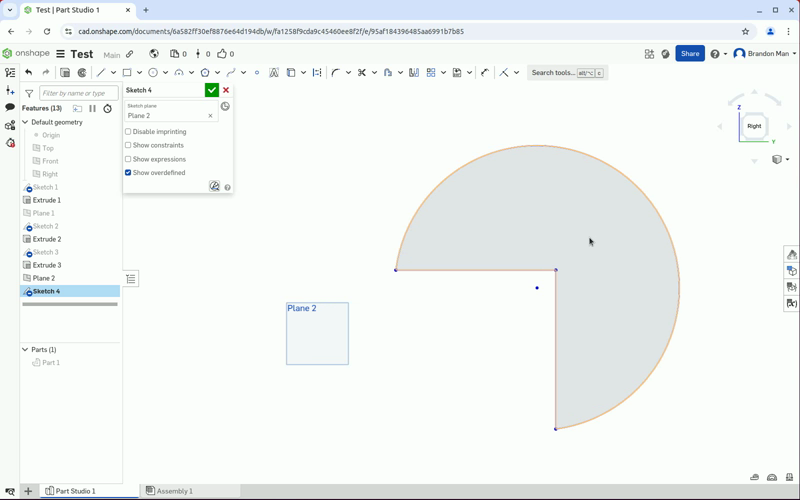
scroll(6)
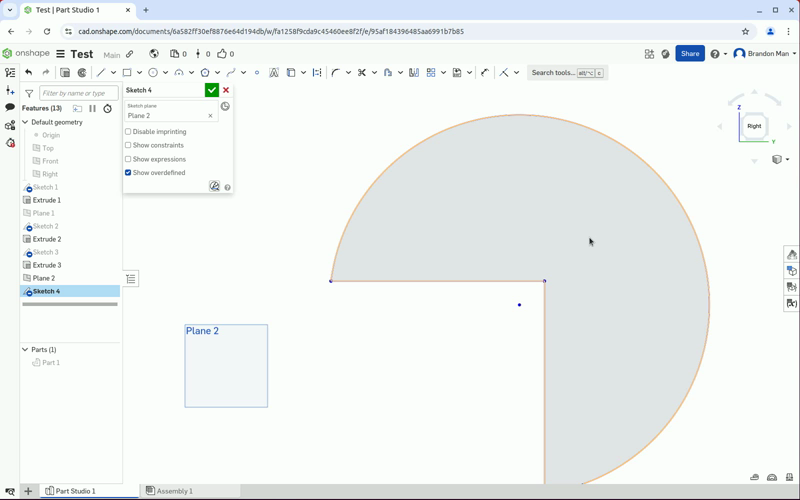
scroll(6)
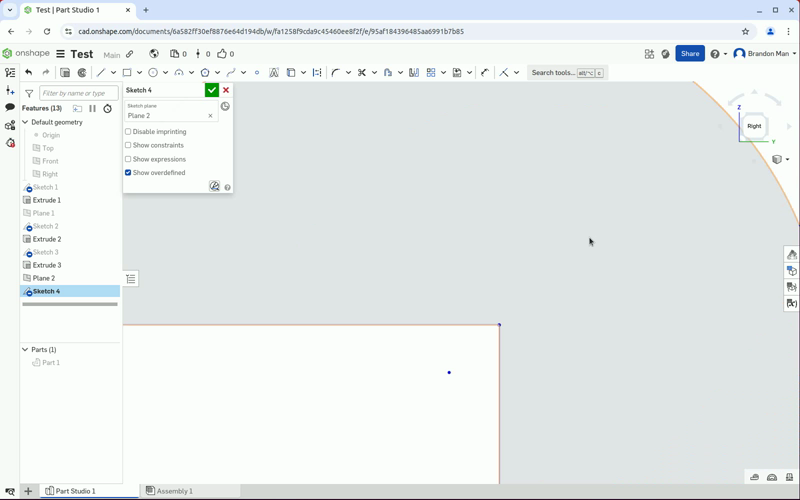
scroll(6)
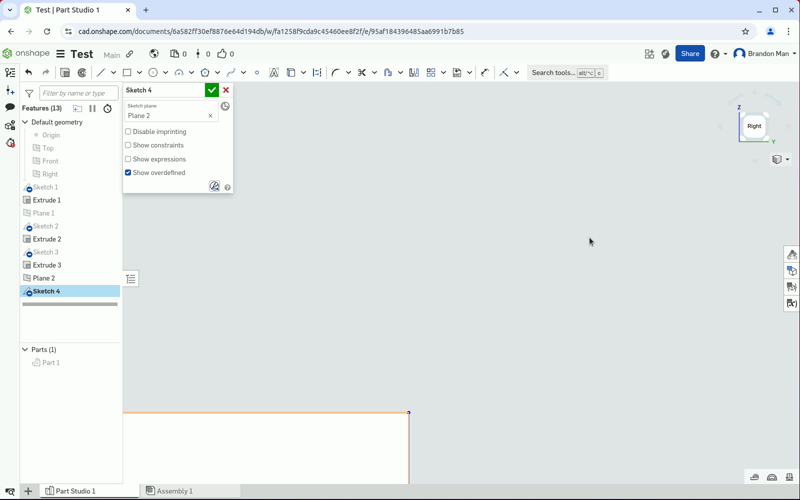
click(589, 237)
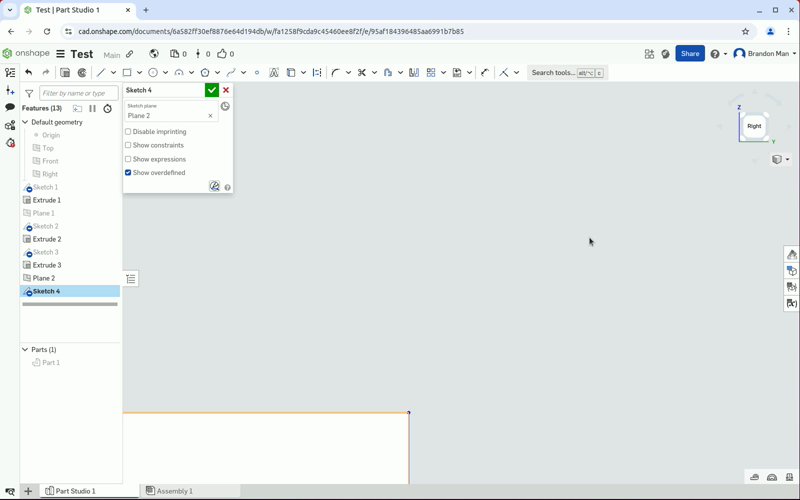
scroll(-6)
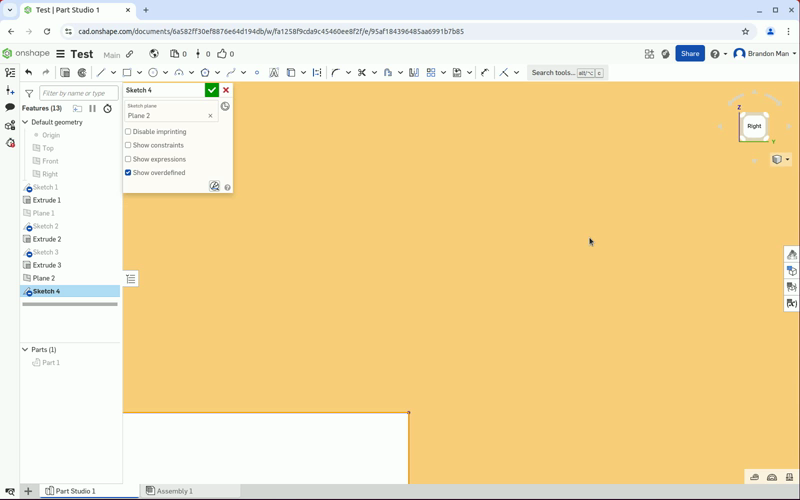
scroll(-6)
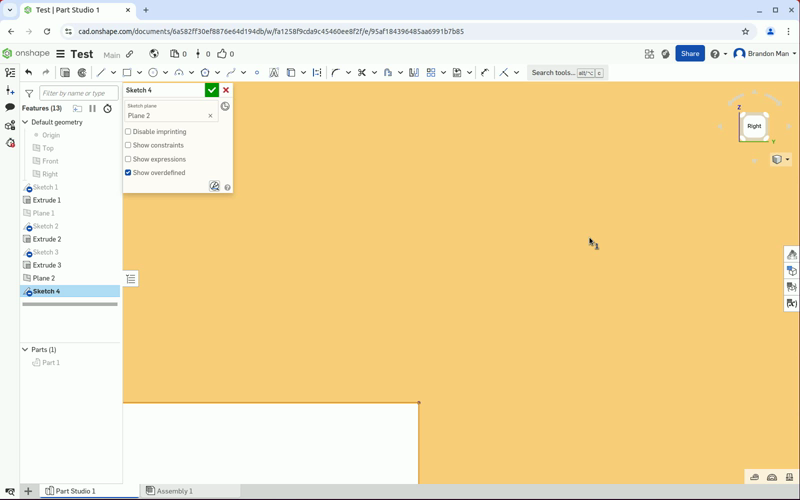
scroll(-6)
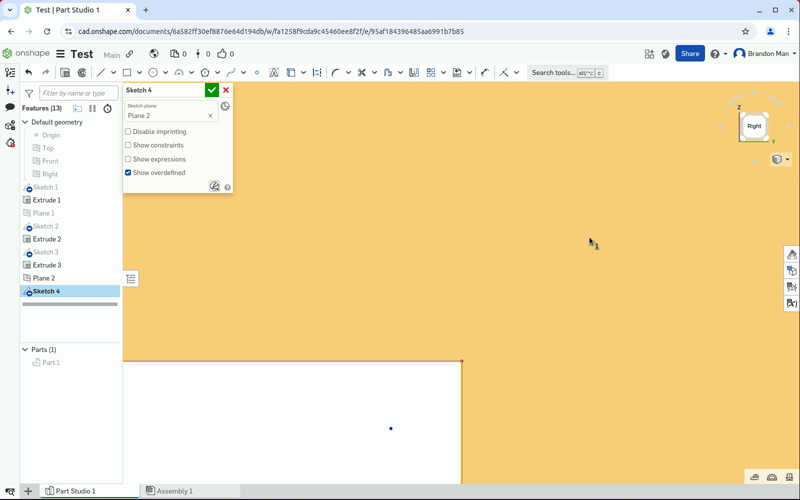
scroll(-6)
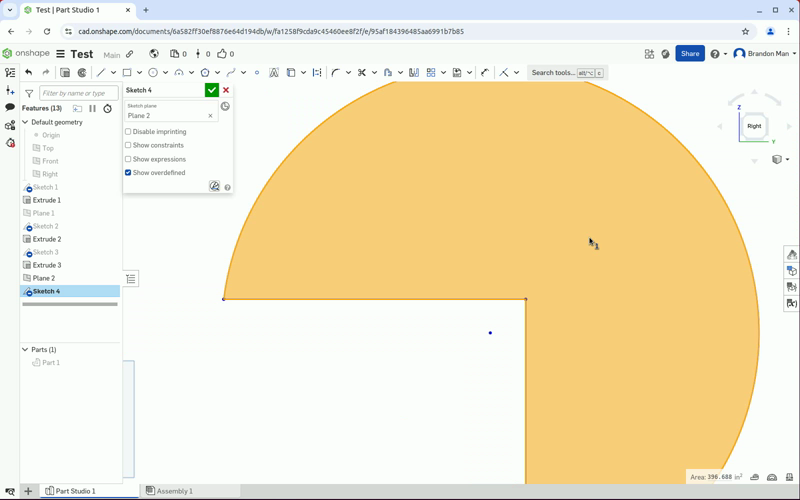
scroll(-6)
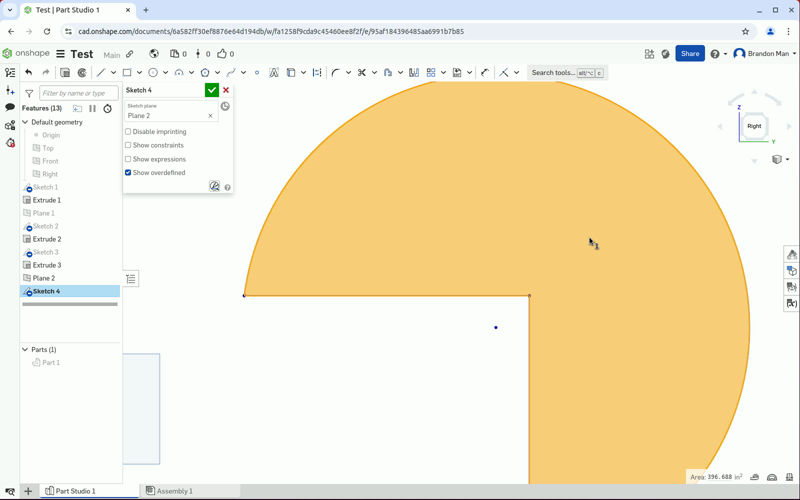
scroll(-6)
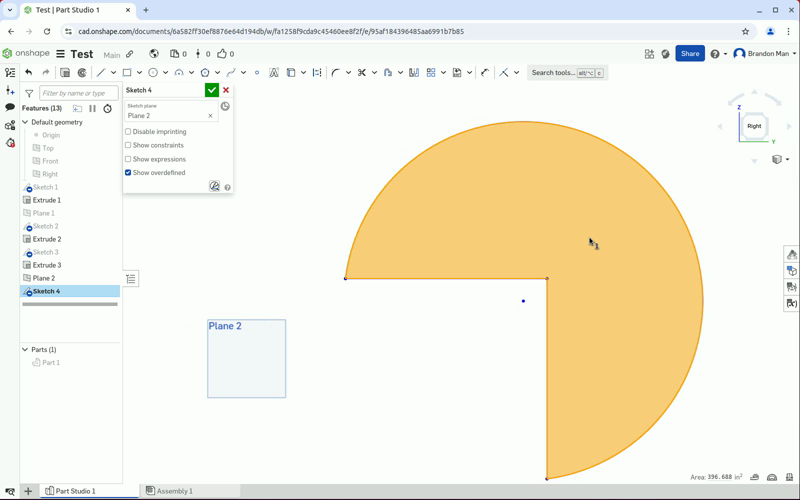
scroll(-6)
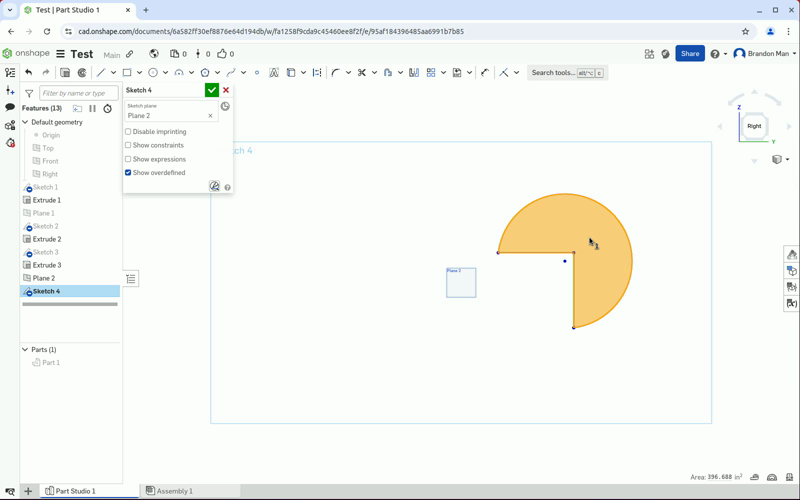
mouse_move(73, 352)
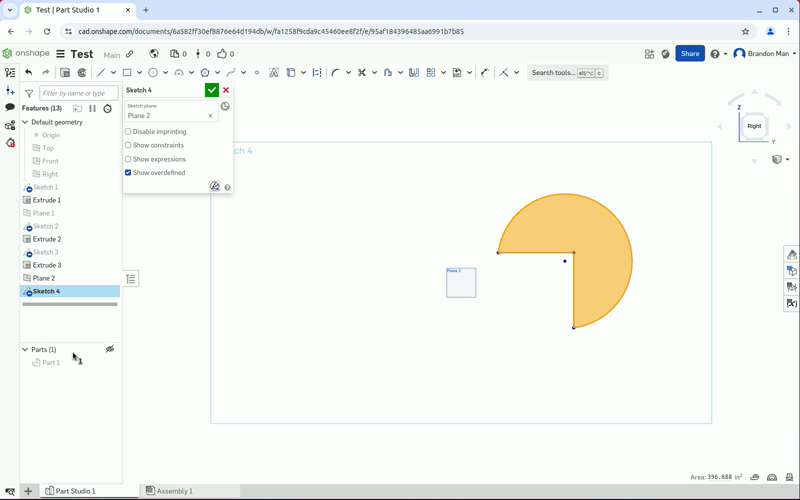
key(shift+y)
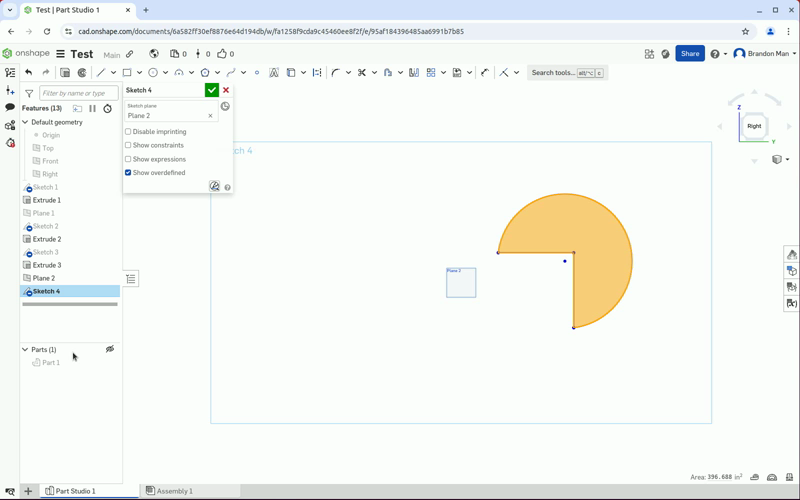
key(shift+e)
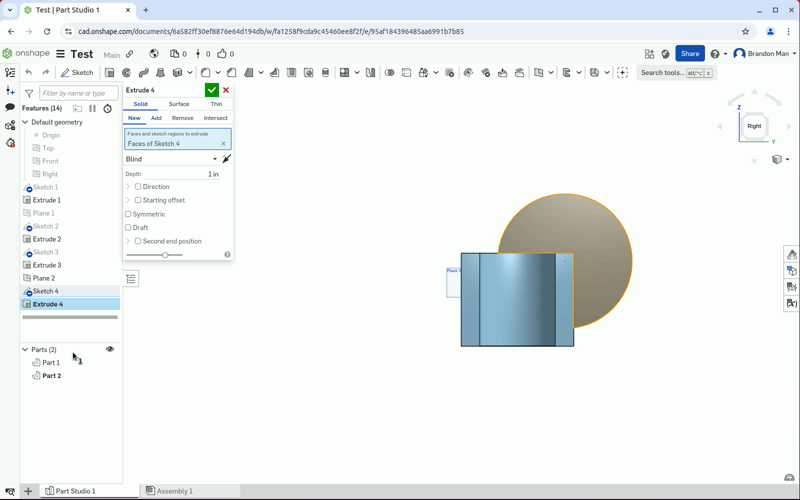
mouse_move(143, 106)
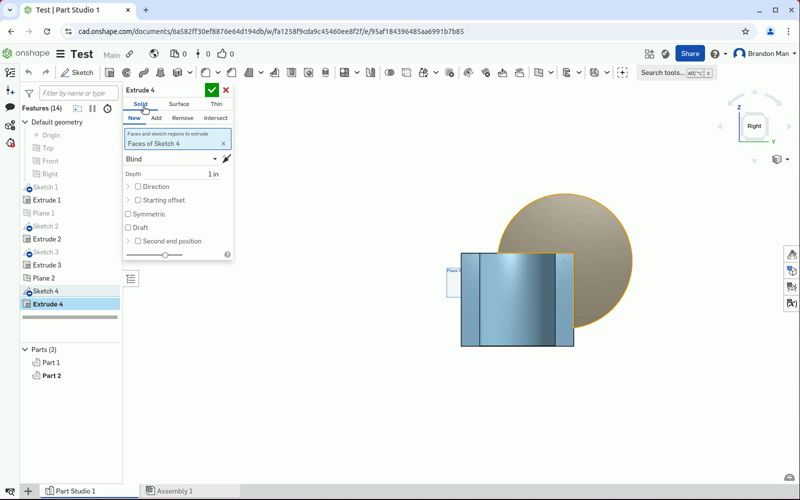
click(143, 106)
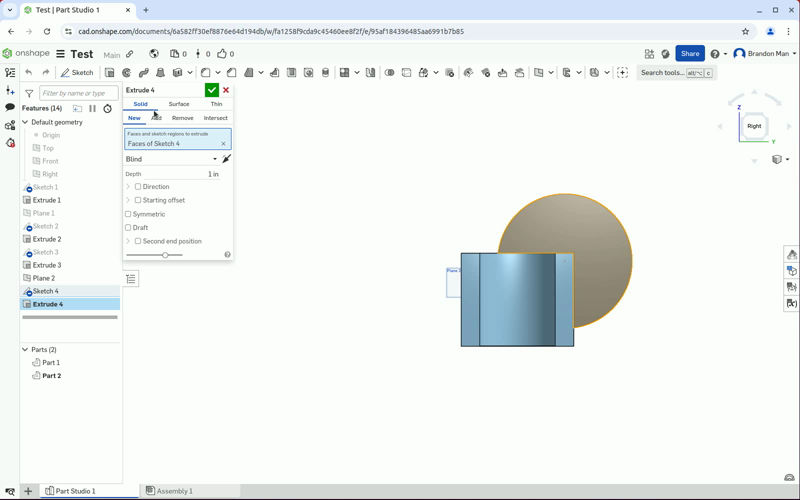
mouse_move(186, 120)
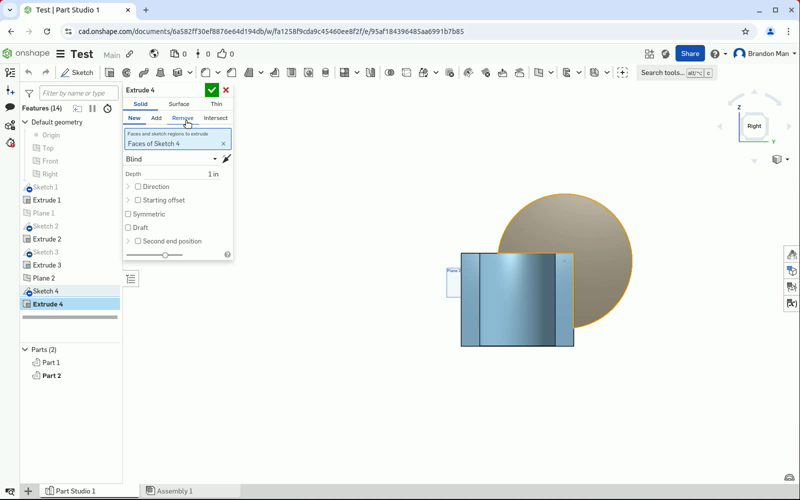
click(186, 120)
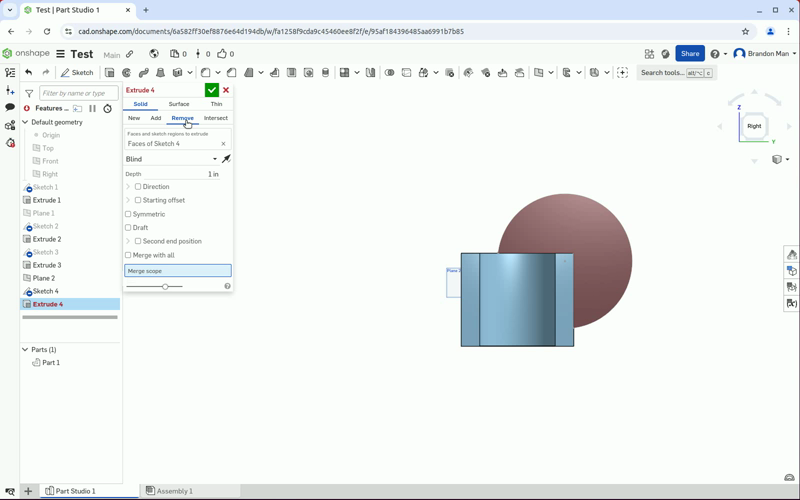
key(tab, 4)
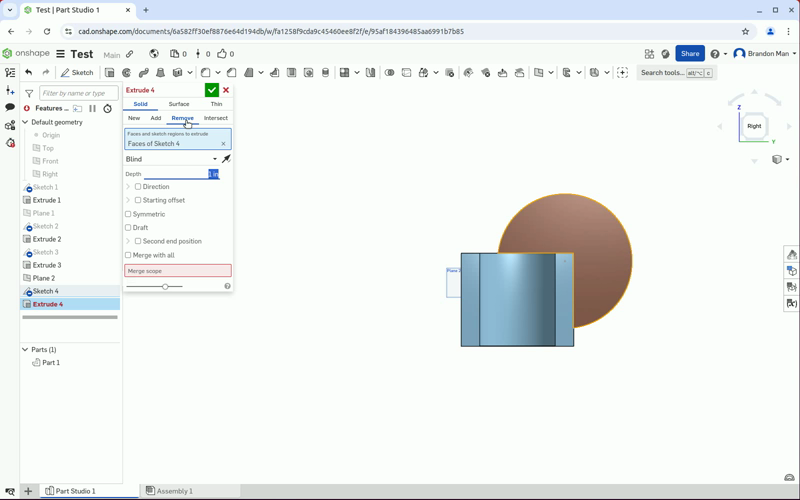
text(15.405)
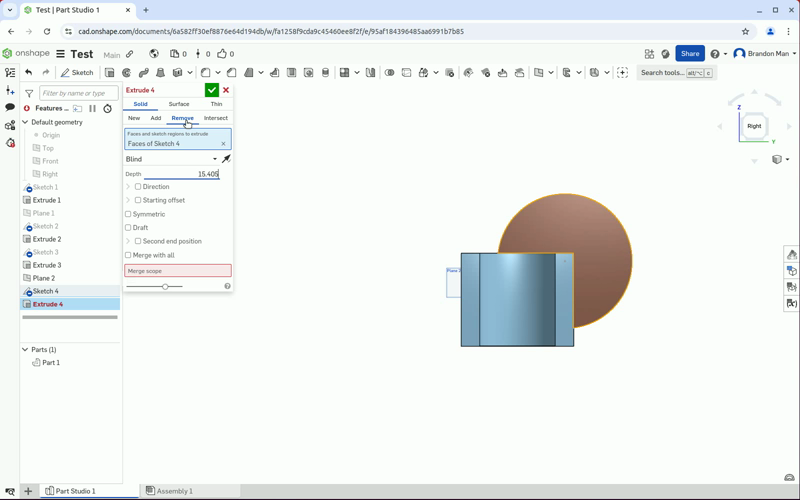
key(tab, 6)
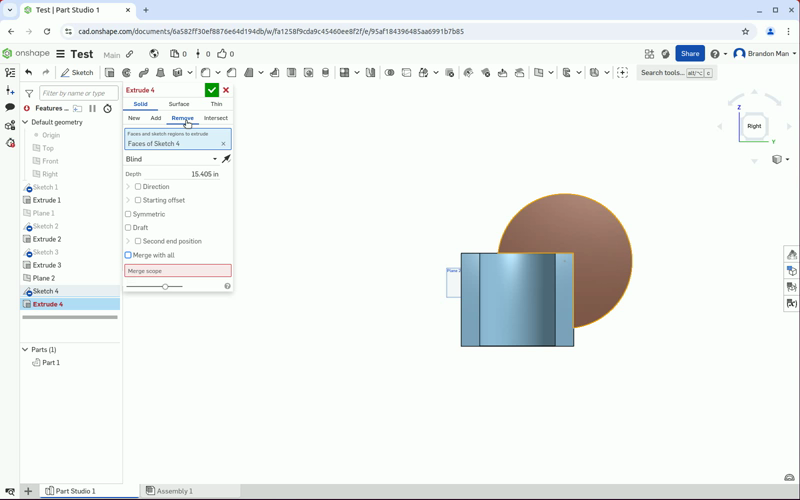
key(space)
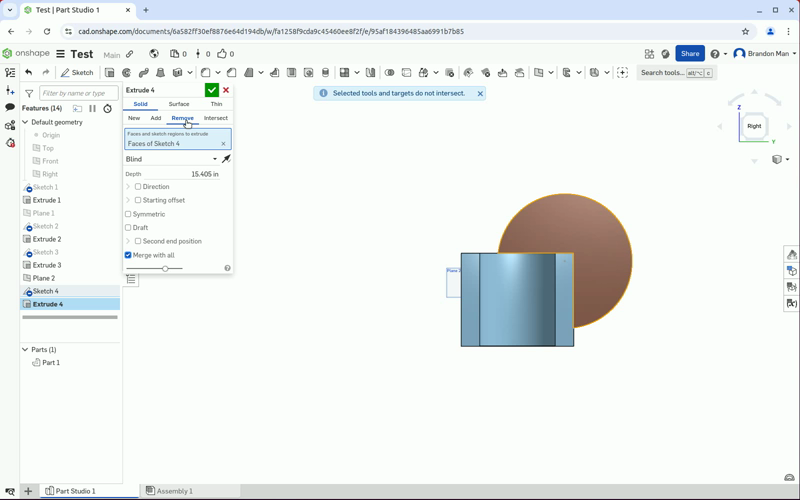
key(enter)
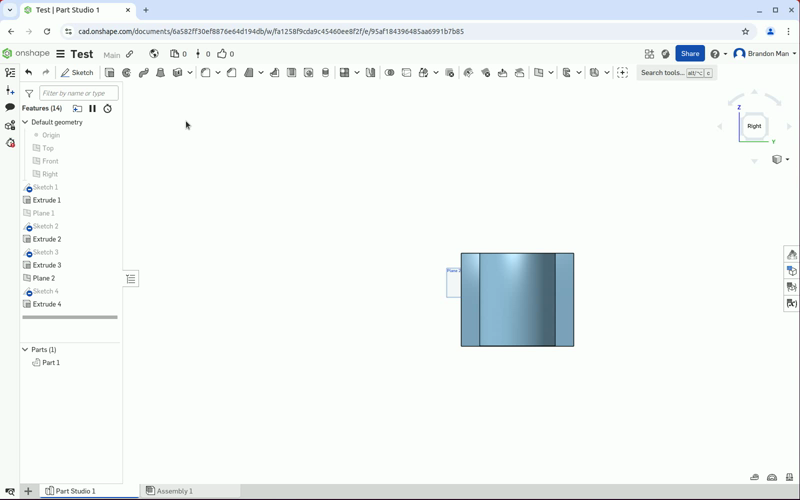
key(shift+h)
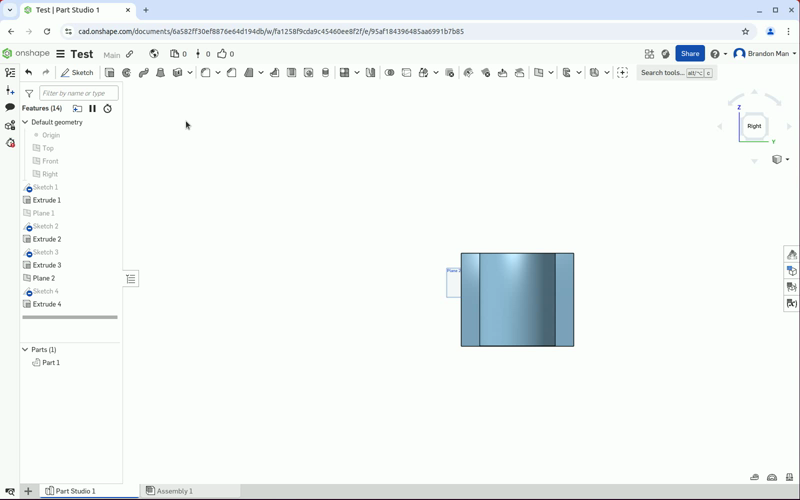
key(shift+h)
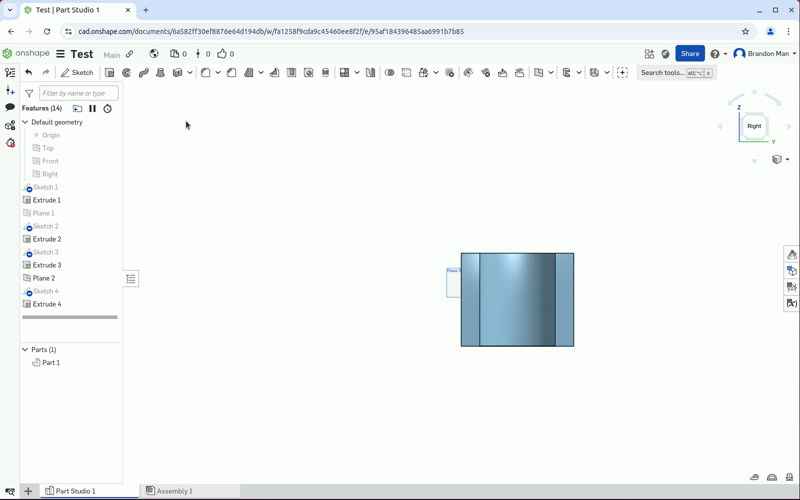
mouse_move(73, 189)
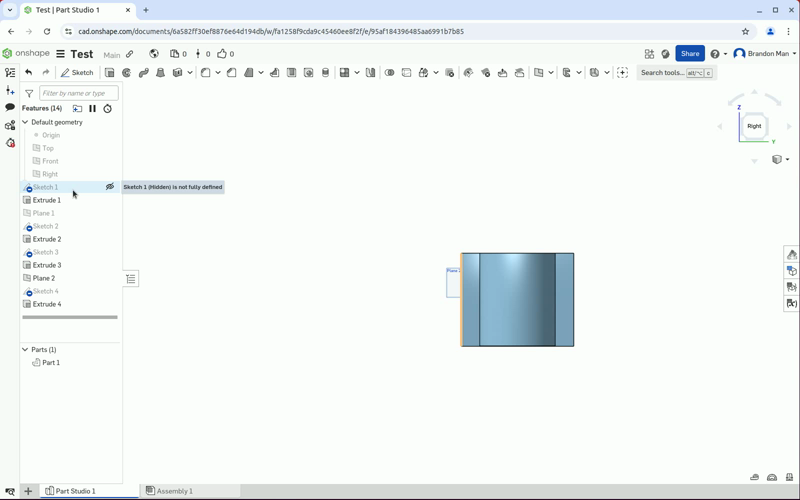
click(73, 189)
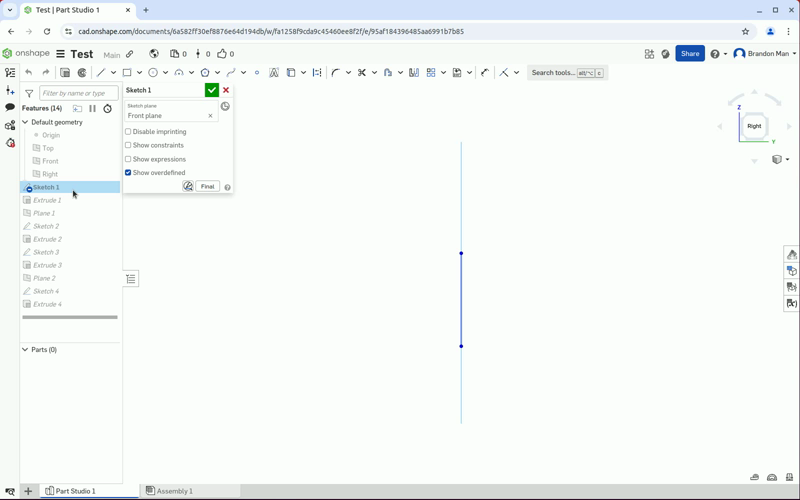
mouse_move(229, 92)
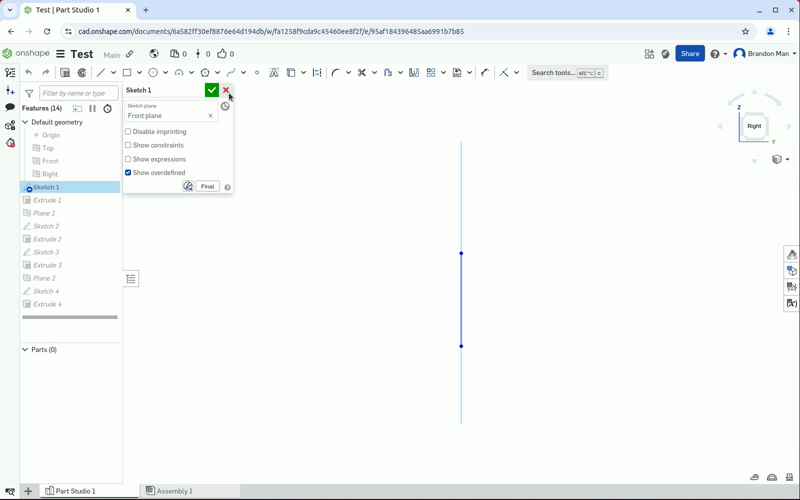
click(229, 92)
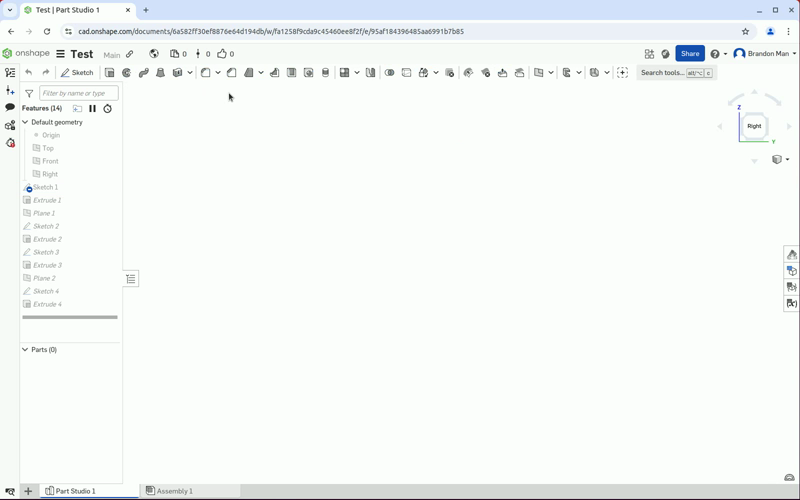
key(shift+s)
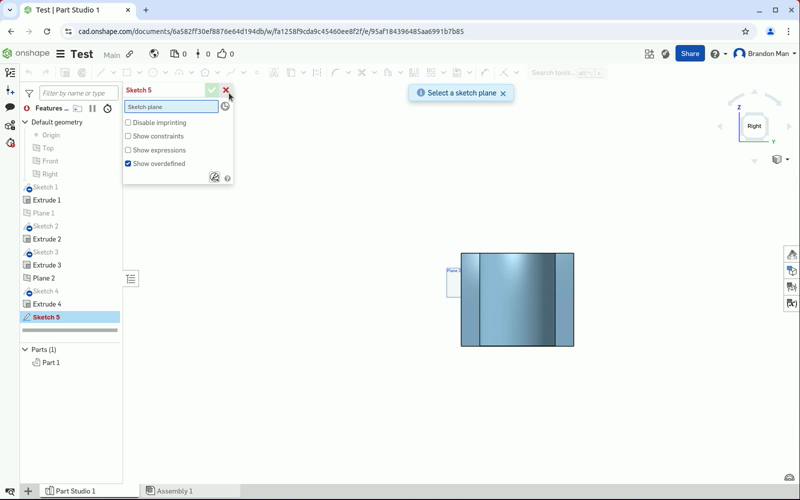
mouse_move(73, 280)
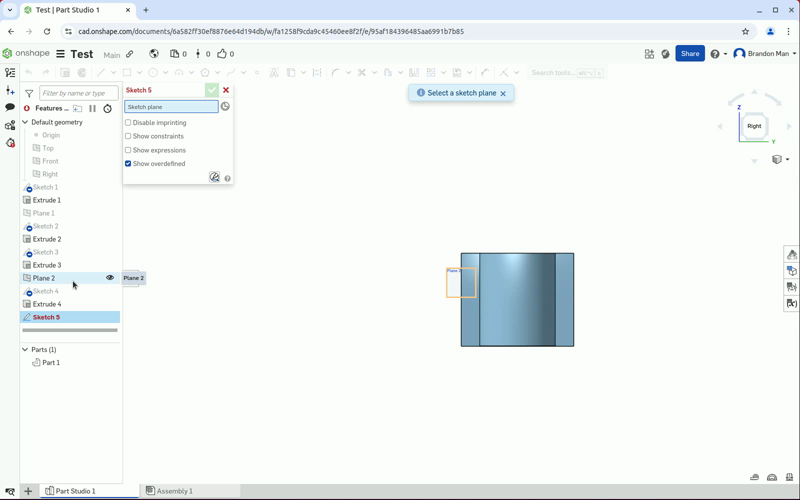
click(73, 280)
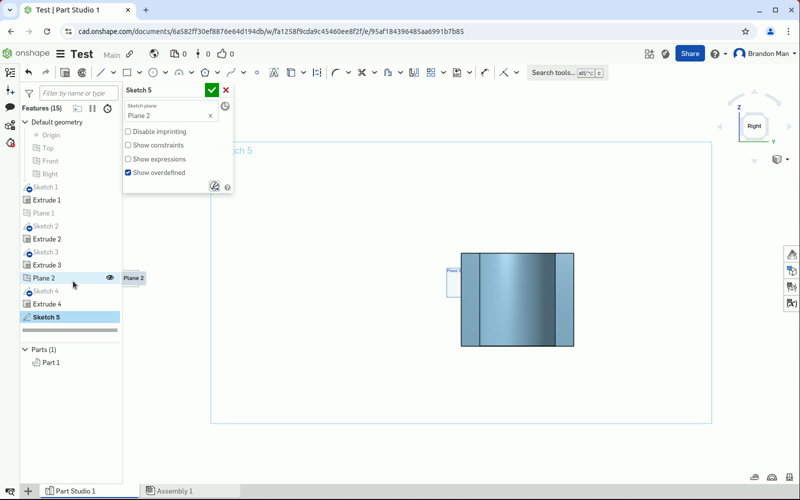
mouse_move(73, 352)
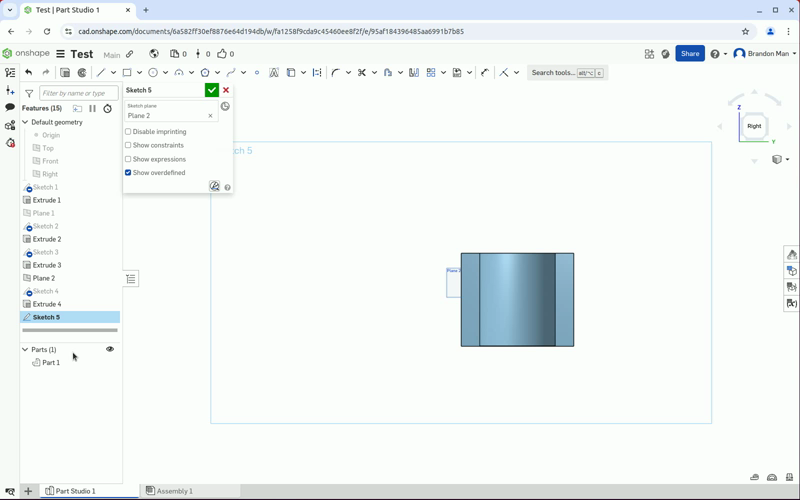
key(y)
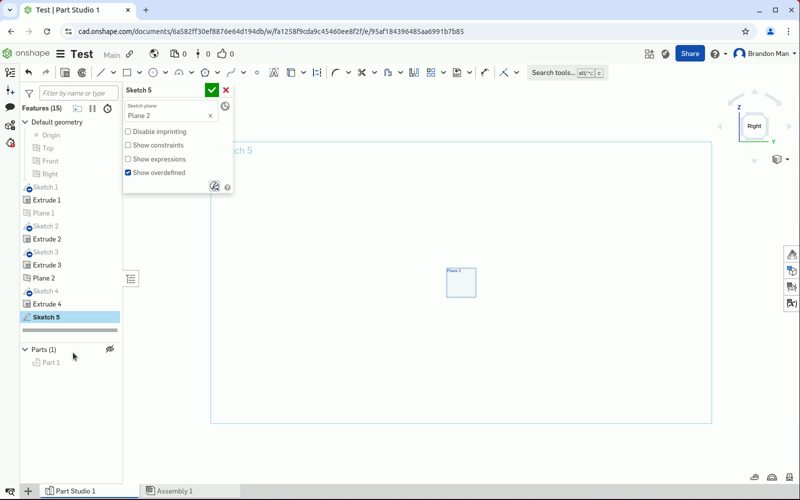
key(a)
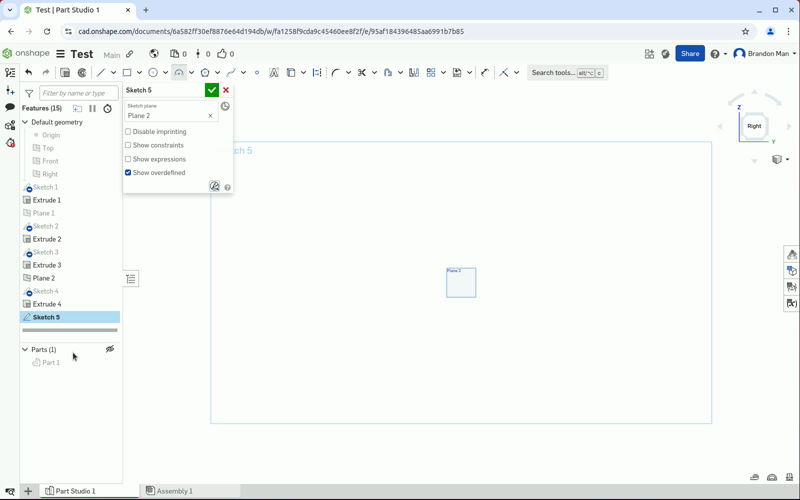
key_down(shift)
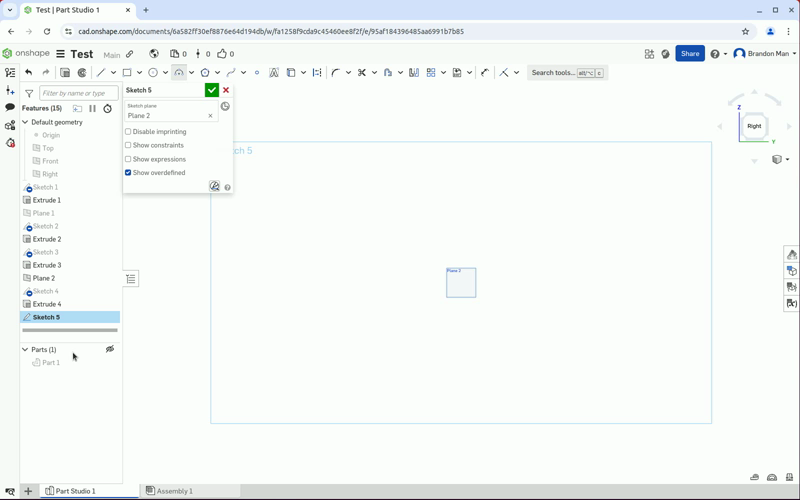
mouse_move(498, 252)
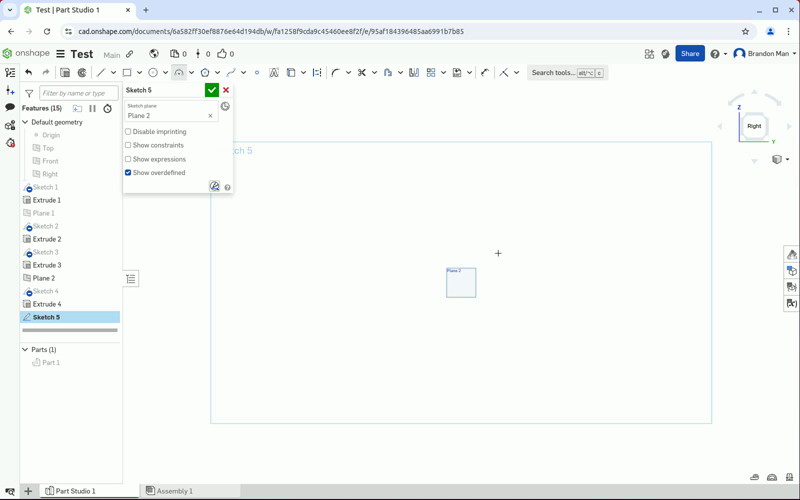
click(498, 252)
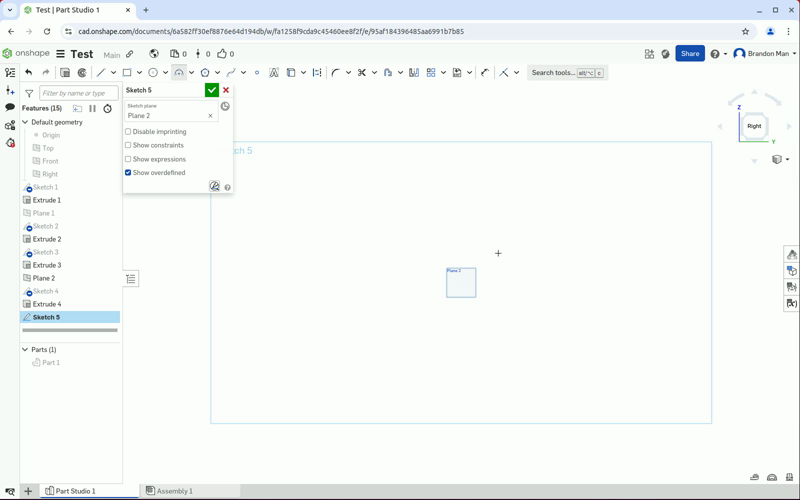
key_up(shift)
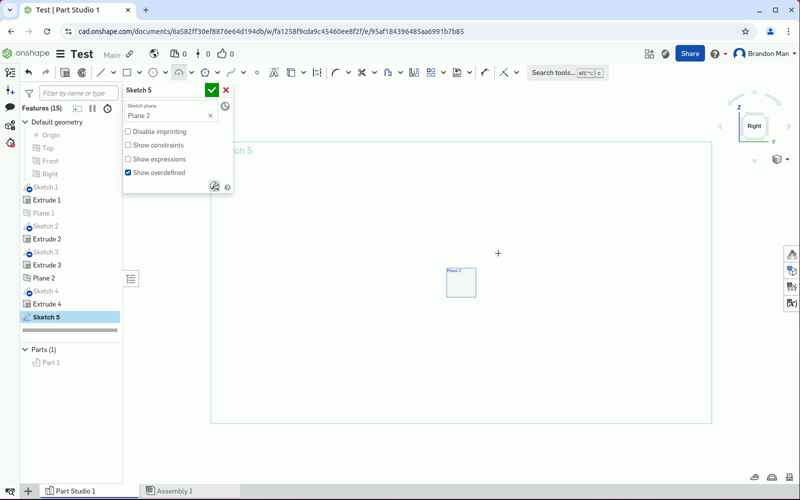
key_down(shift)
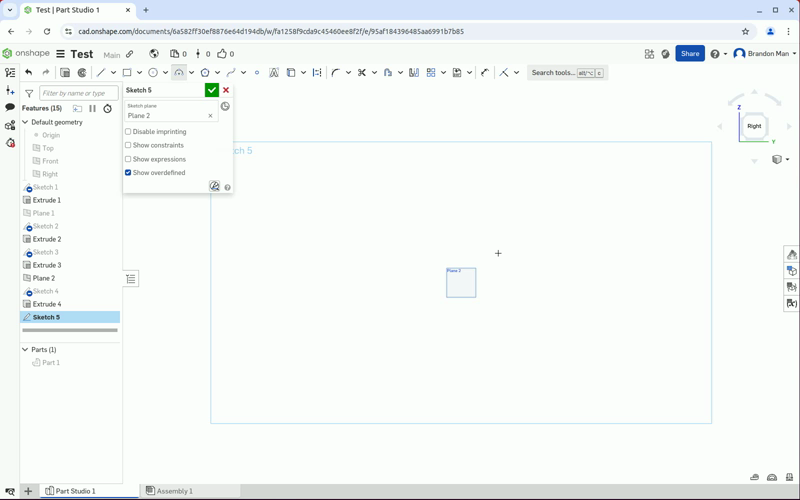
mouse_move(573, 327)
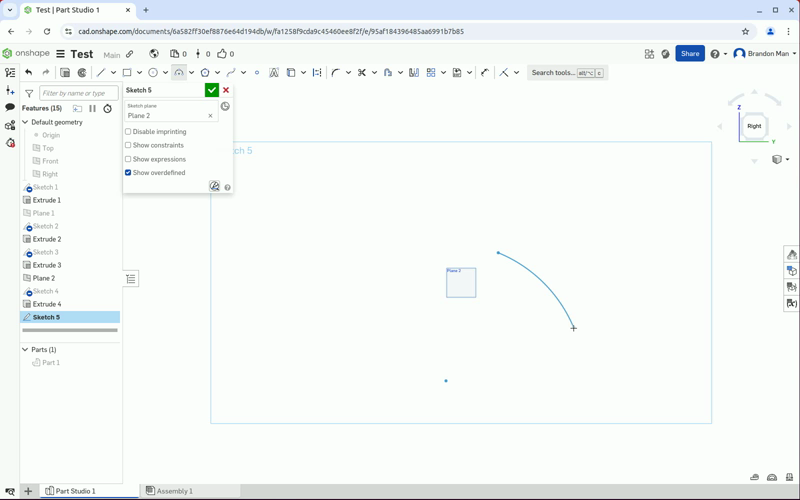
click(573, 327)
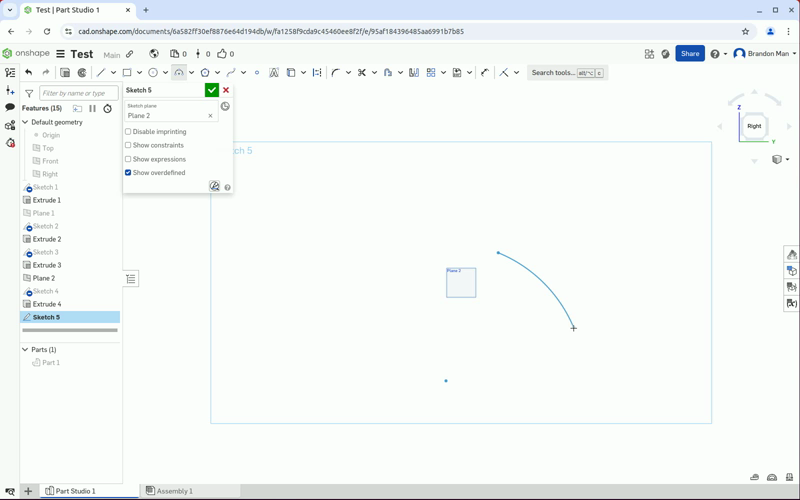
mouse_move(520, 305)
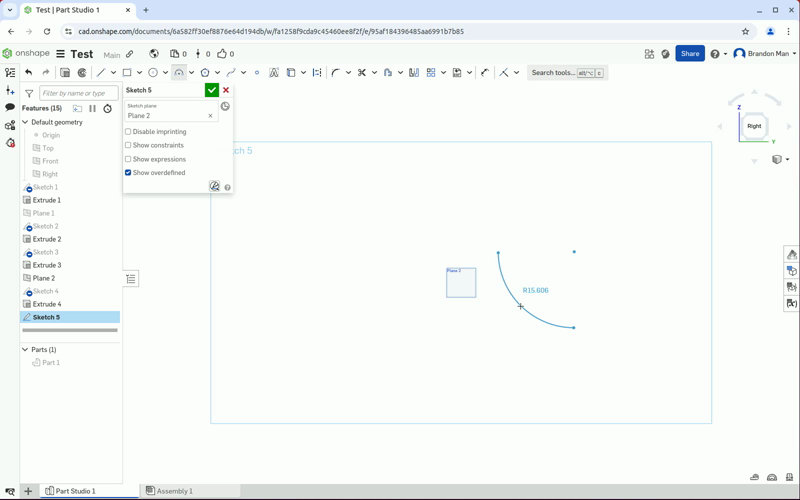
click(520, 305)
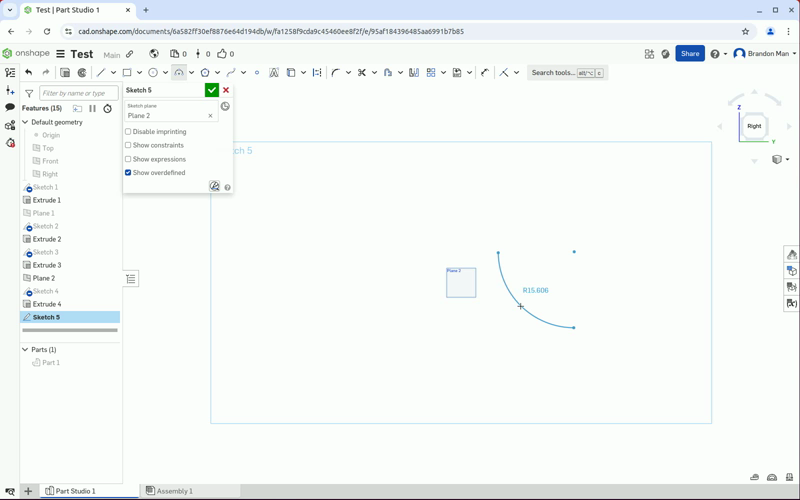
key_up(shift)
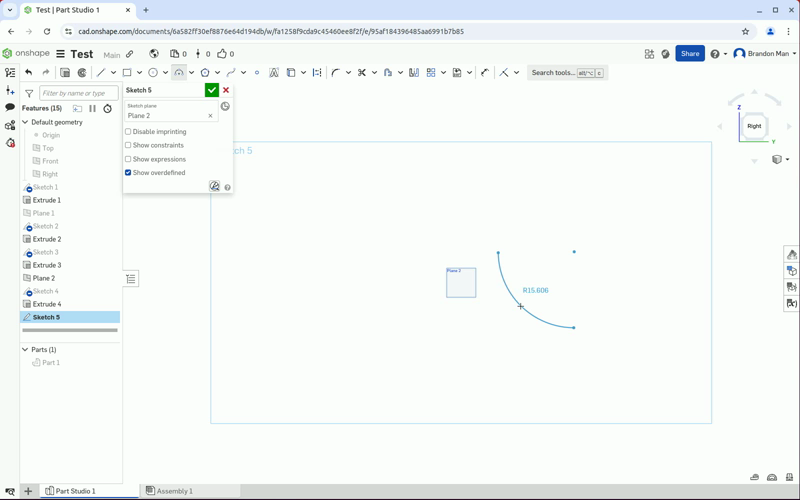
key(esc)
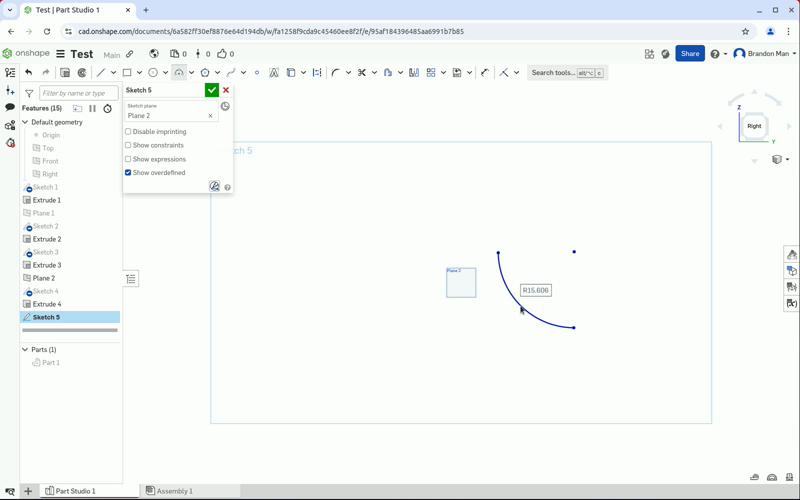
key(l)
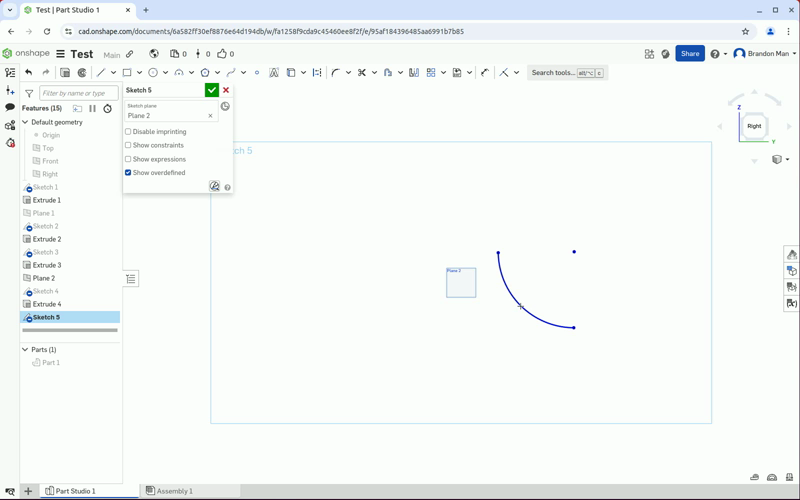
mouse_move(573, 327)
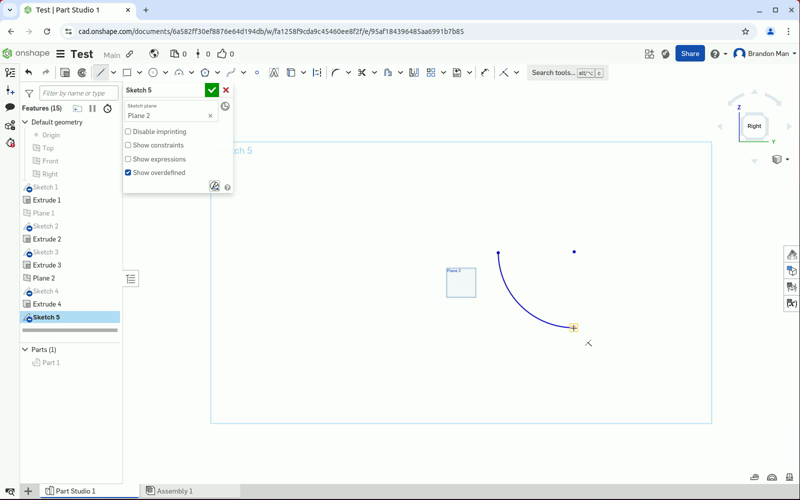
click(573, 327)
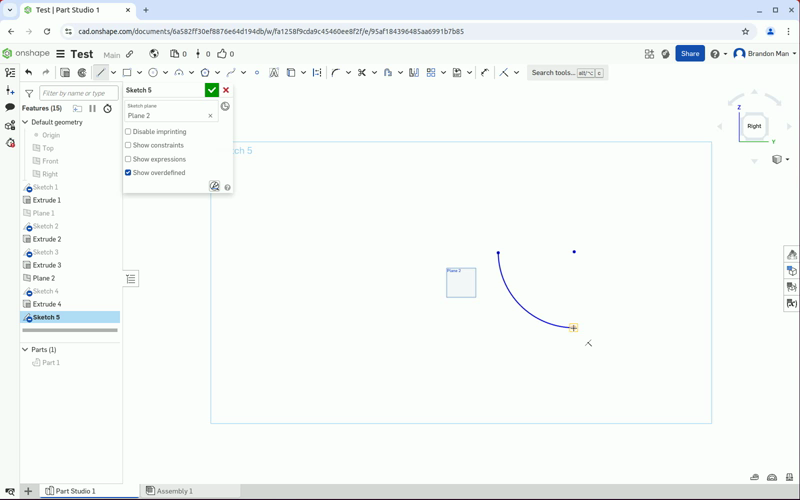
key_down(shift)
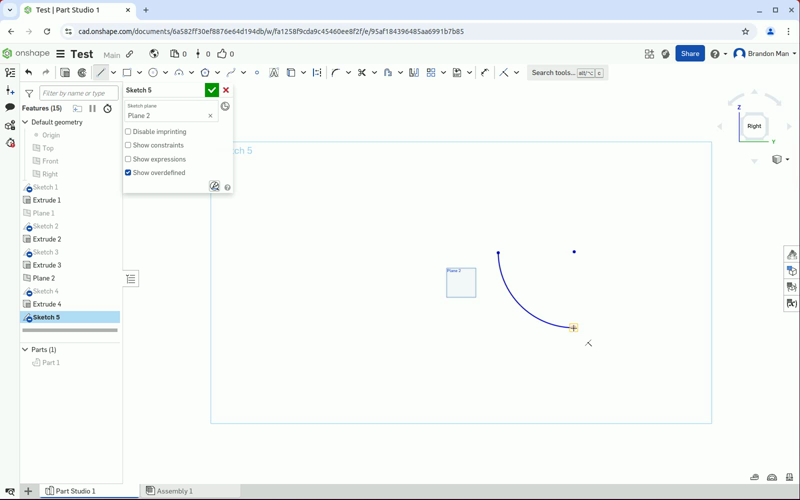
mouse_move(573, 252)
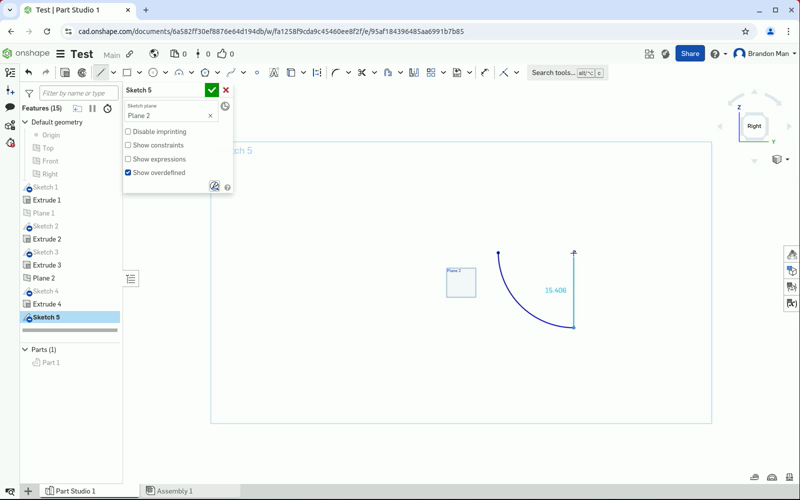
click(573, 252)
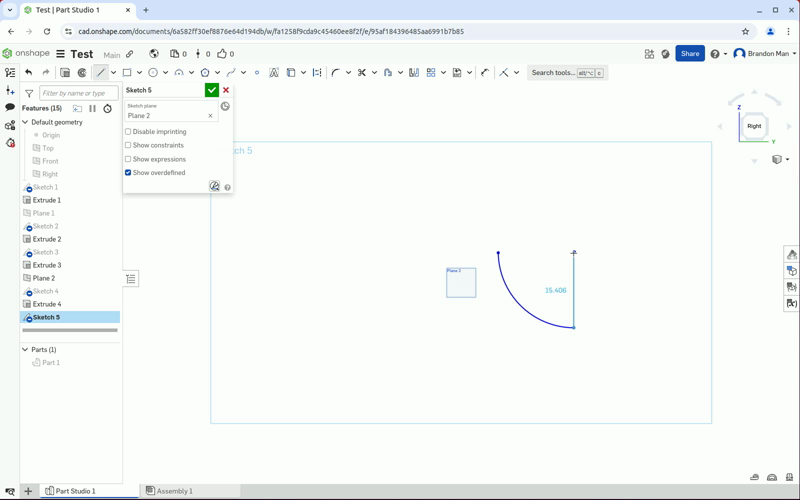
key_up(shift)
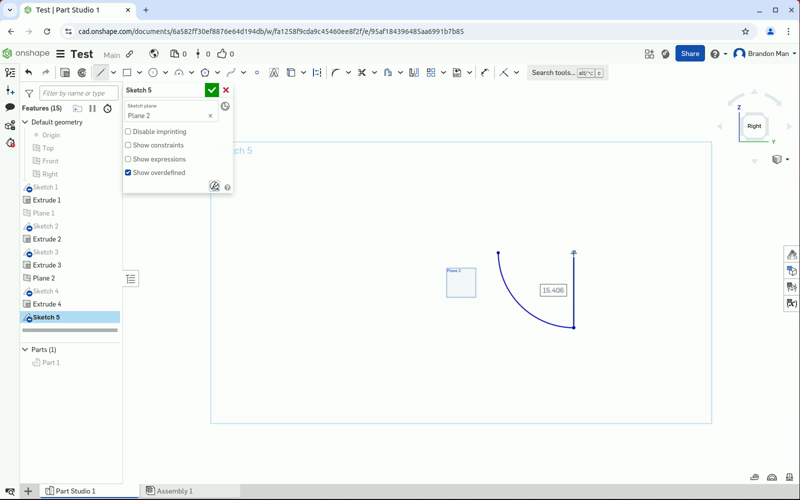
key_down(shift)
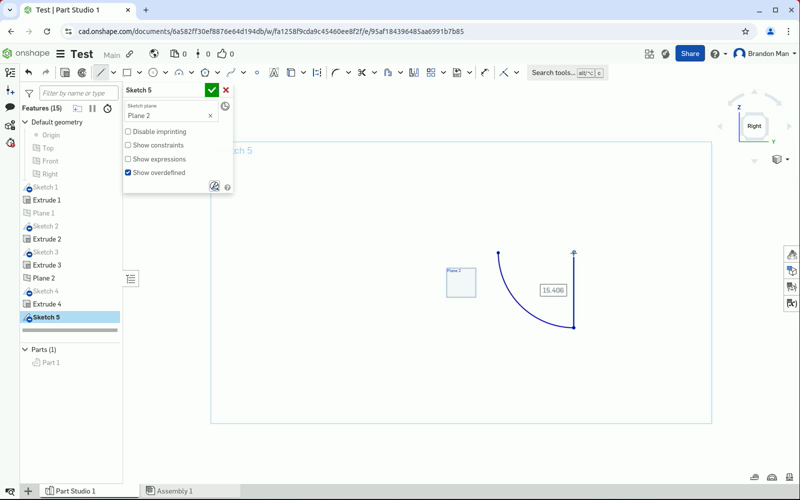
mouse_move(498, 252)
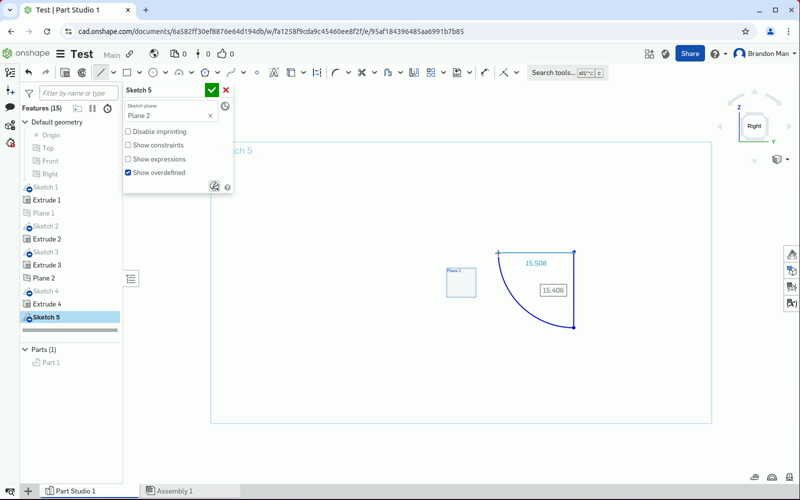
key_up(shift)
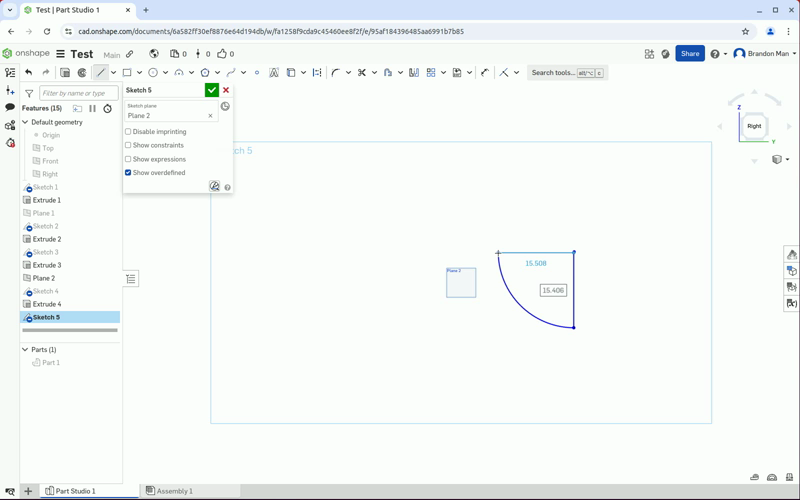
click(498, 252)
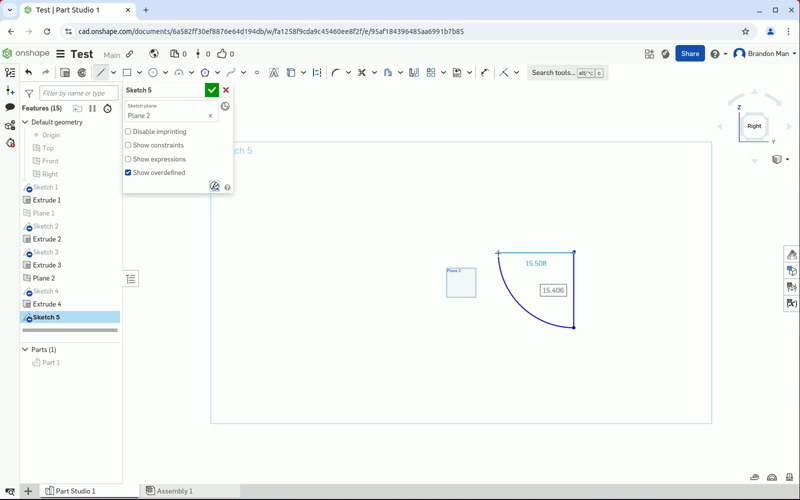
key(esc)
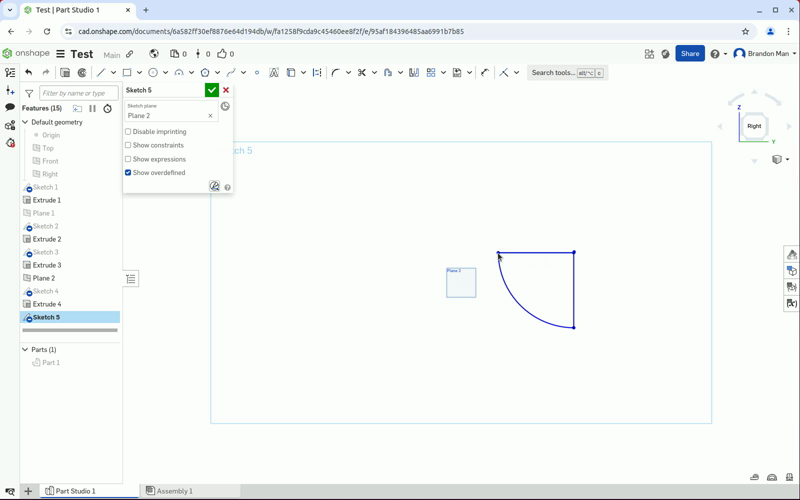
mouse_move(516, 277)
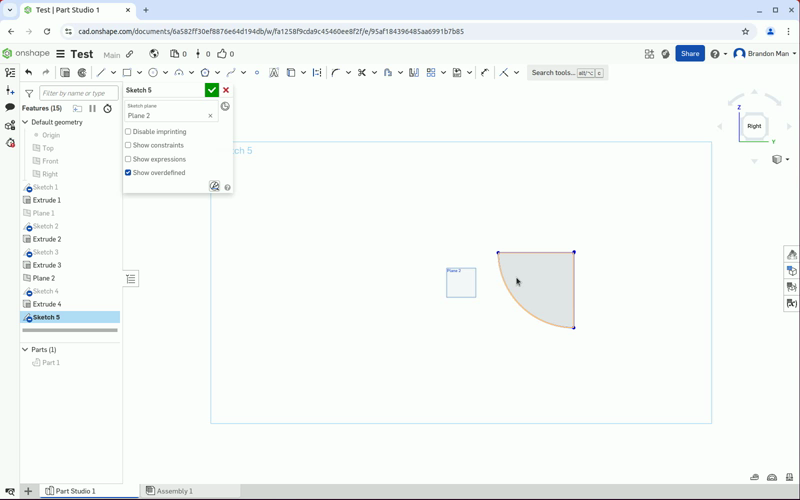
click(516, 277)
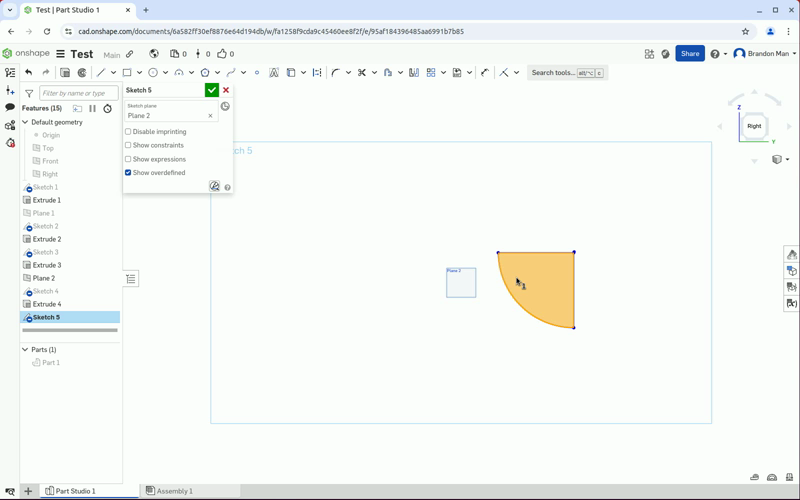
mouse_move(73, 352)
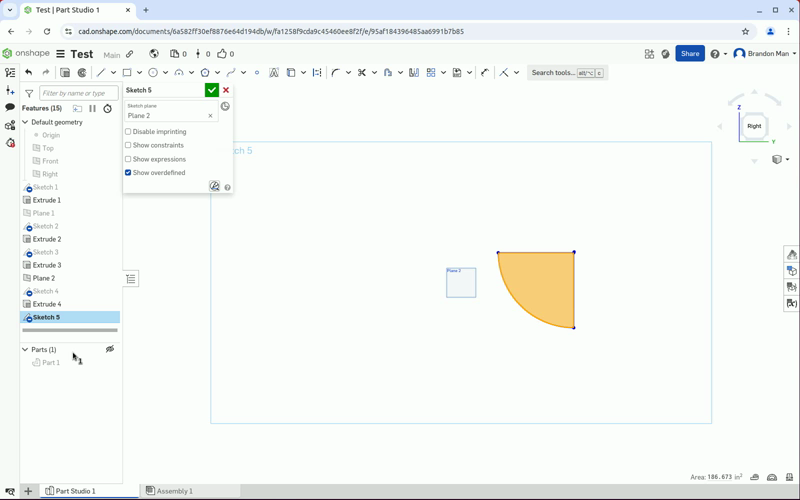
key(shift+y)
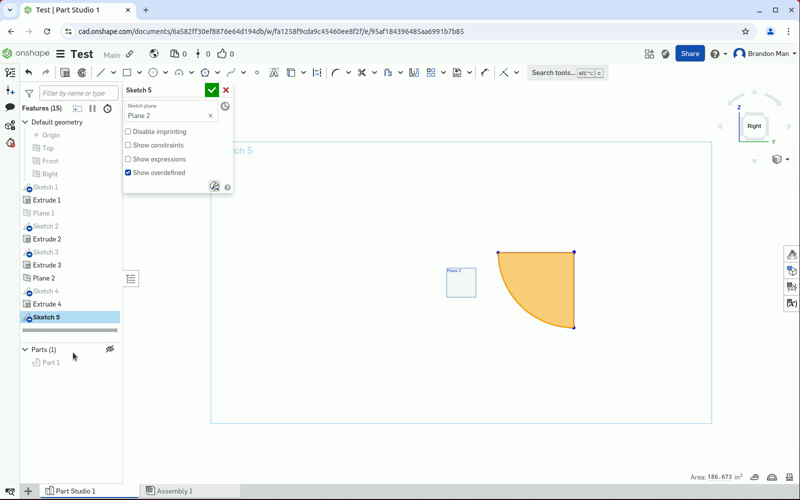
key(shift+e)
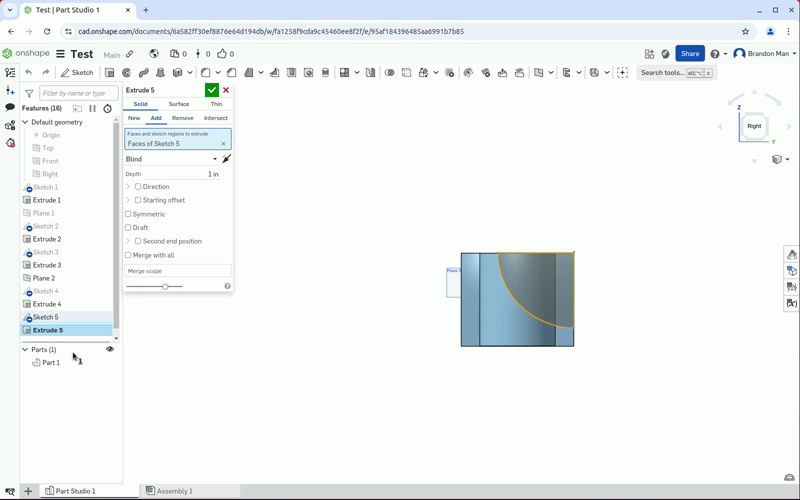
mouse_move(143, 106)
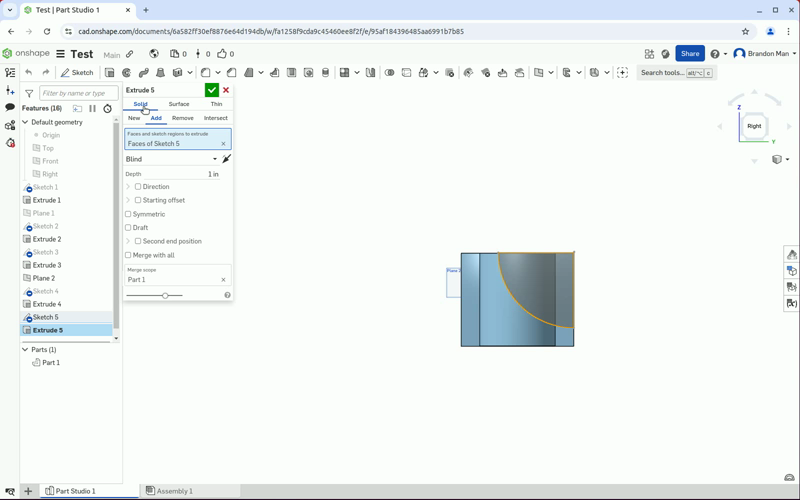
click(143, 106)
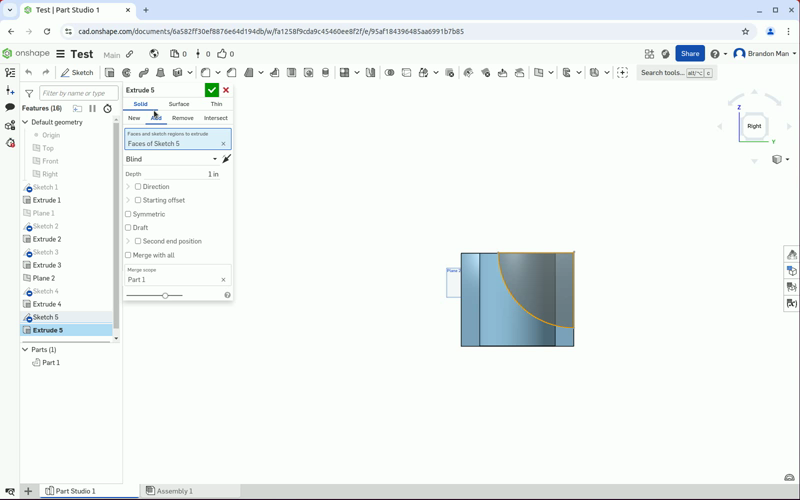
mouse_move(186, 120)
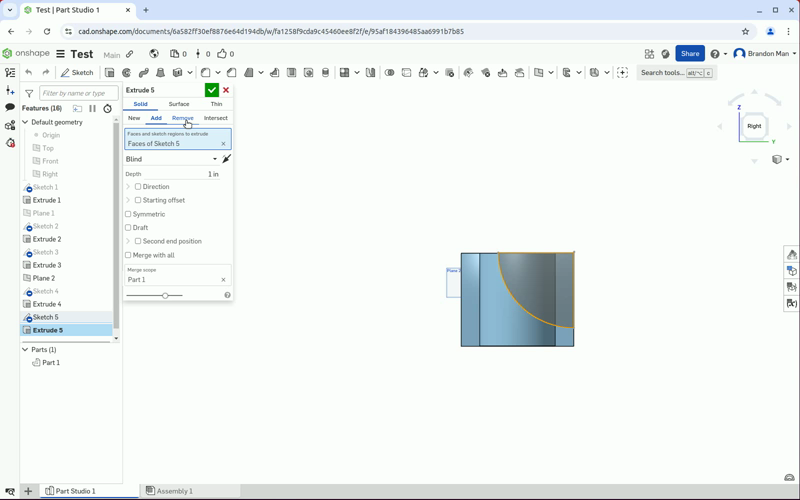
click(186, 120)
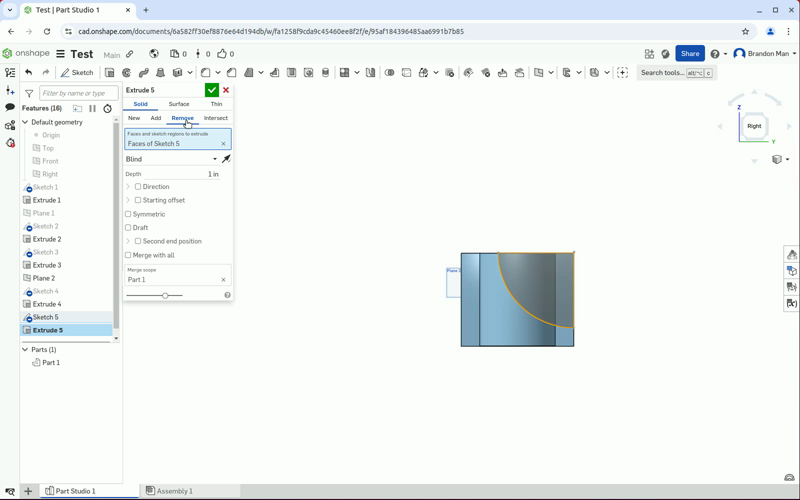
key(tab, 4)
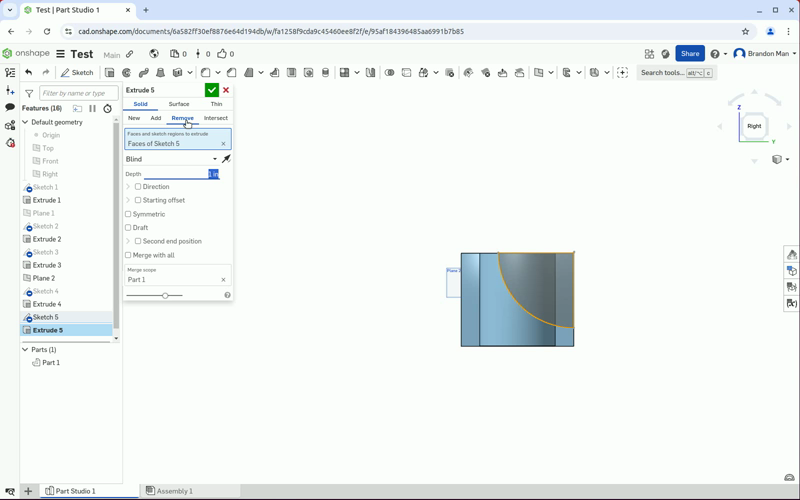
text(15.405)
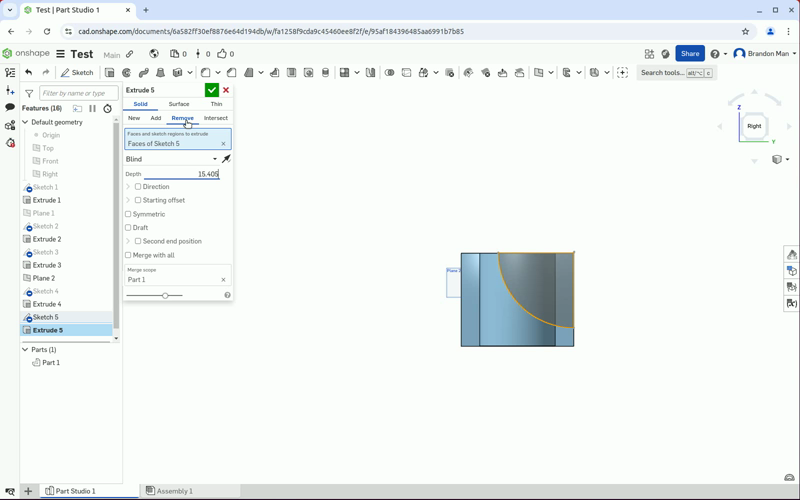
key(tab, 6)
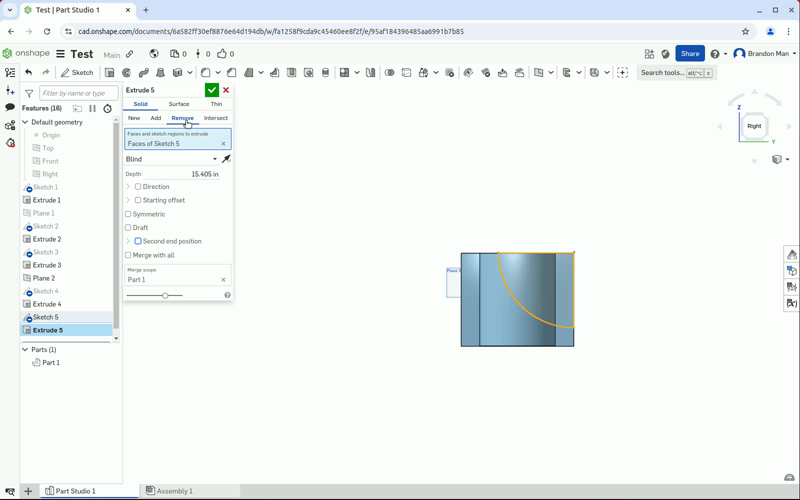
key(space)
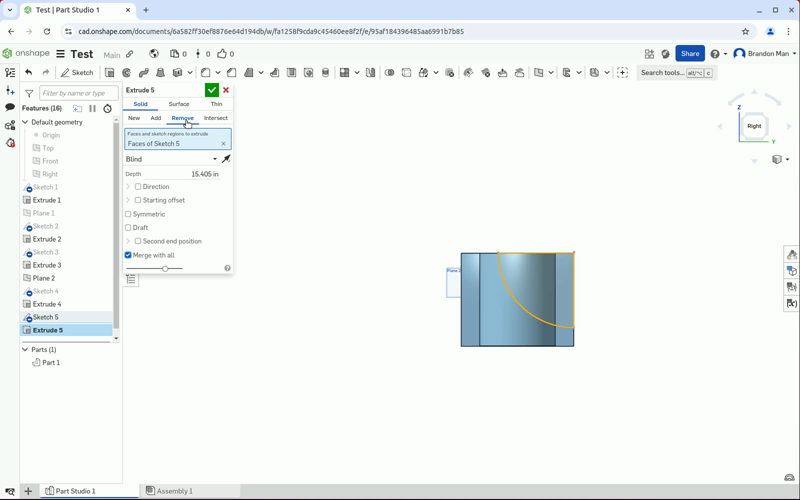
key(enter)
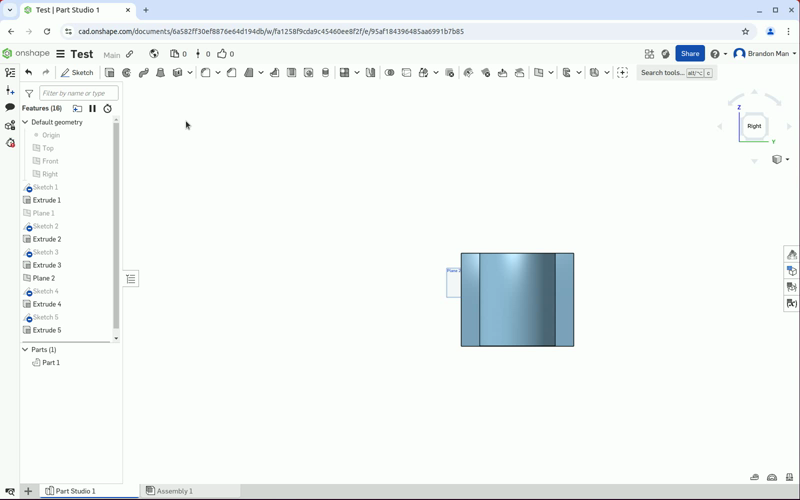
key(shift+h)
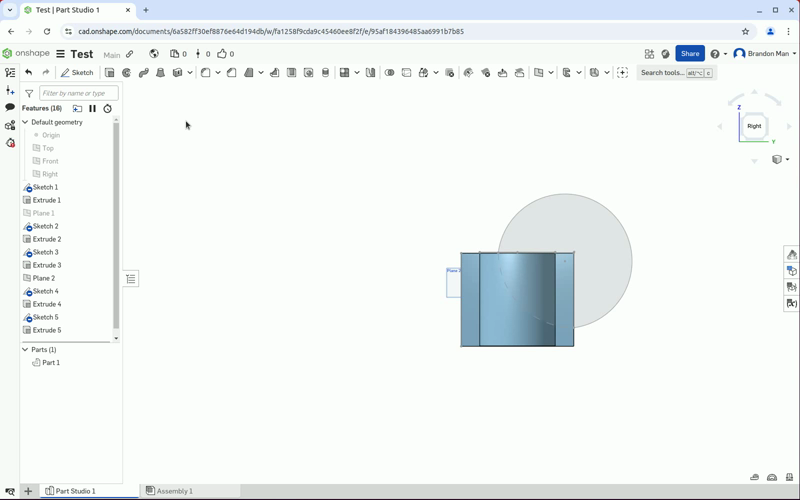
key(shift+h)
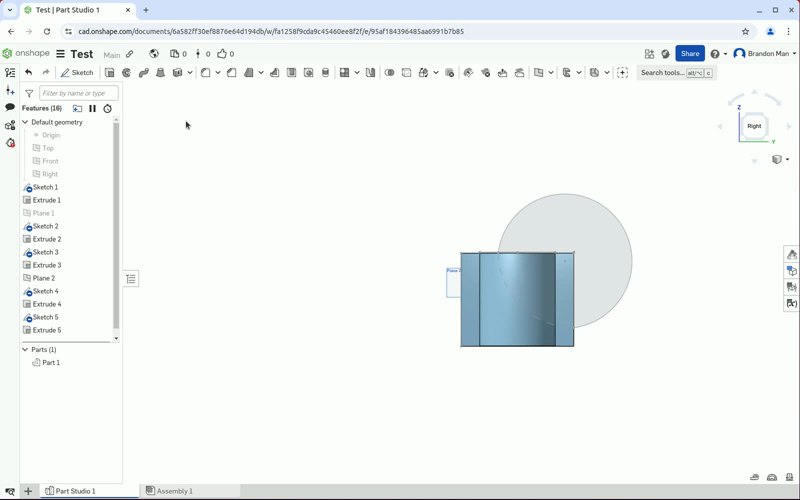
key(shift+7)
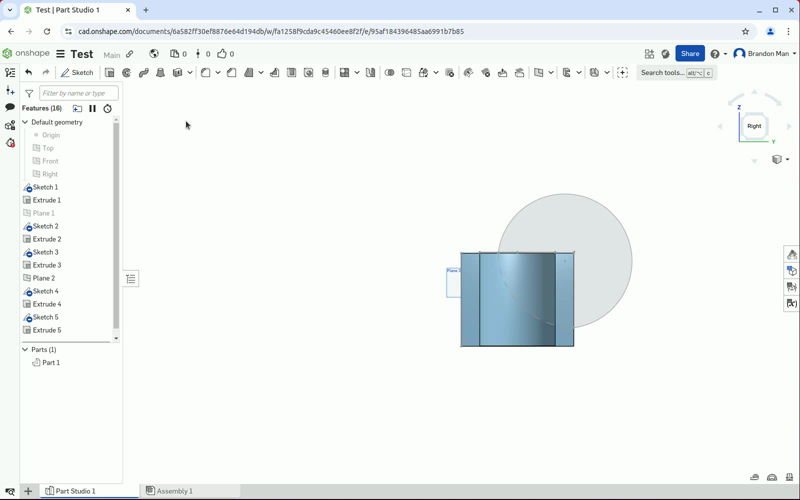
key(right, 2)
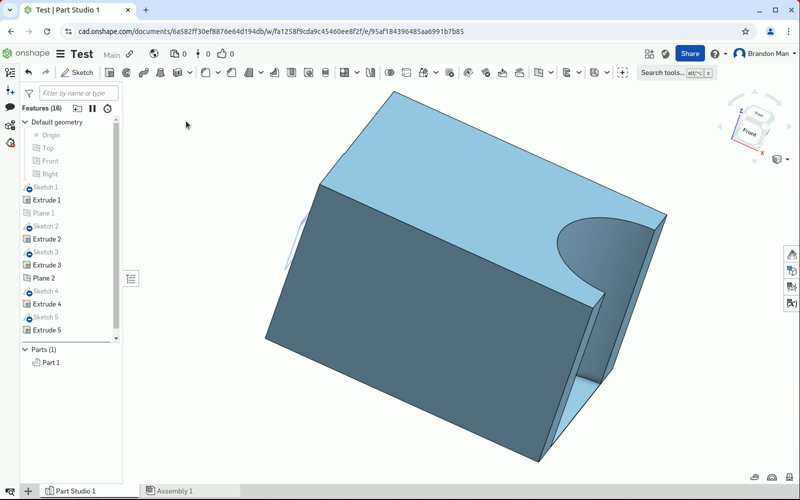
key(down, 2)
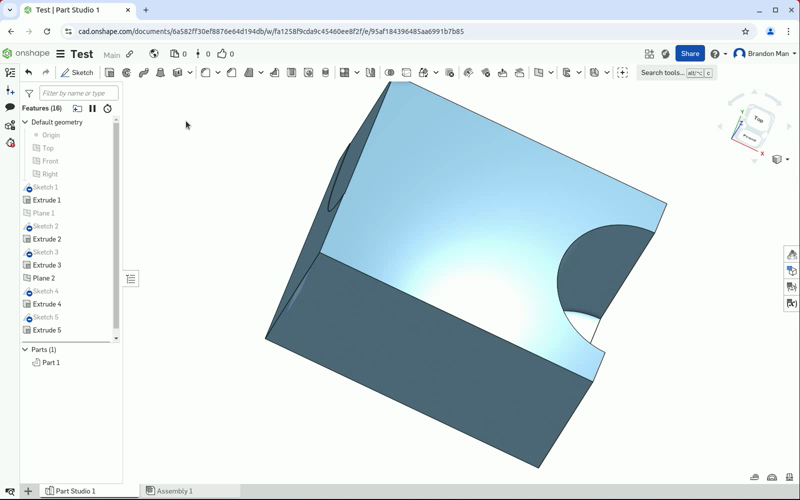
key(up, 2)
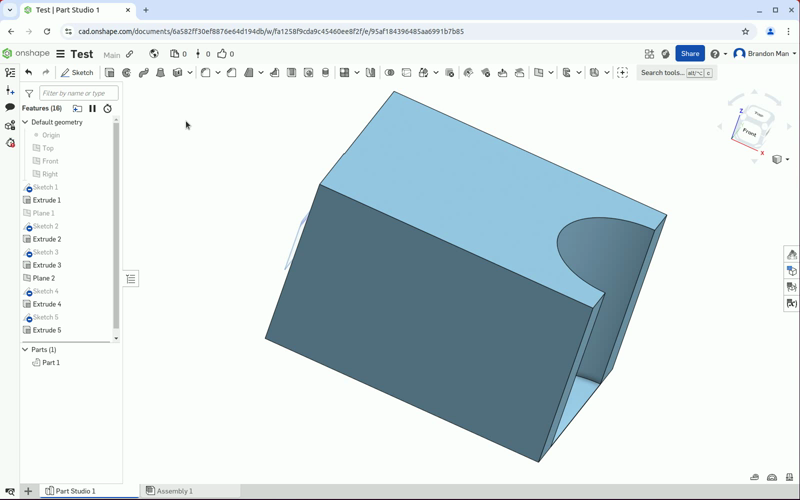
key(left, 2)
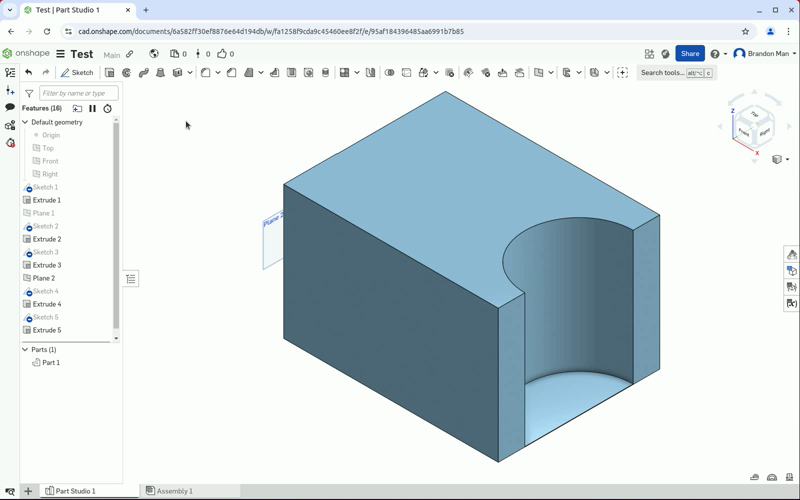
mouse_move(69, 189)
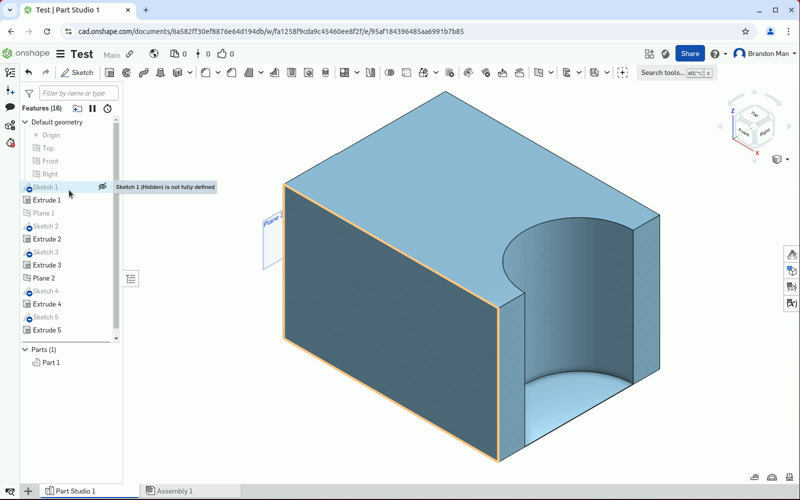
click(69, 189)